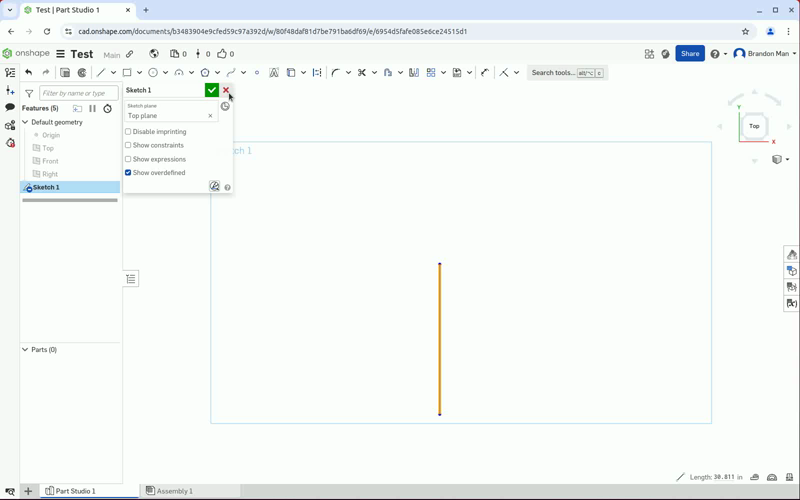
key(shift+h)
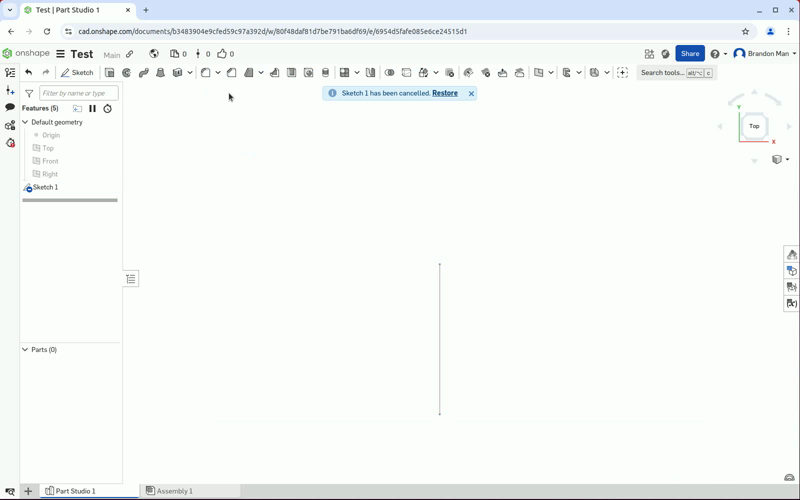
key(shift+s)
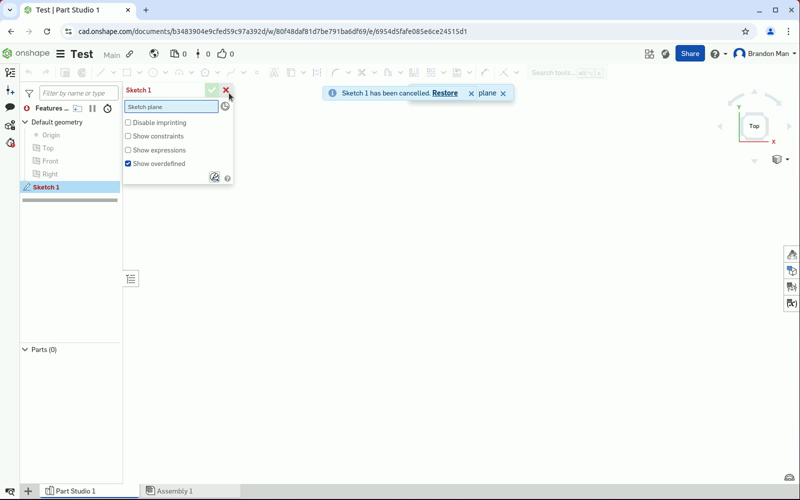
mouse_move(73, 150)
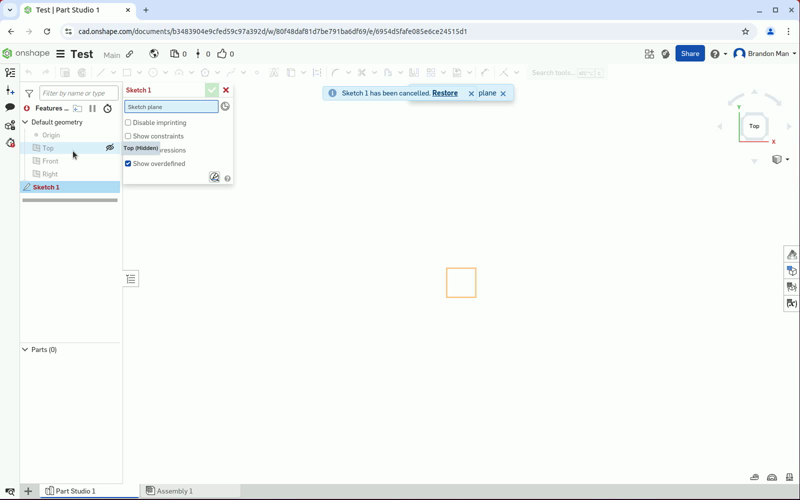
click(73, 150)
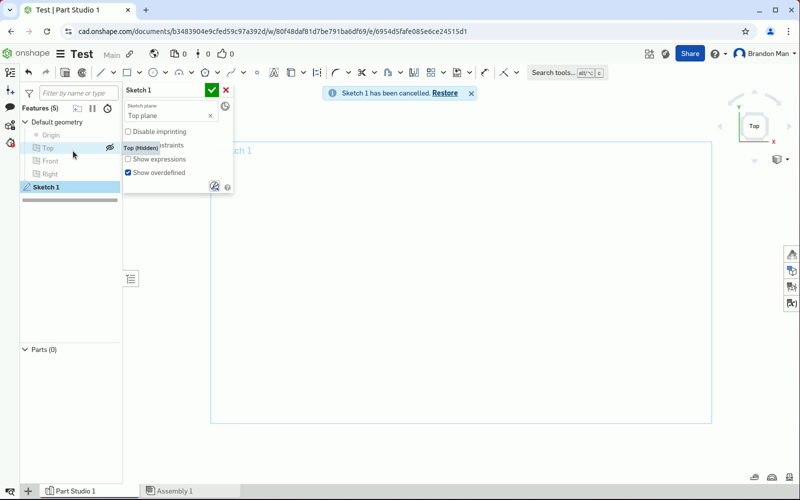
mouse_move(73, 352)
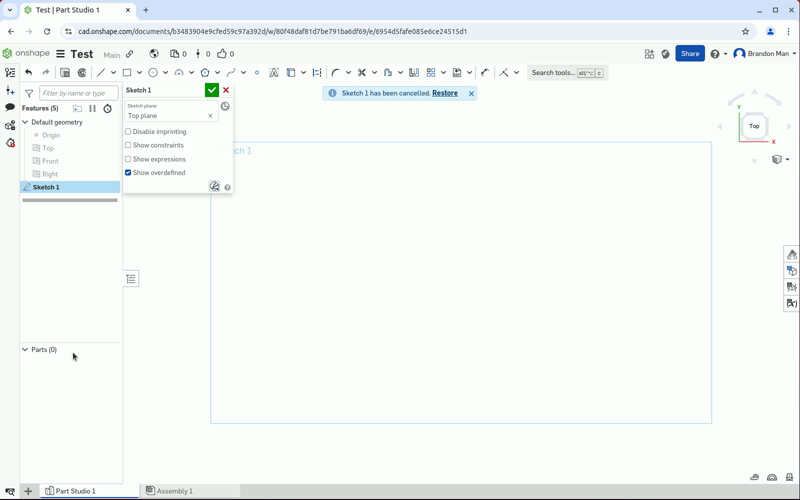
key(y)
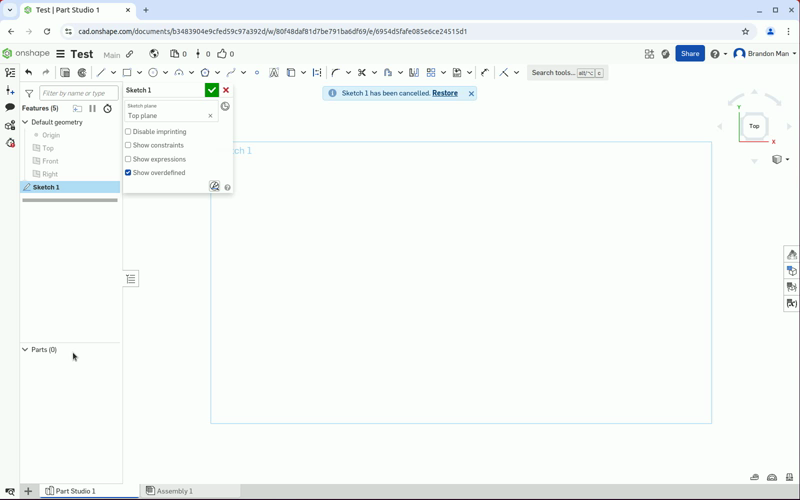
key(c)
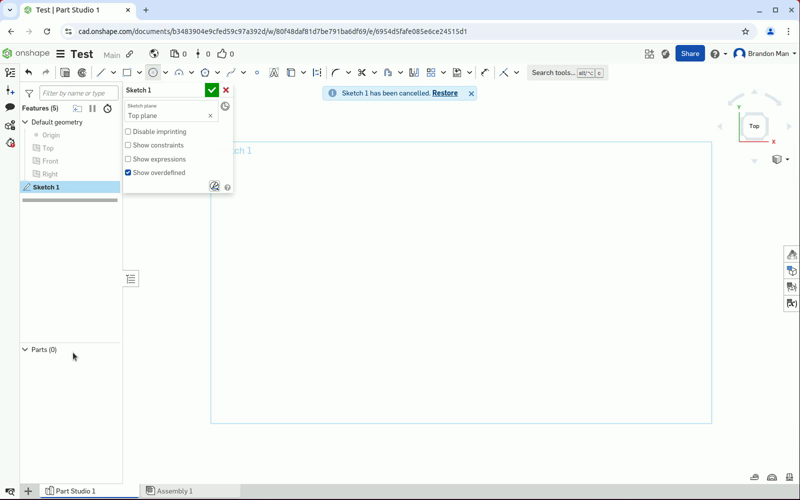
key_down(shift)
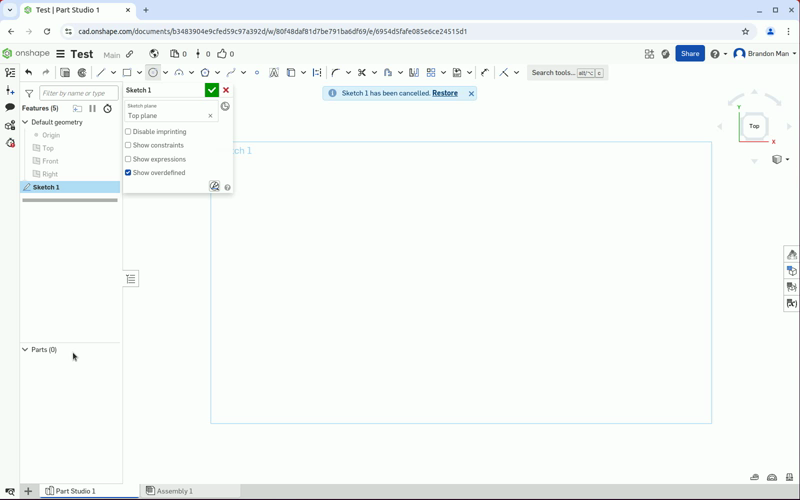
mouse_move(404, 236)
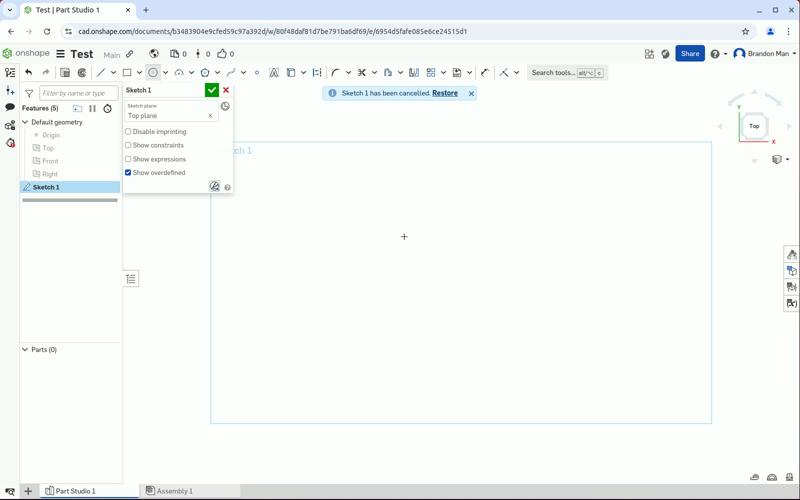
click(404, 236)
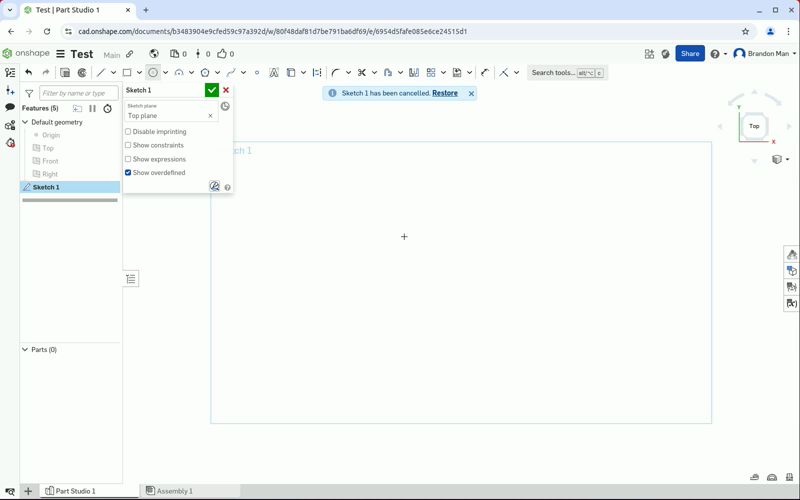
key_up(shift)
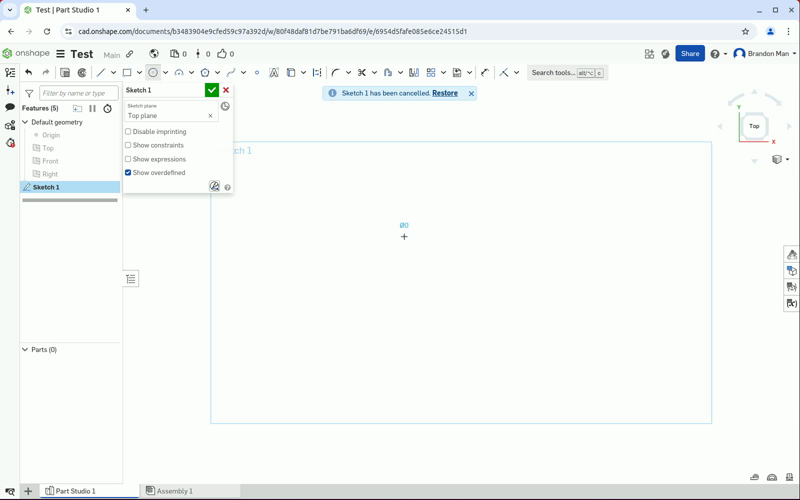
mouse_move(413, 236)
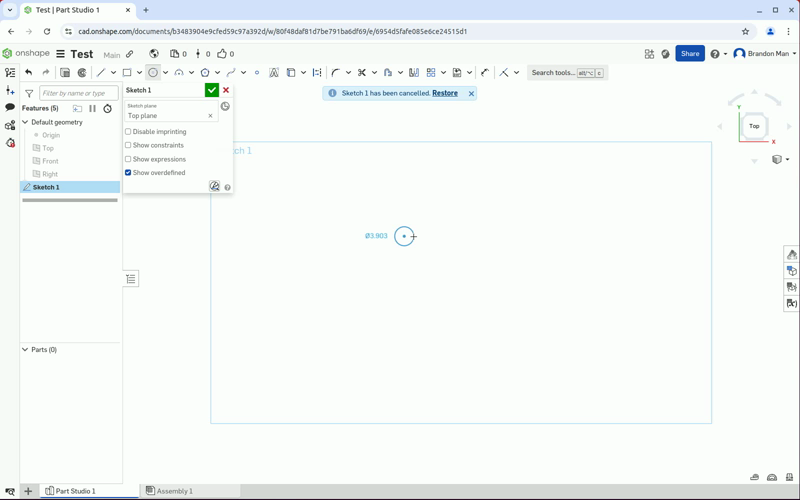
click(413, 236)
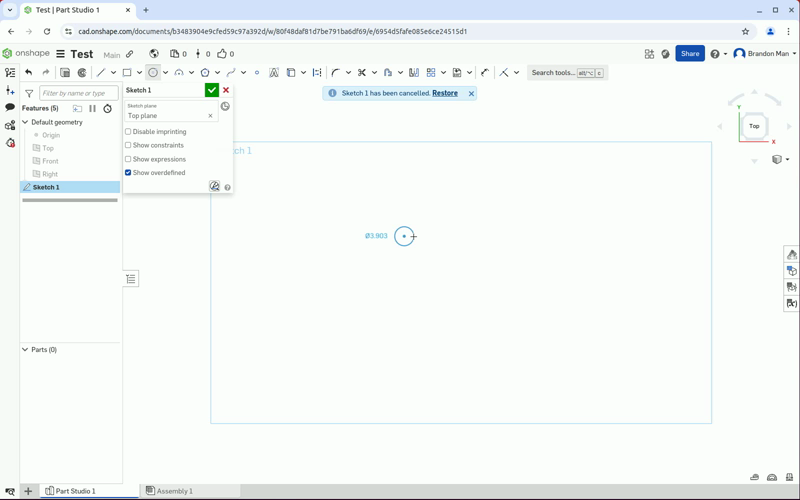
key(esc)
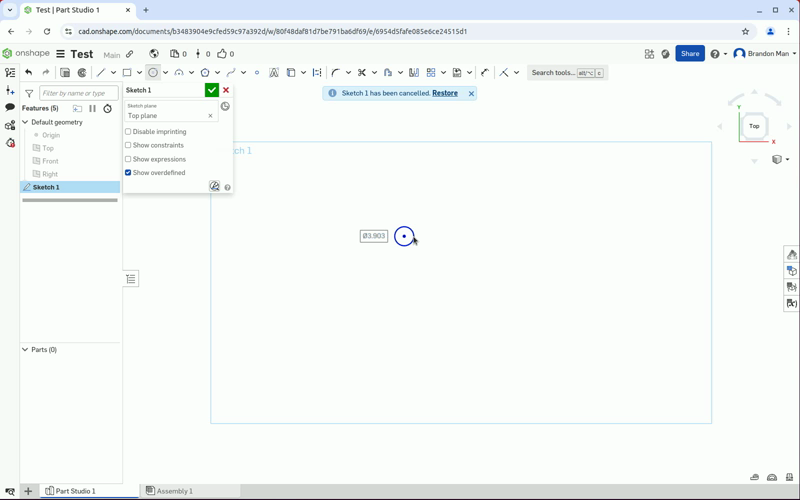
mouse_move(406, 235)
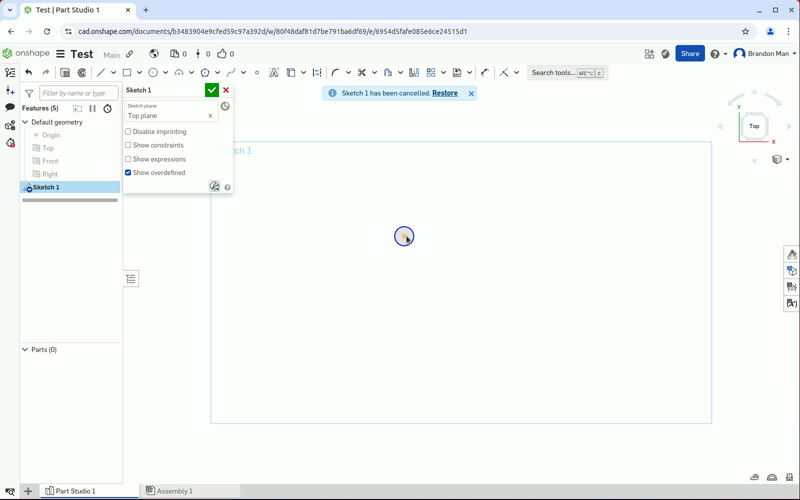
scroll(6)
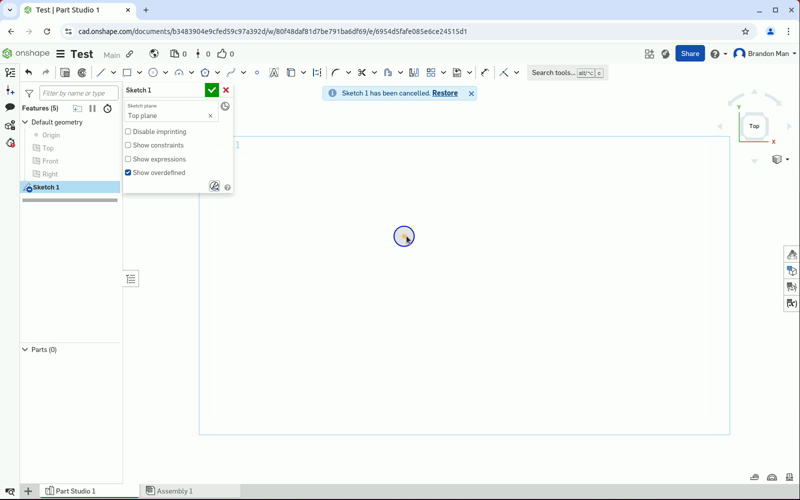
scroll(6)
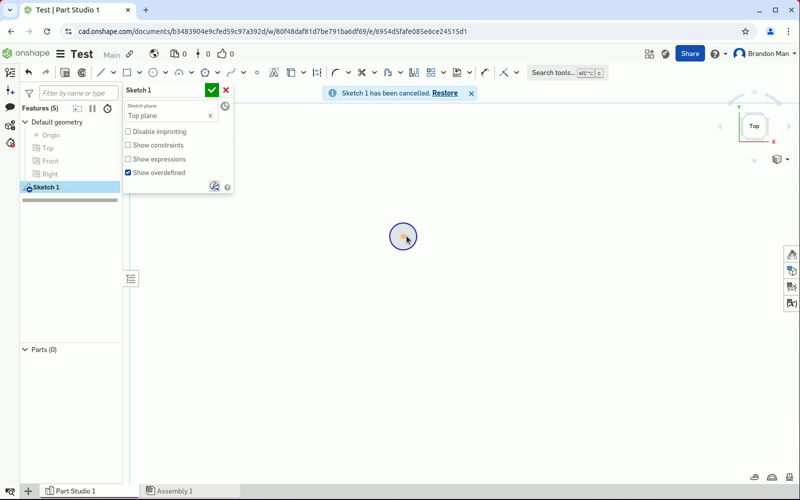
scroll(6)
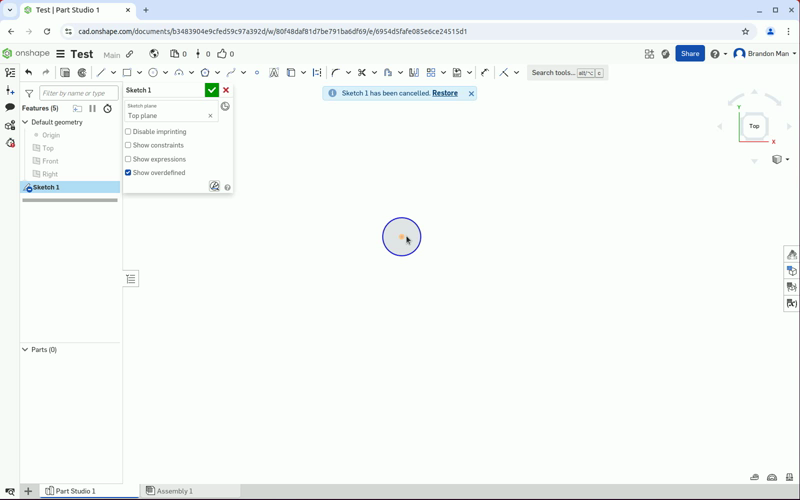
scroll(6)
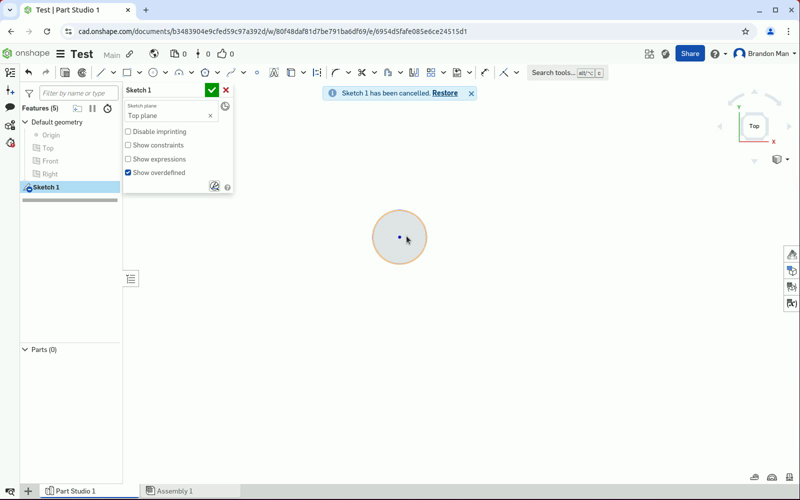
scroll(6)
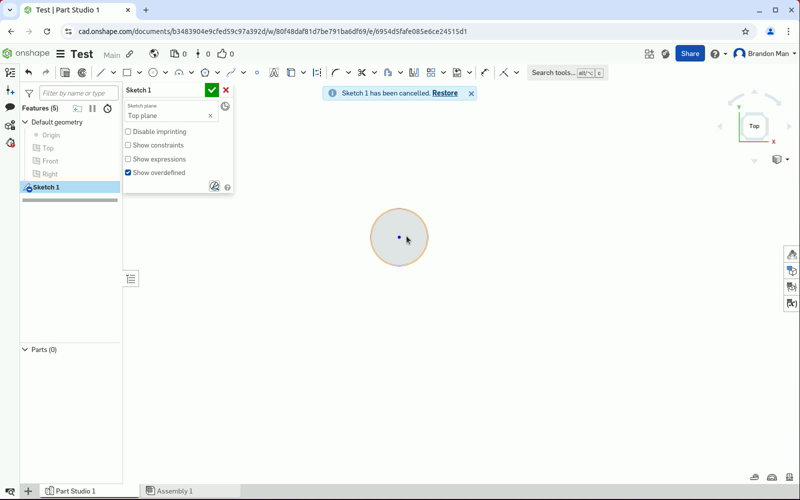
scroll(6)
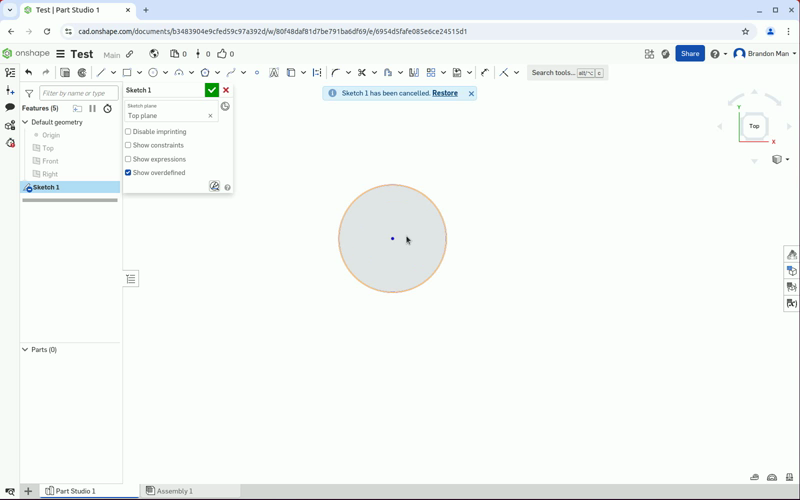
scroll(6)
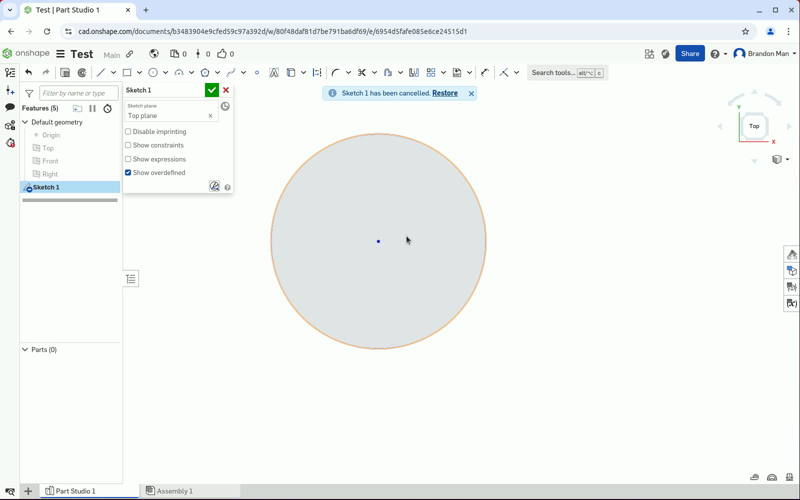
click(406, 235)
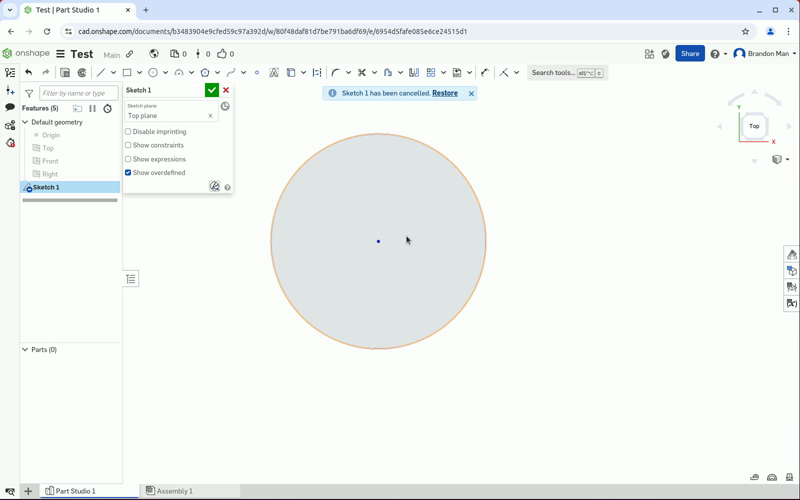
scroll(-6)
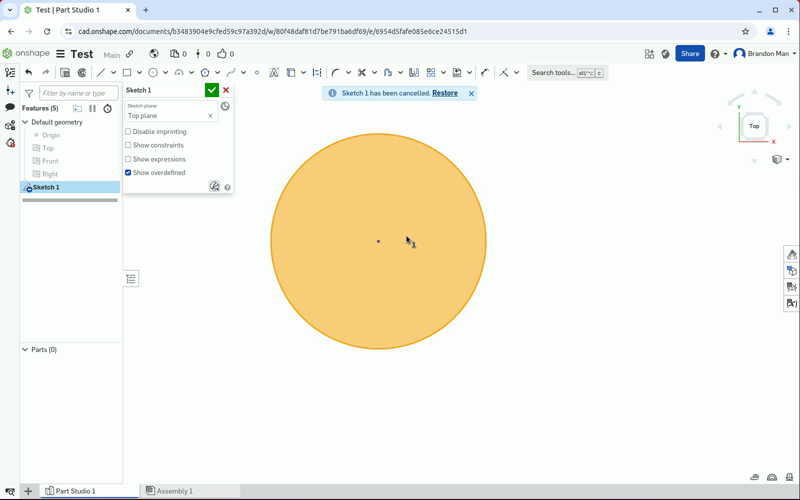
scroll(-6)
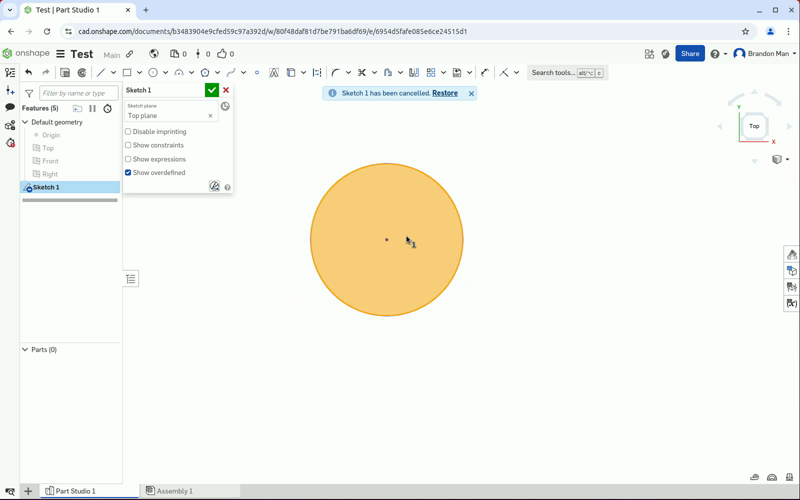
scroll(-6)
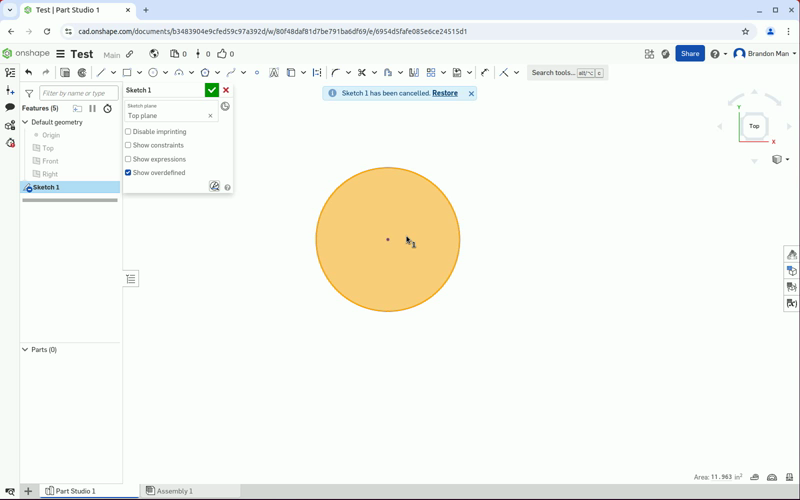
scroll(-6)
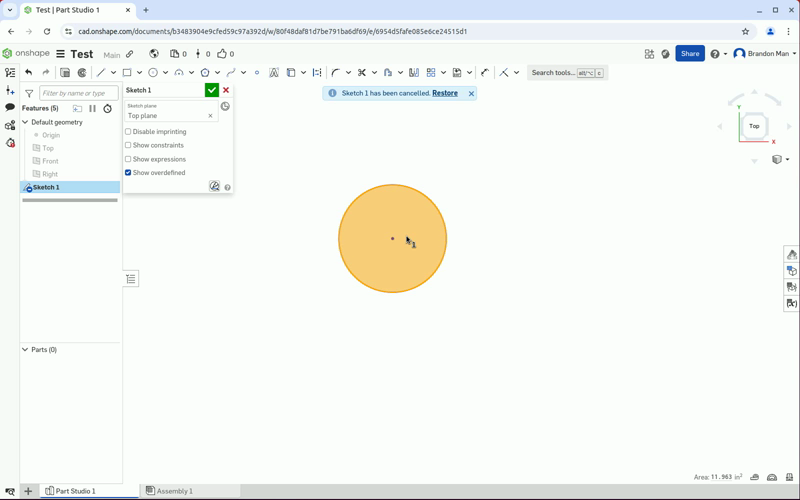
scroll(-6)
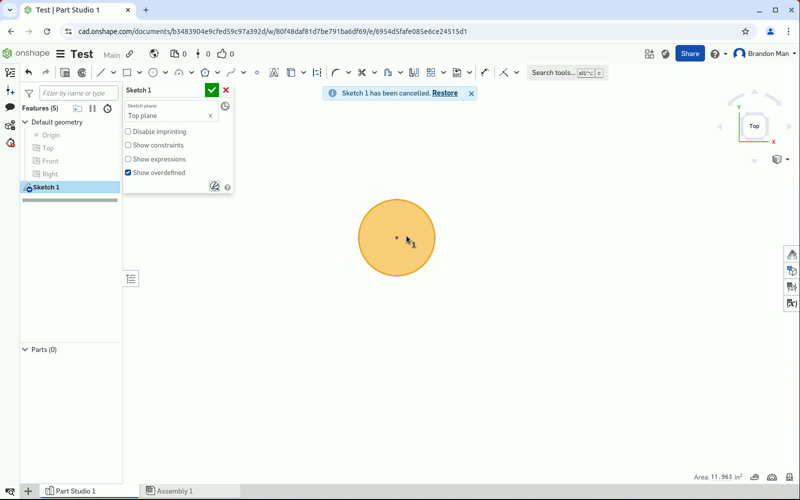
scroll(-6)
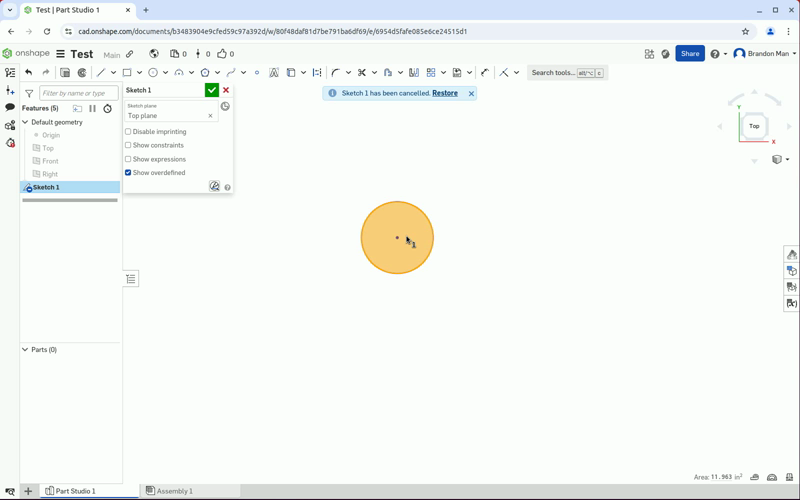
scroll(-6)
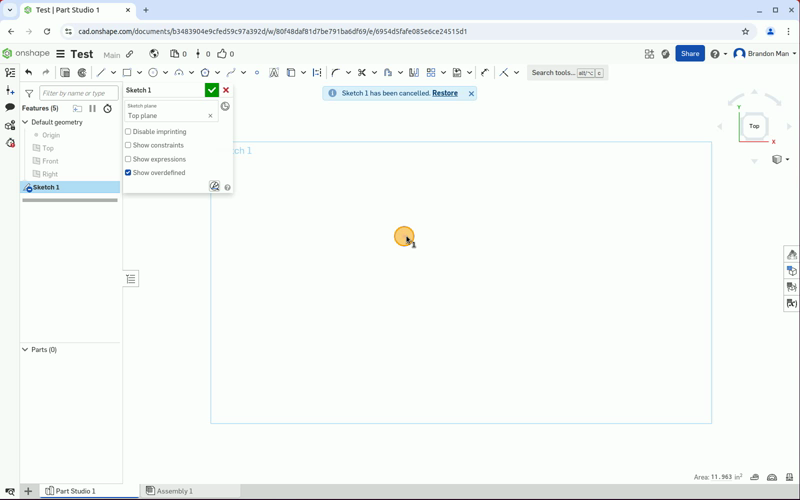
mouse_move(73, 352)
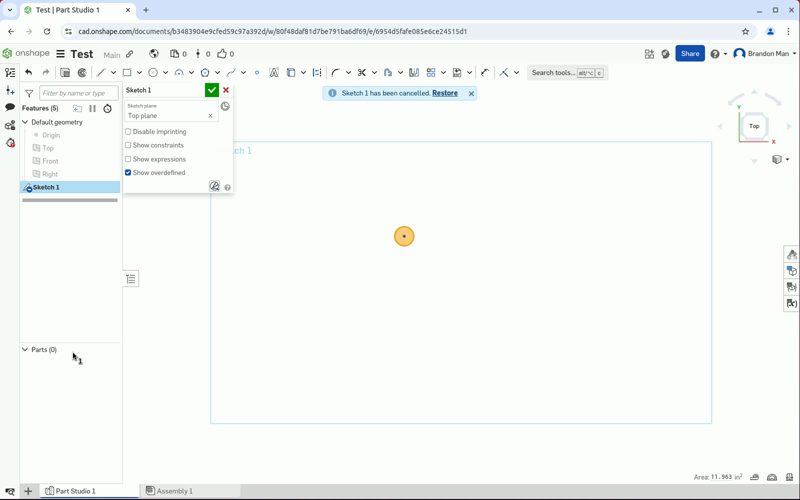
key(shift+y)
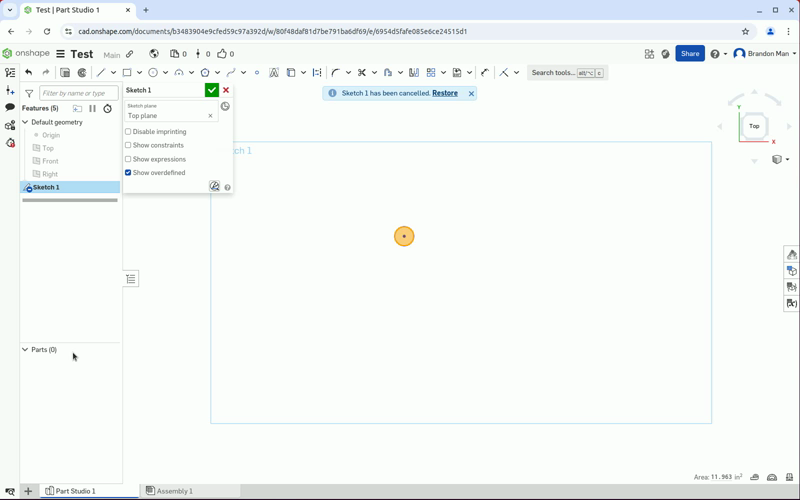
key(shift+e)
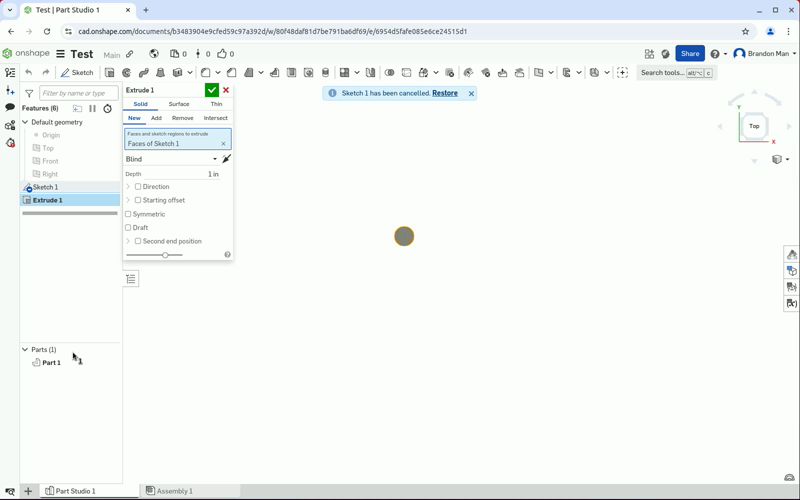
mouse_move(143, 106)
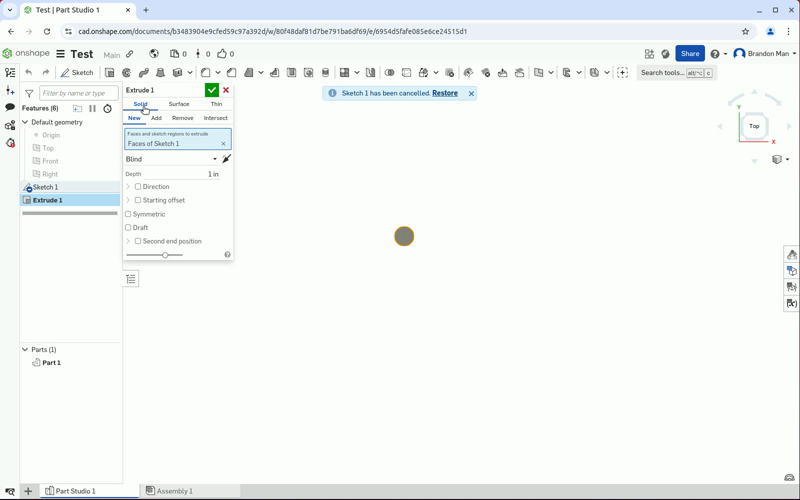
click(143, 106)
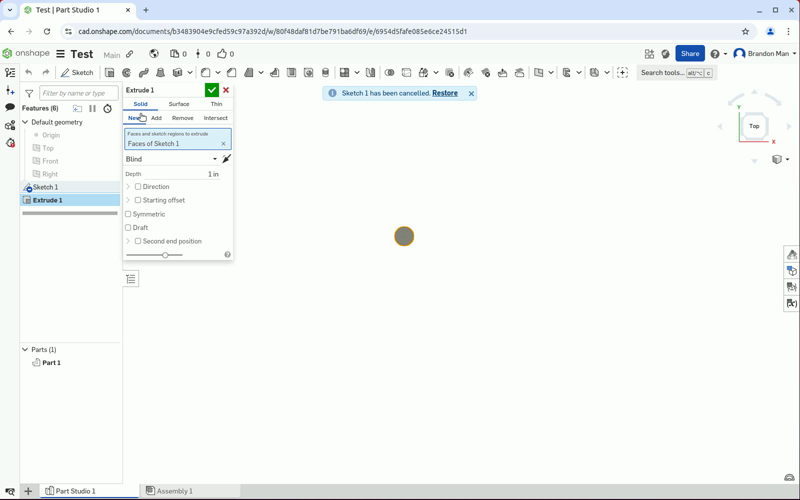
mouse_move(137, 120)
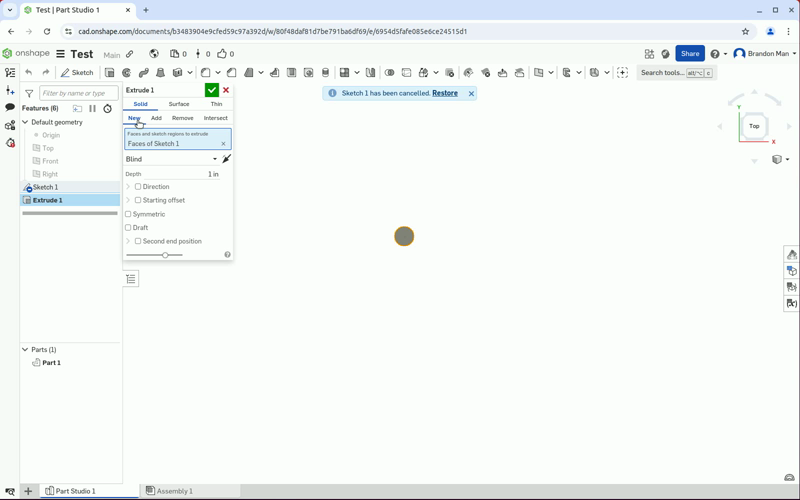
click(137, 120)
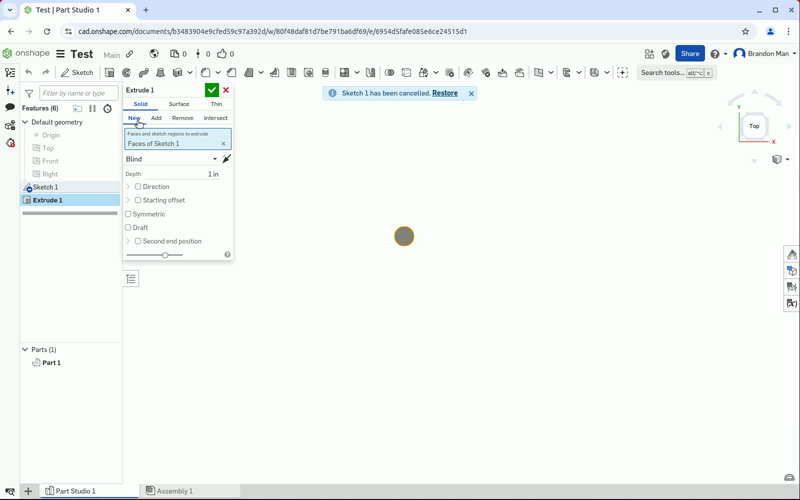
key(tab, 4)
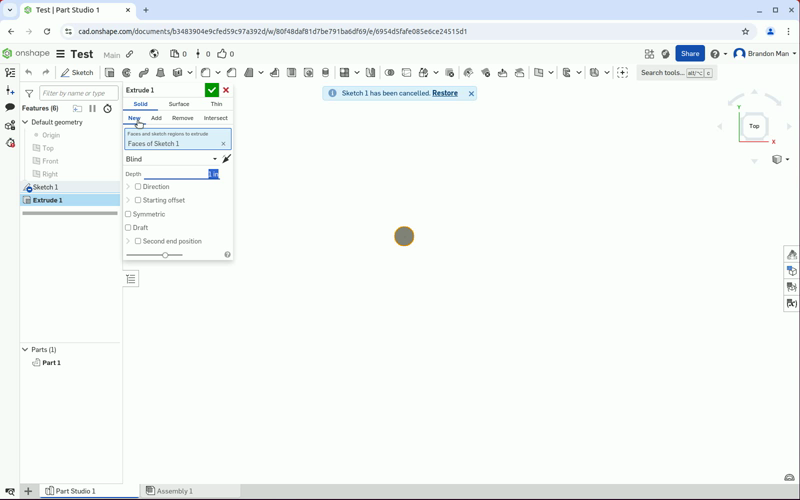
text(0.241)
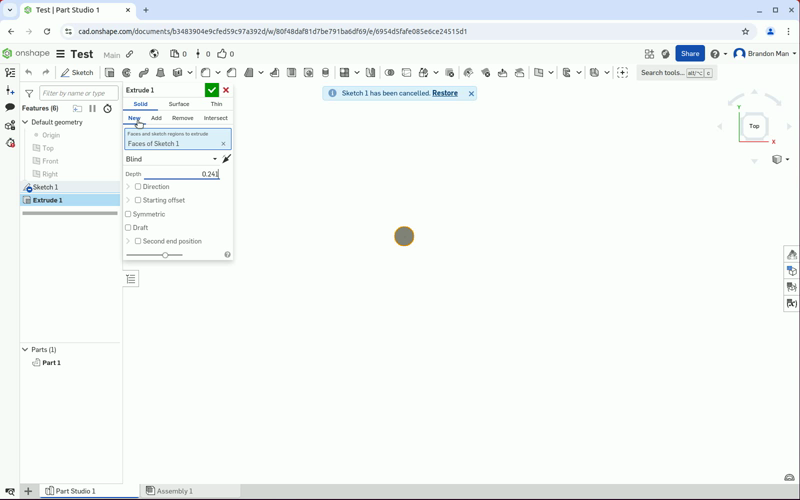
key(enter)
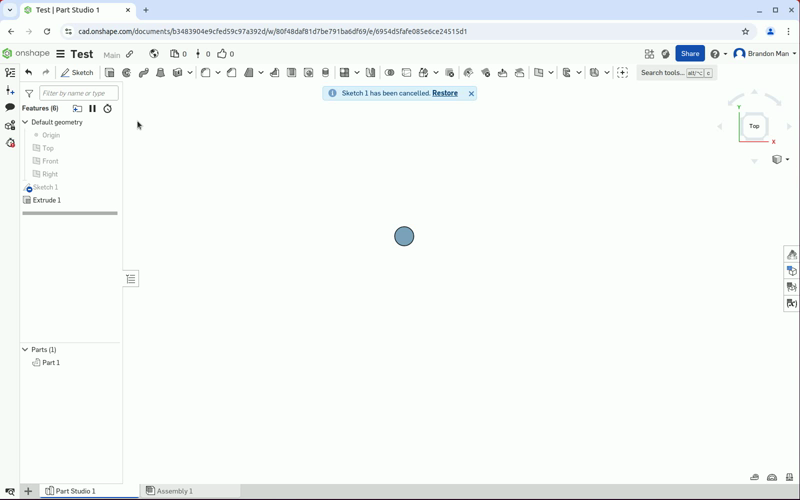
key(shift+h)
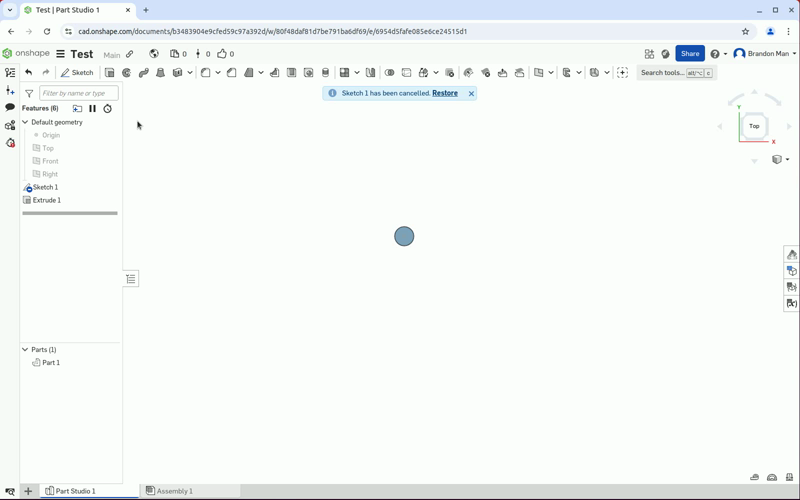
key(shift+h)
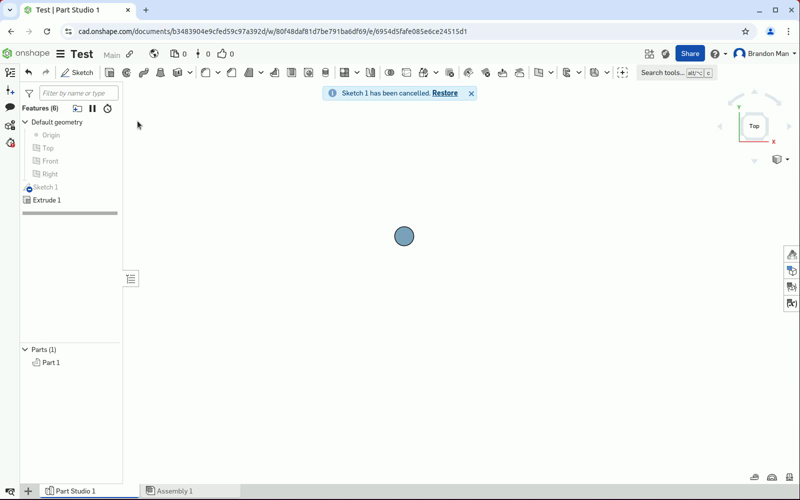
mouse_move(73, 189)
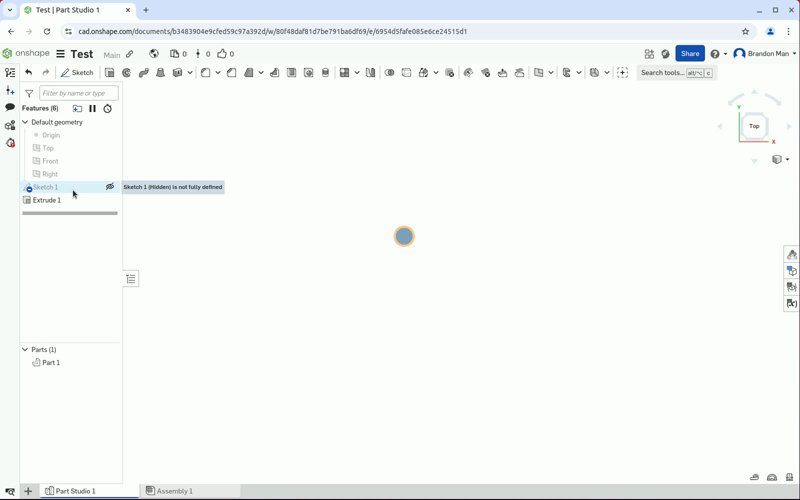
click(73, 189)
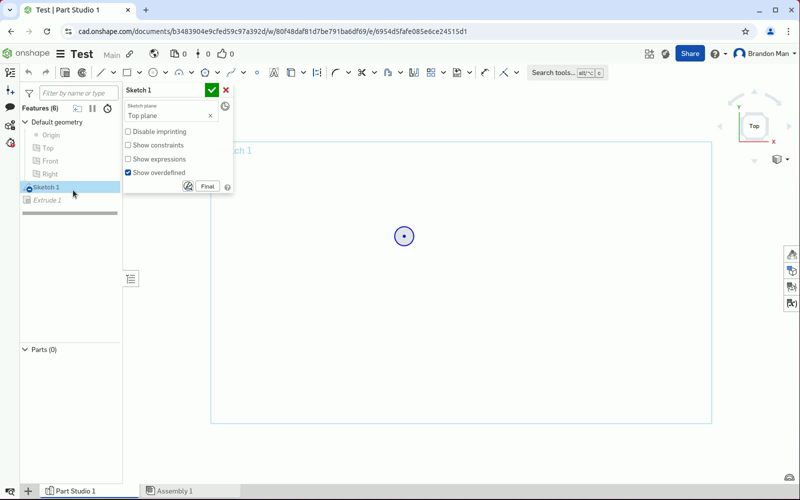
mouse_move(229, 92)
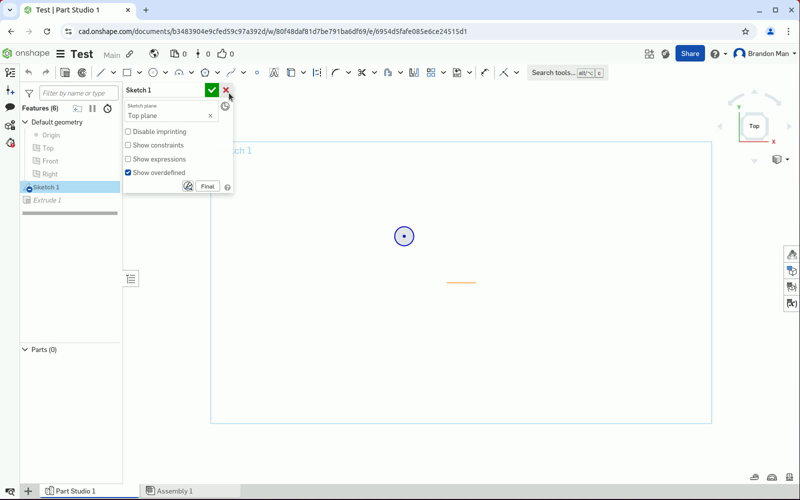
click(229, 92)
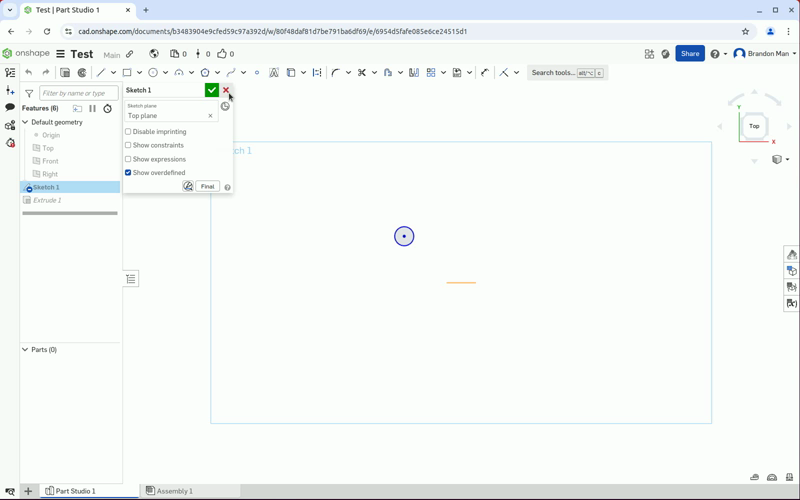
key(shift+s)
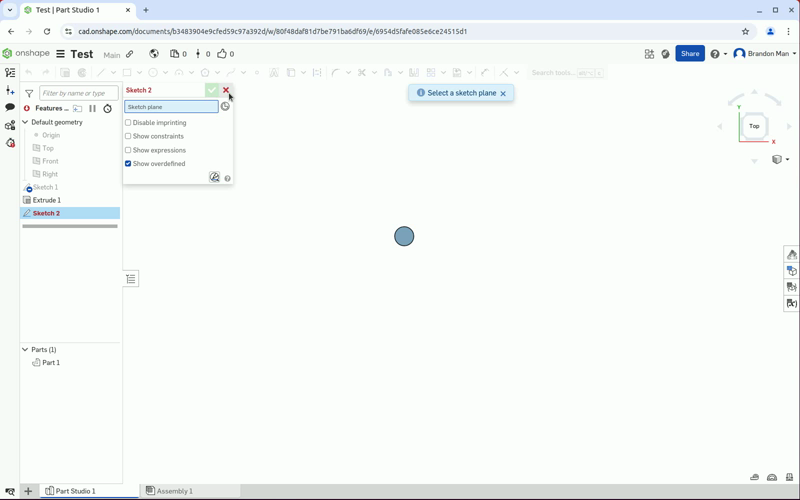
mouse_move(73, 150)
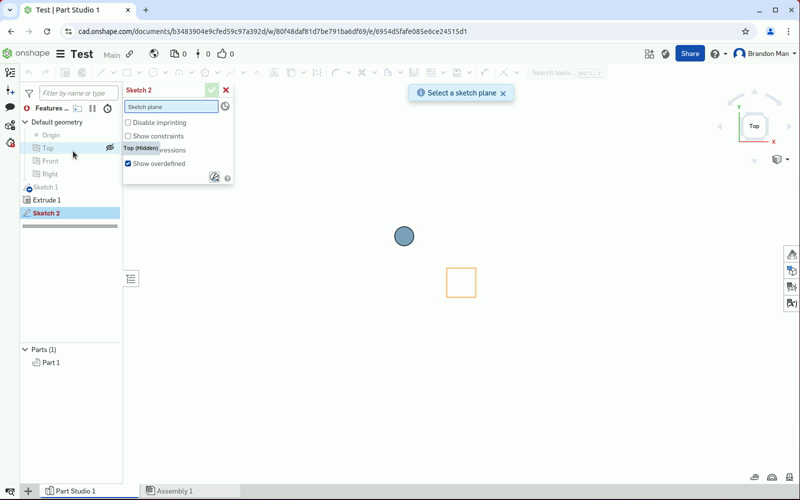
click(73, 150)
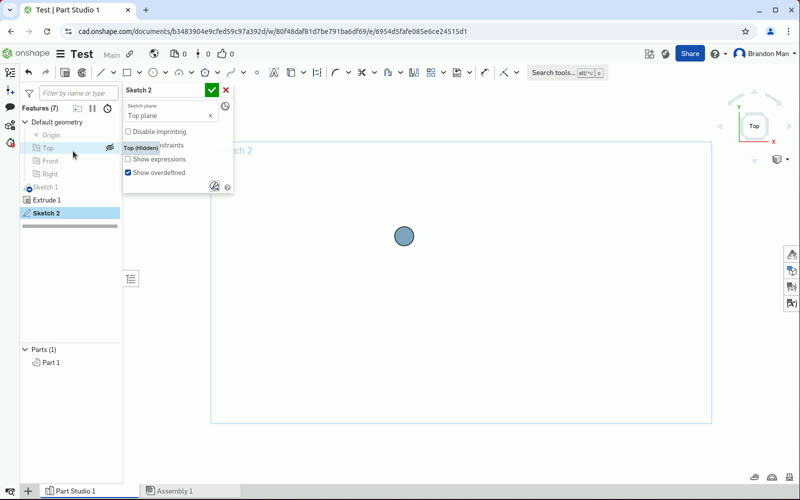
mouse_move(73, 352)
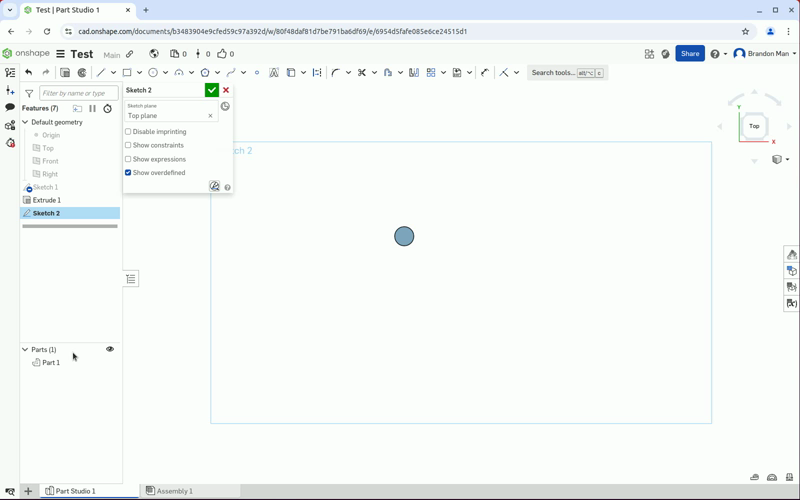
key(y)
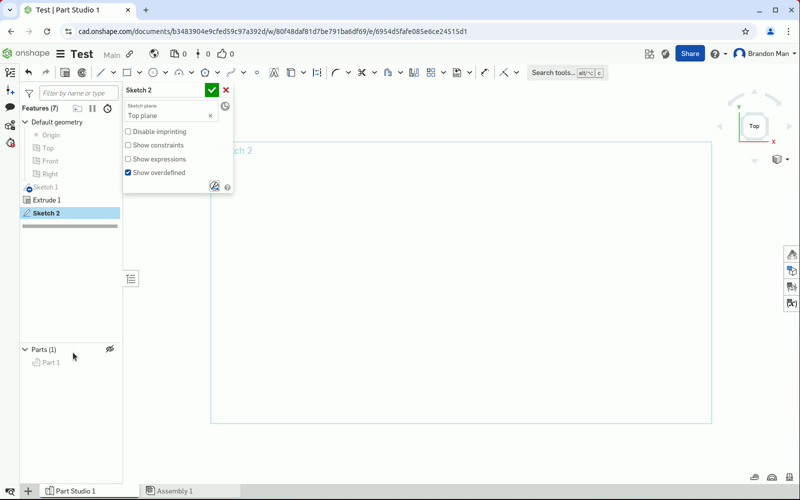
key(l)
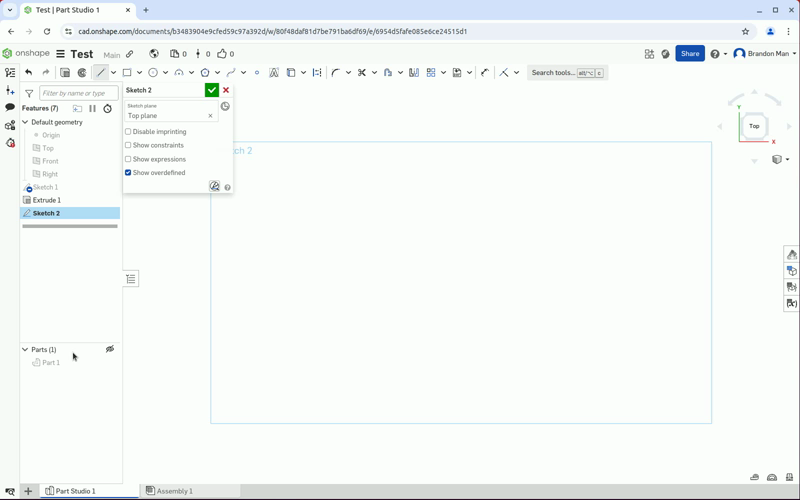
key_down(shift)
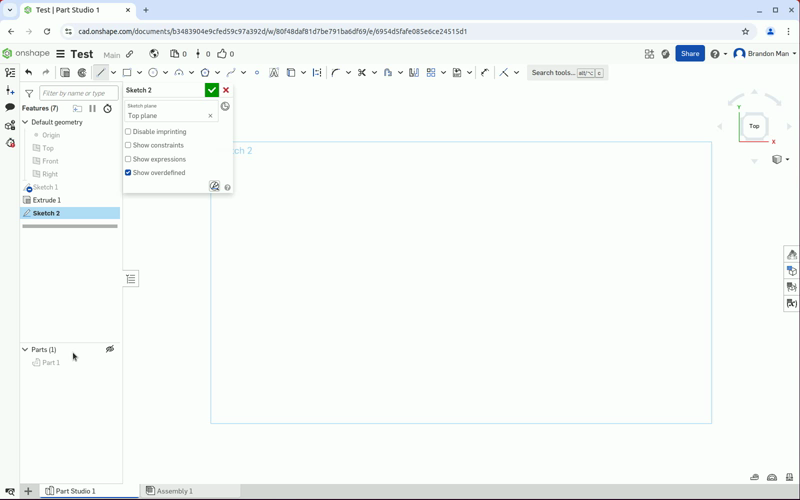
mouse_move(427, 238)
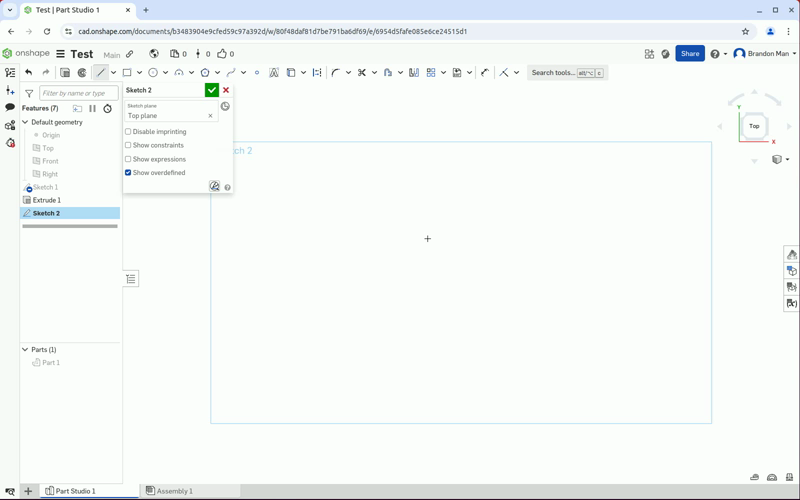
click(427, 238)
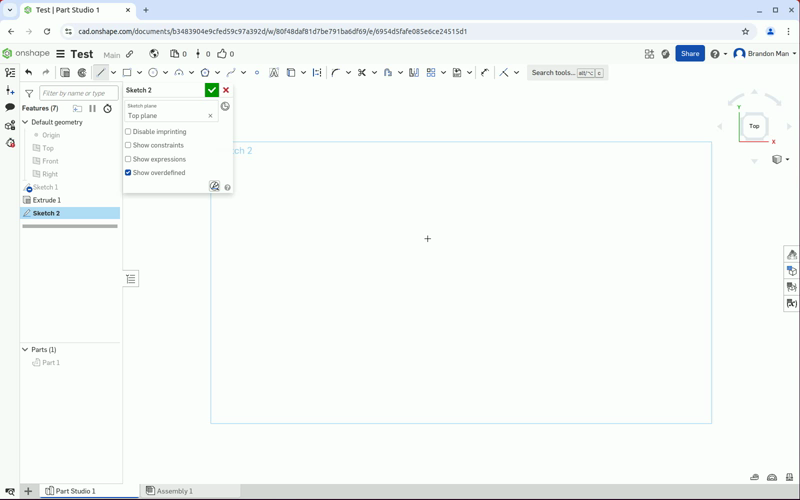
key_up(shift)
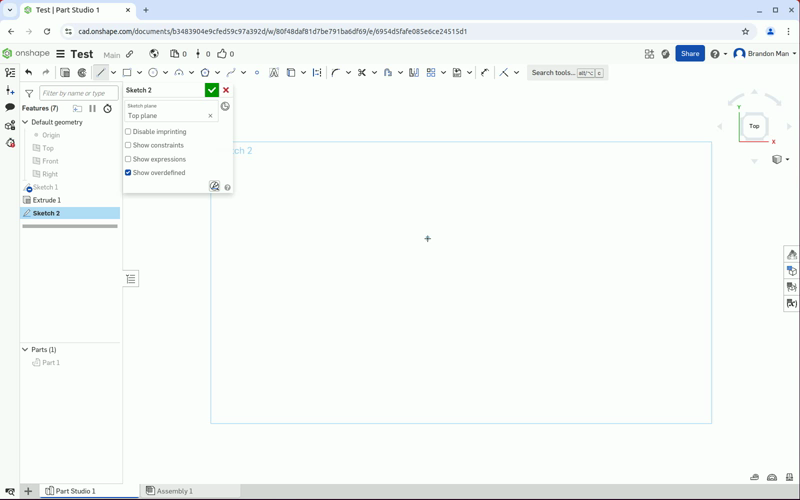
key_down(shift)
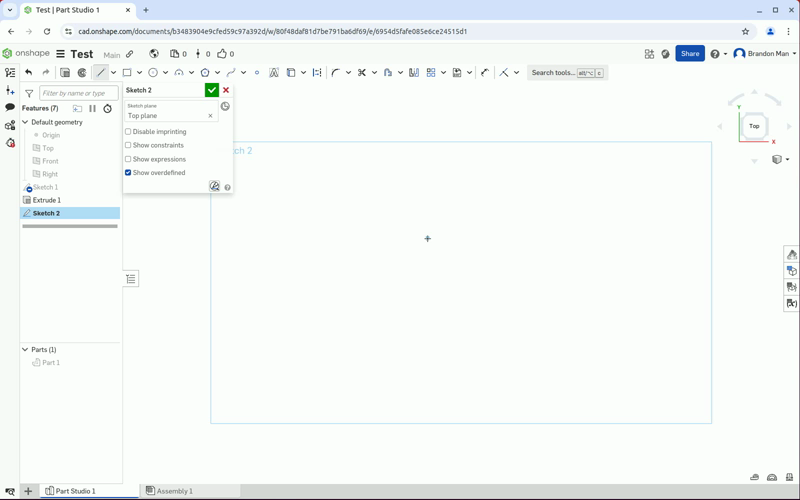
mouse_move(457, 238)
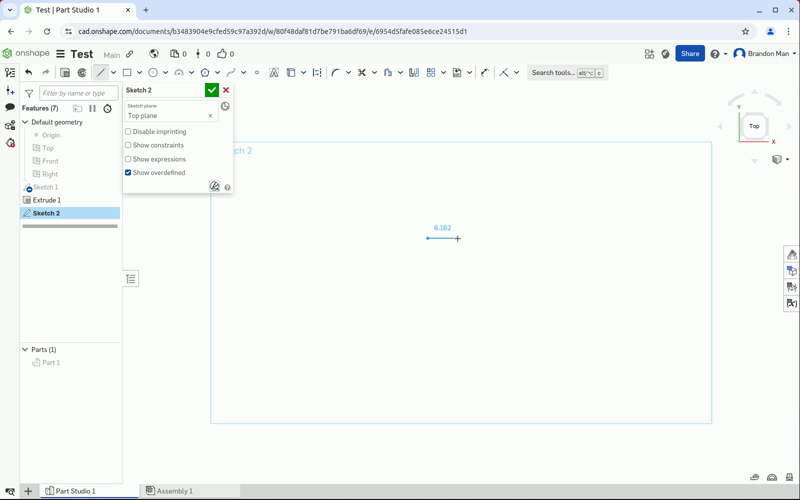
mouse_move(473, 238)
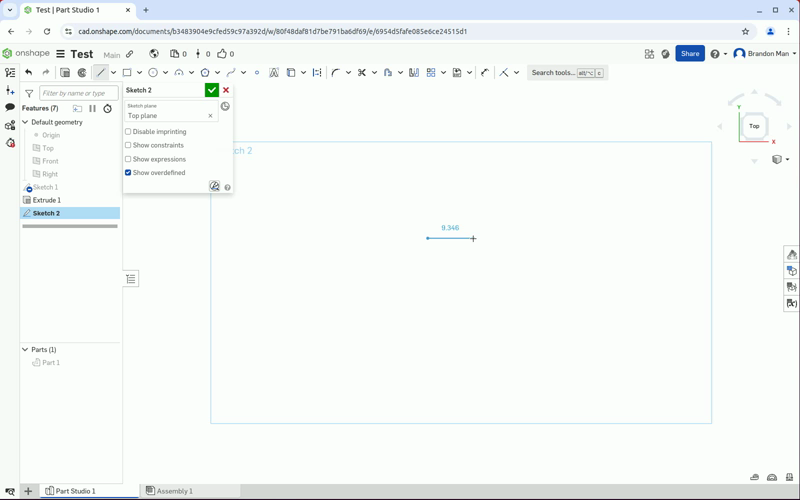
click(473, 238)
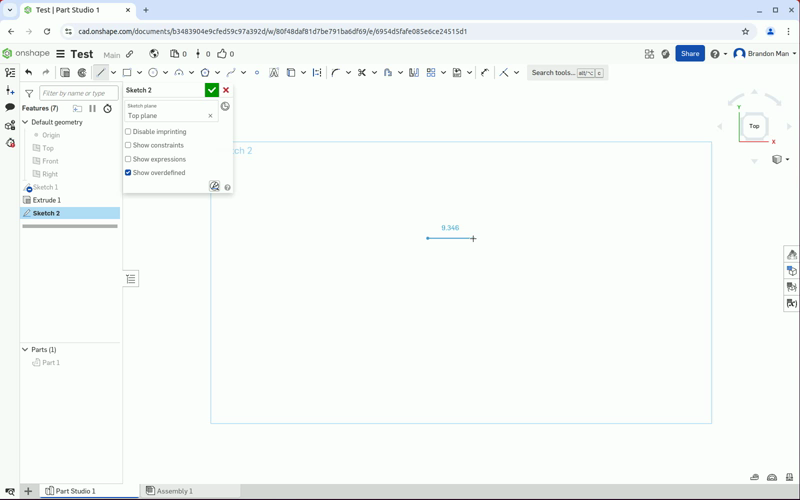
key_up(shift)
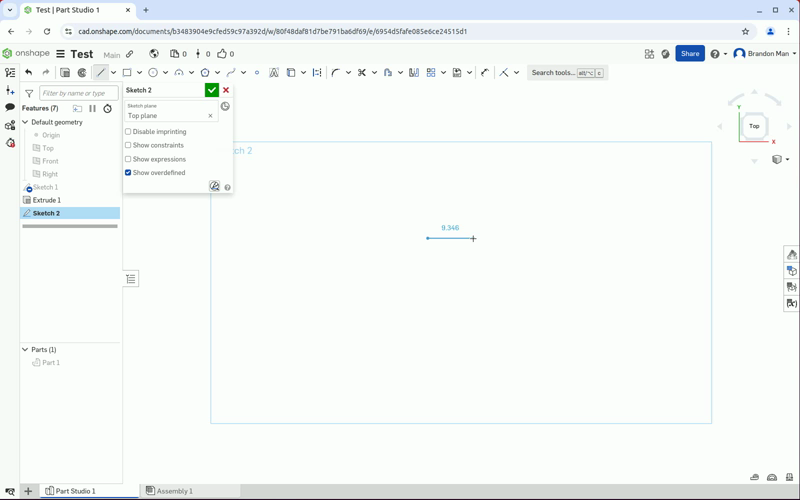
key_down(shift)
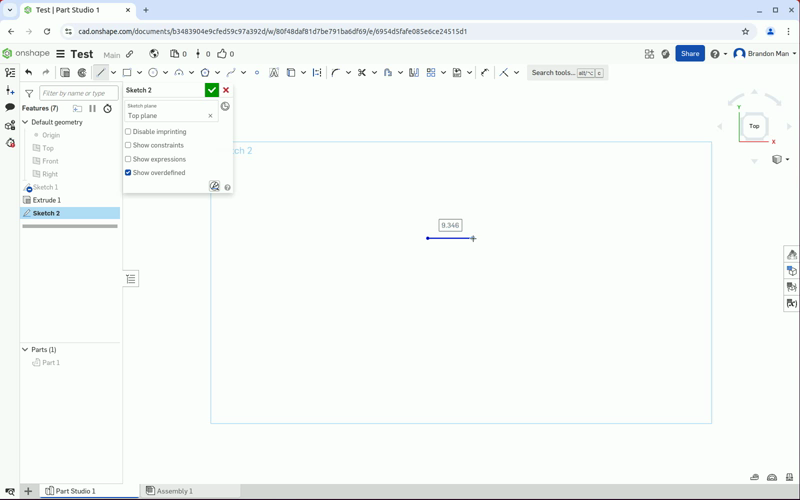
mouse_move(503, 238)
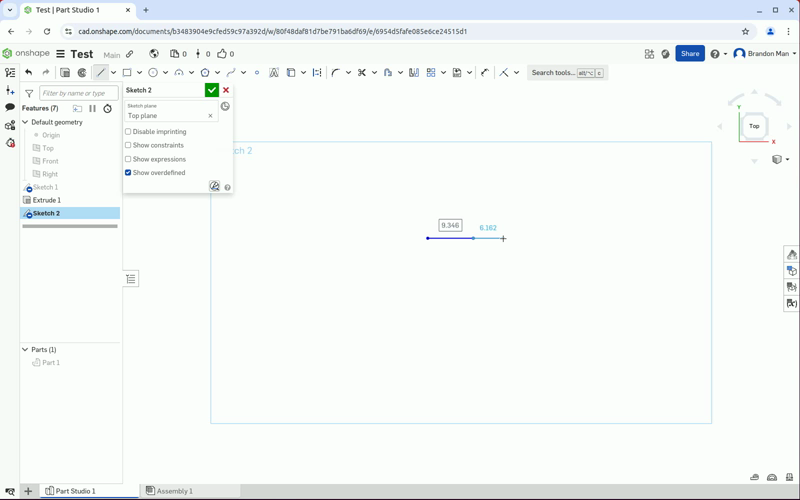
mouse_move(473, 215)
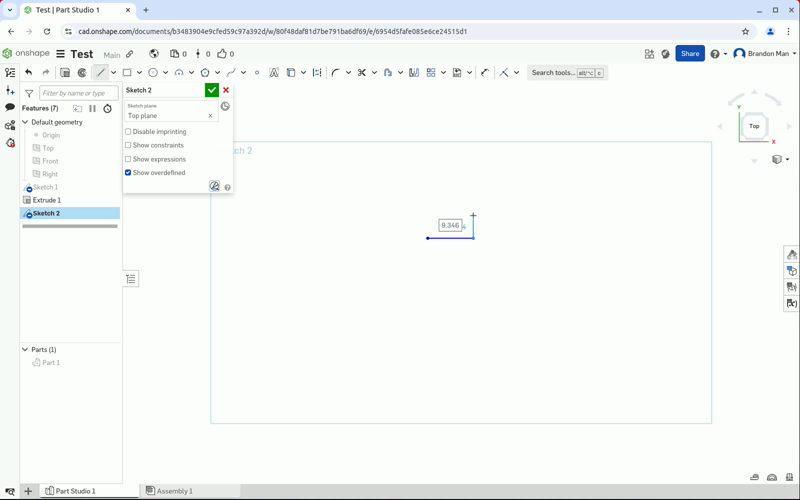
click(473, 215)
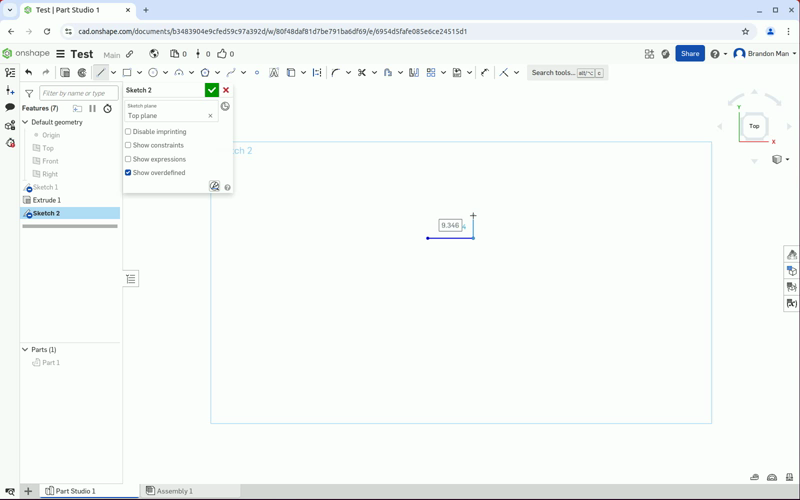
key_up(shift)
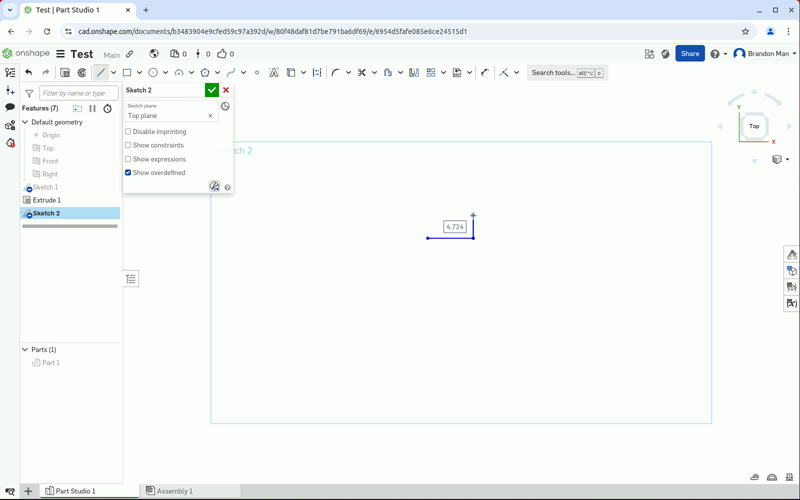
key_down(shift)
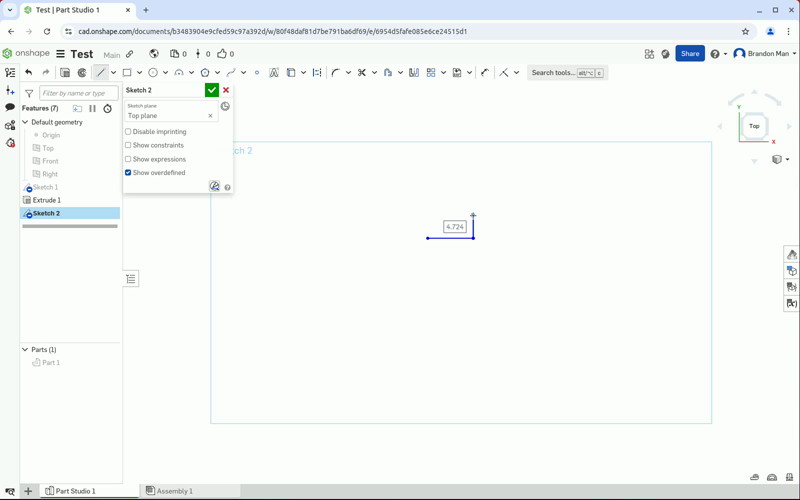
mouse_move(503, 215)
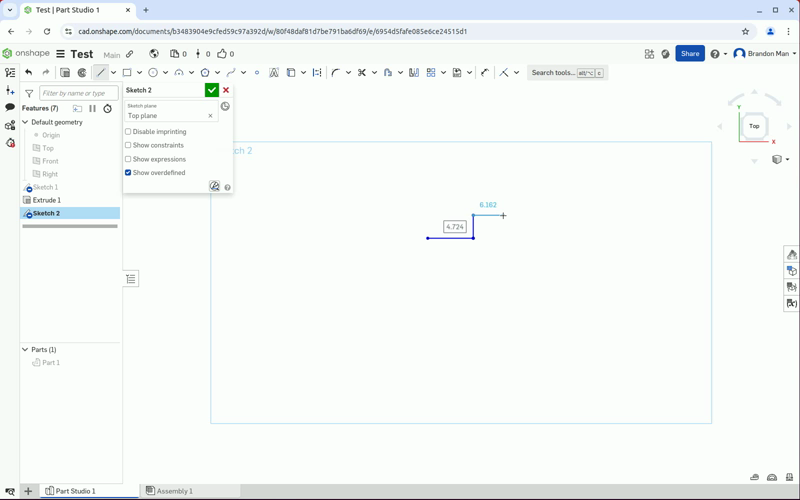
mouse_move(427, 215)
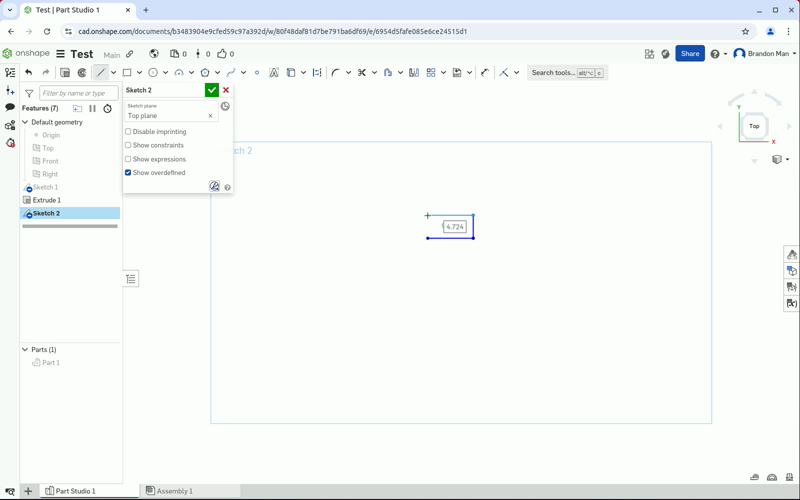
click(427, 215)
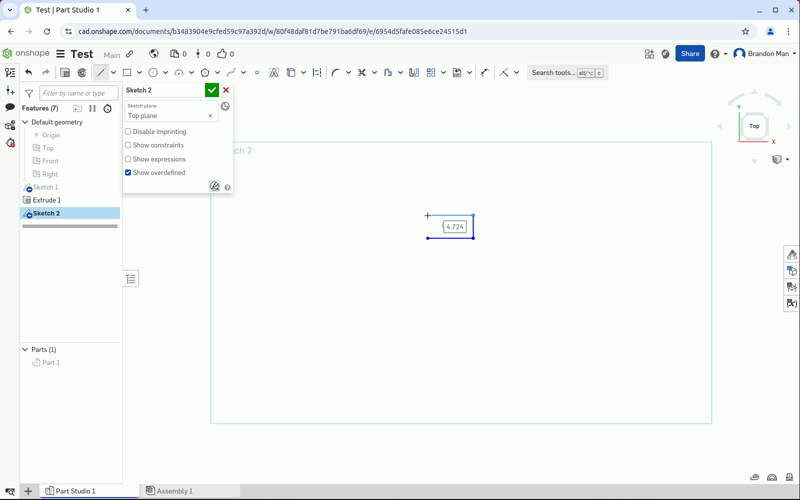
key_up(shift)
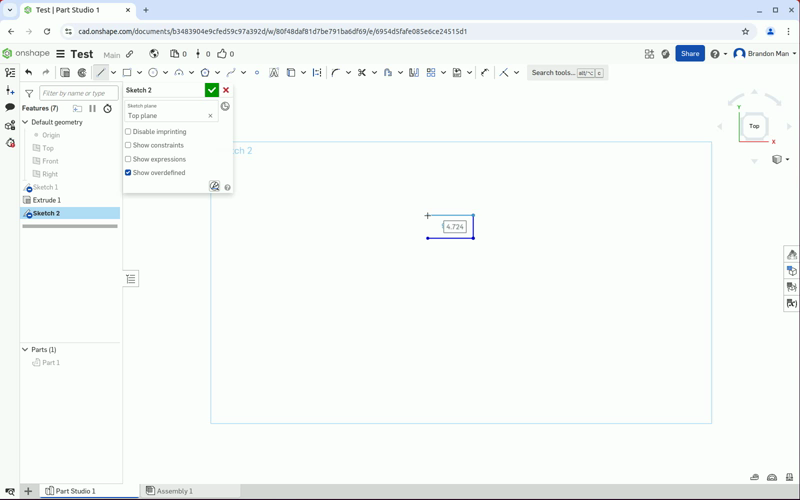
mouse_move(457, 215)
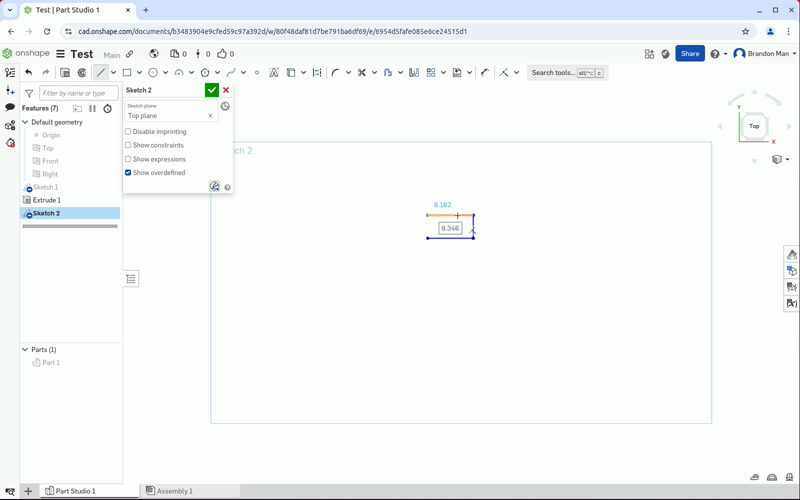
key_down(shift)
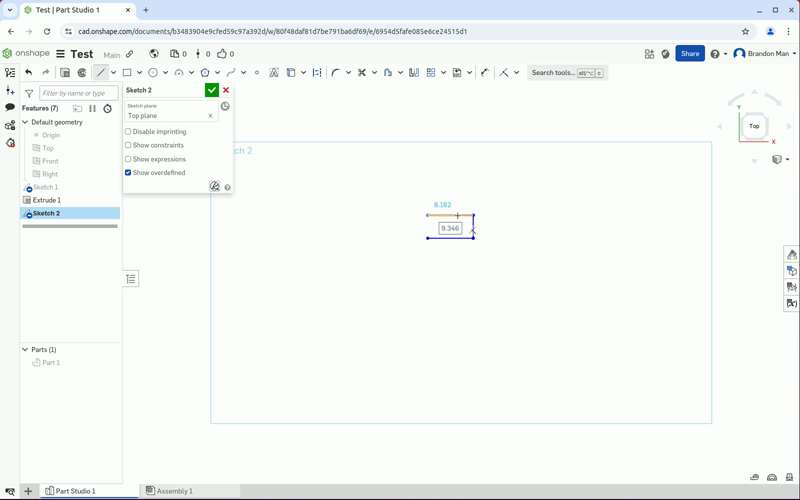
mouse_move(427, 238)
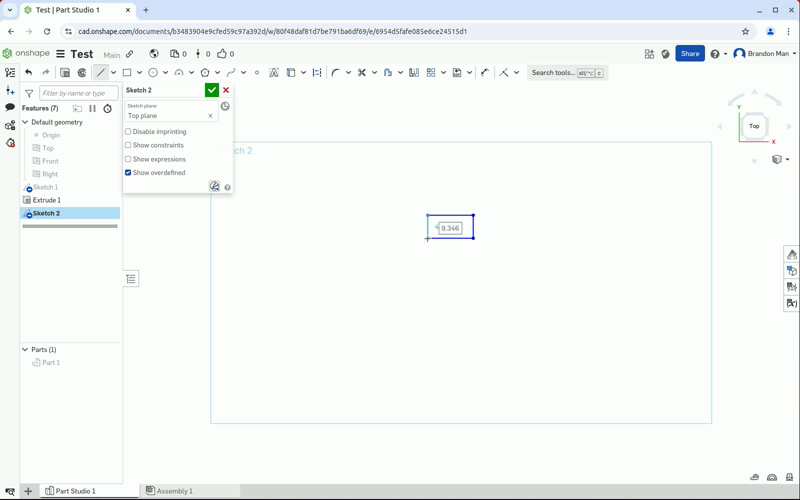
key_up(shift)
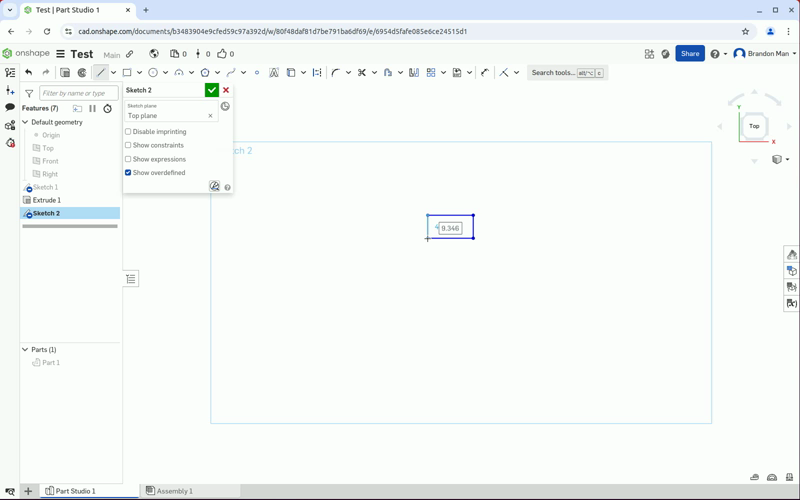
click(427, 238)
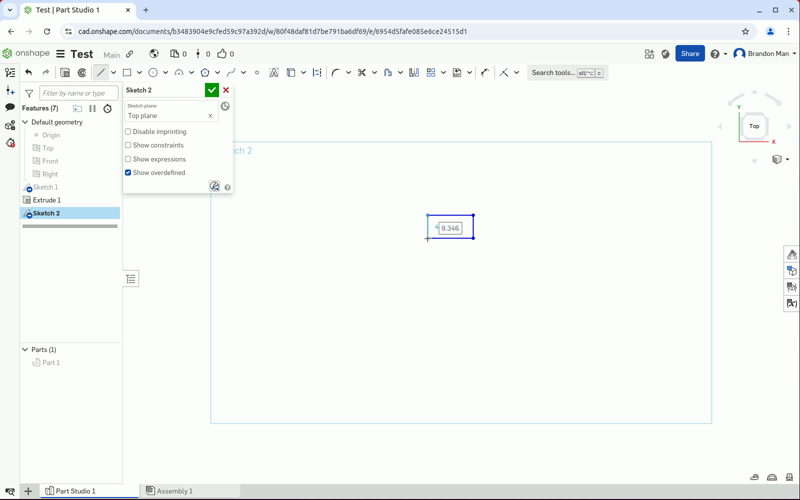
key(esc)
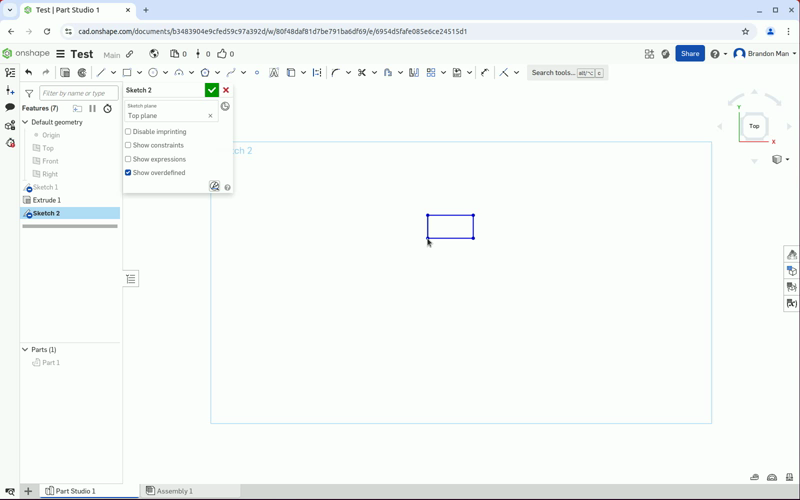
mouse_move(469, 230)
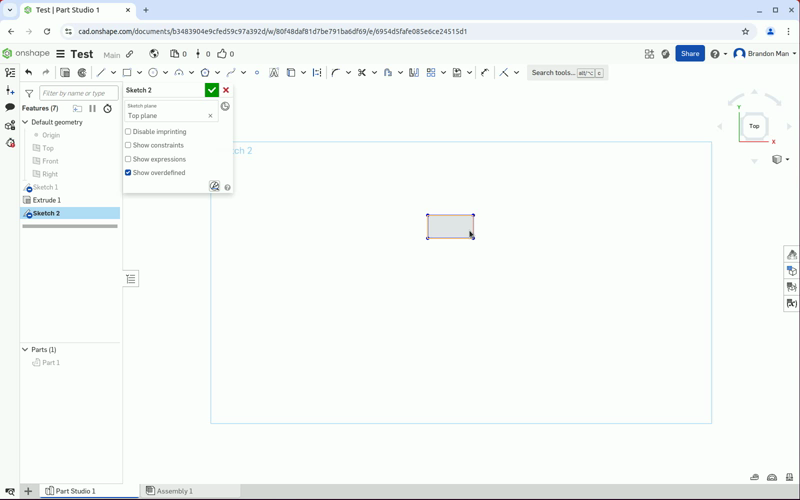
scroll(6)
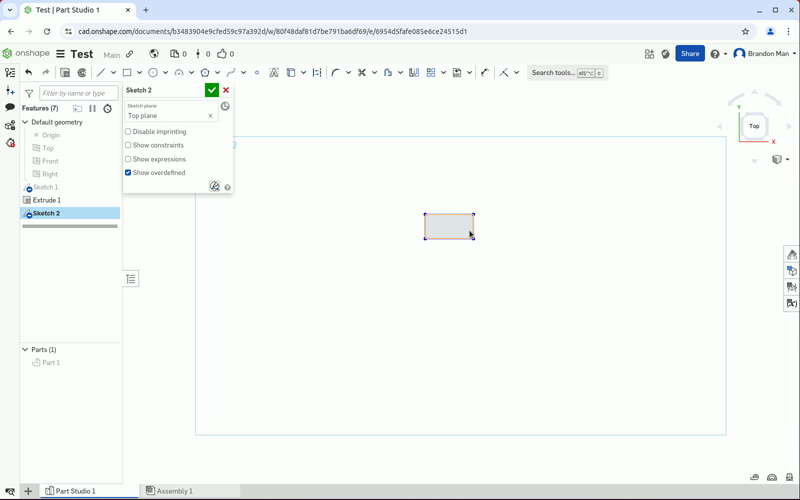
scroll(6)
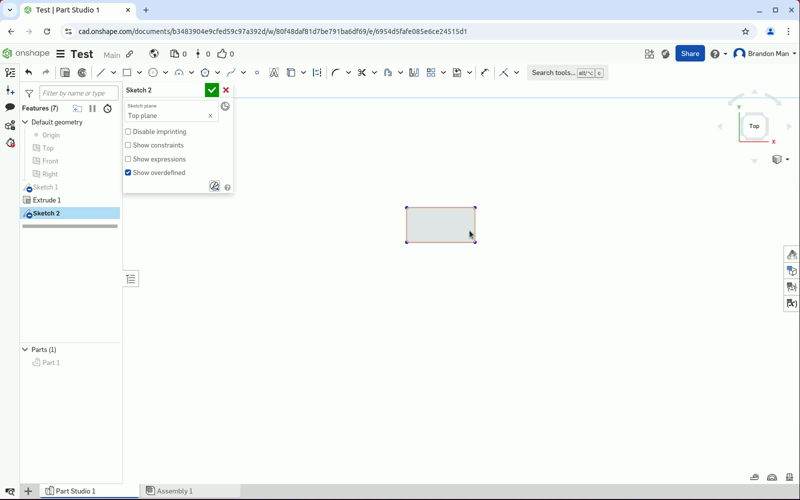
scroll(6)
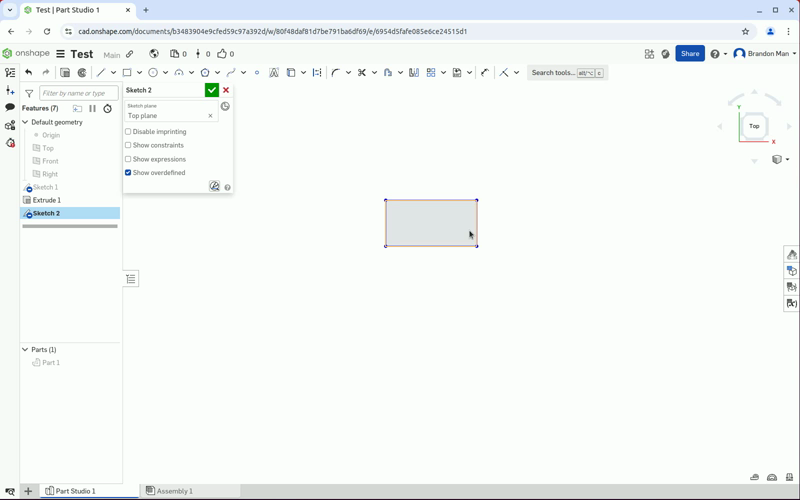
scroll(6)
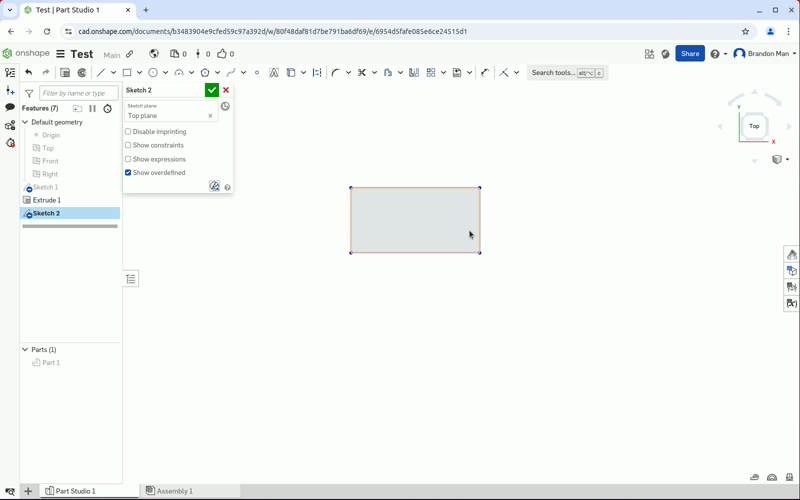
scroll(6)
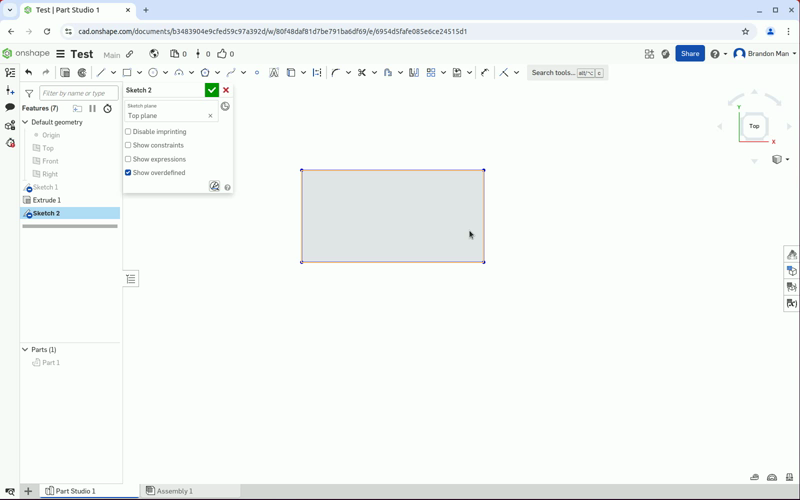
scroll(6)
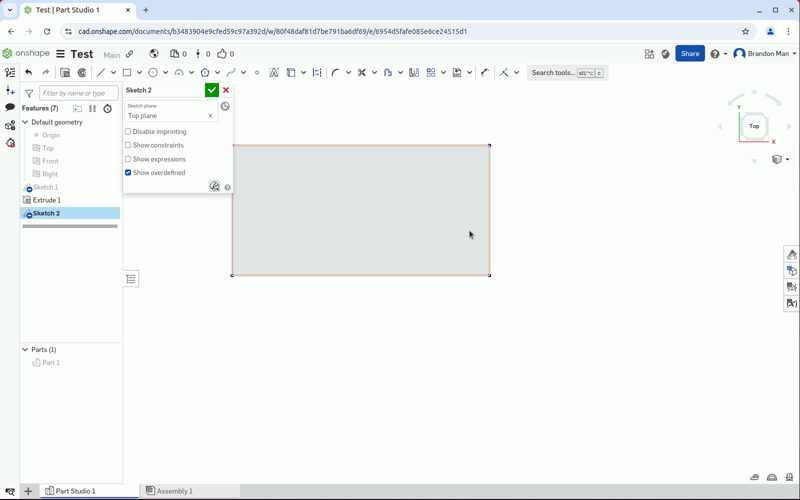
scroll(6)
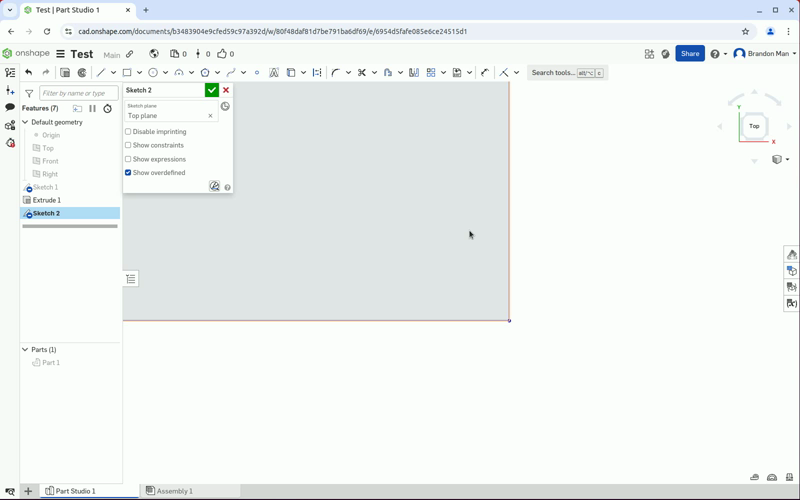
click(469, 230)
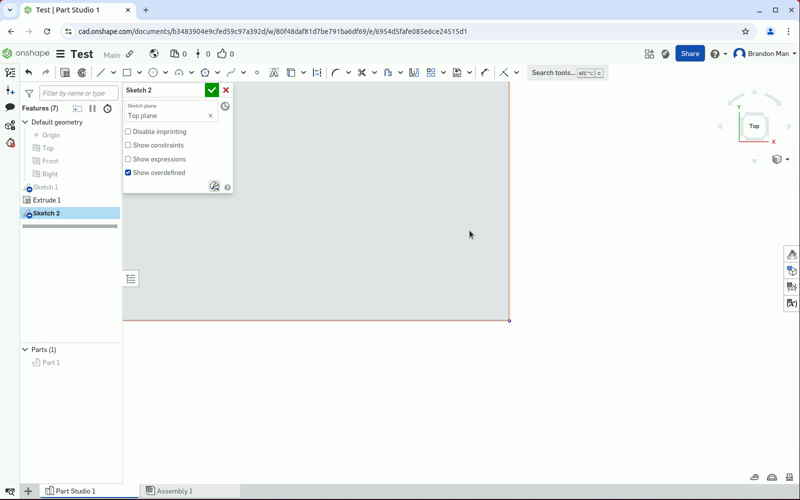
scroll(-6)
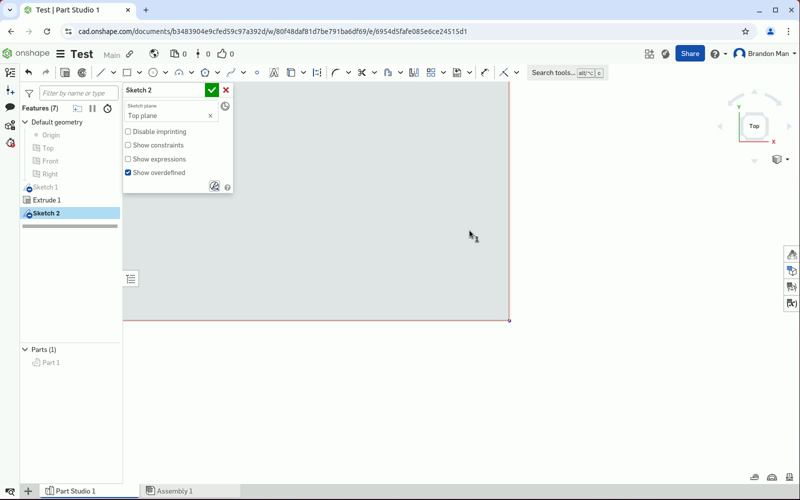
scroll(-6)
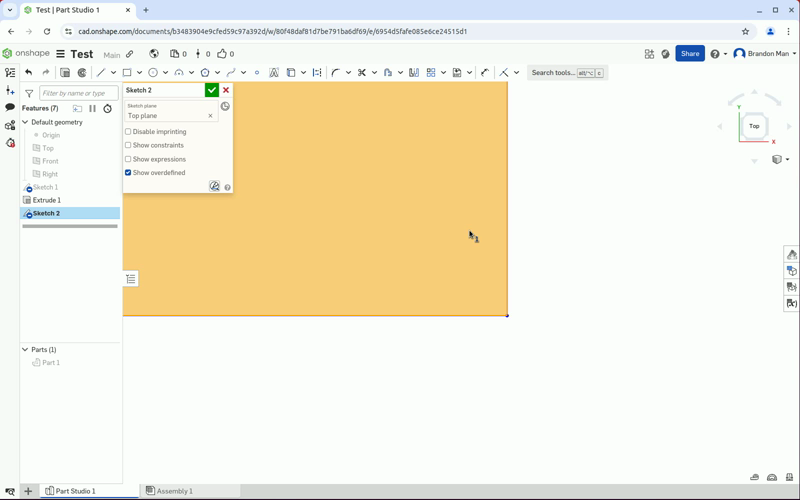
scroll(-6)
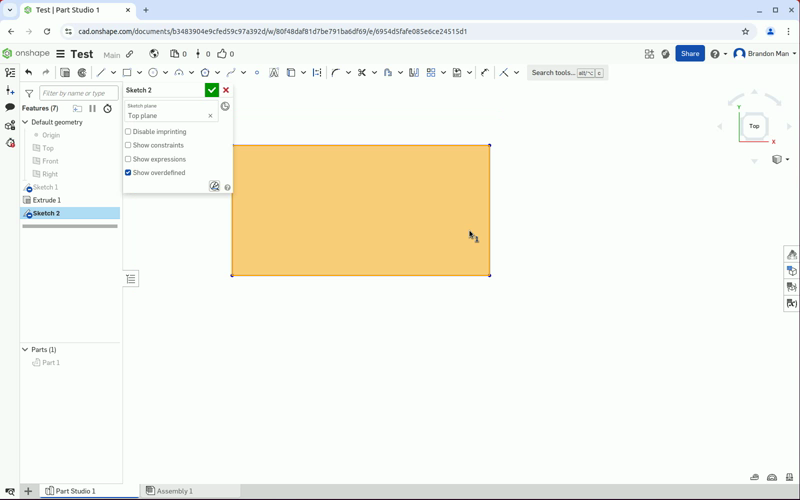
scroll(-6)
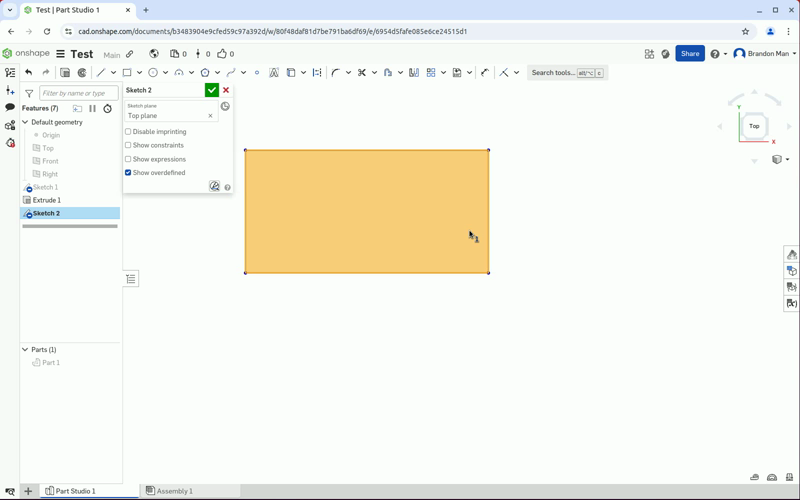
scroll(-6)
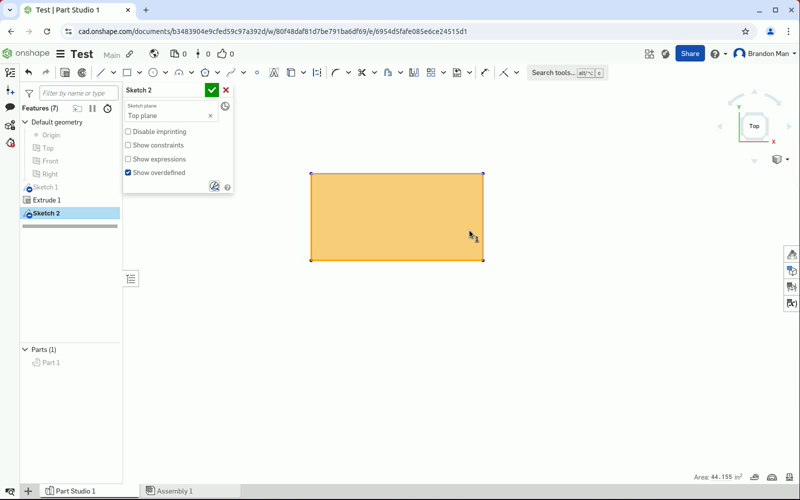
scroll(-6)
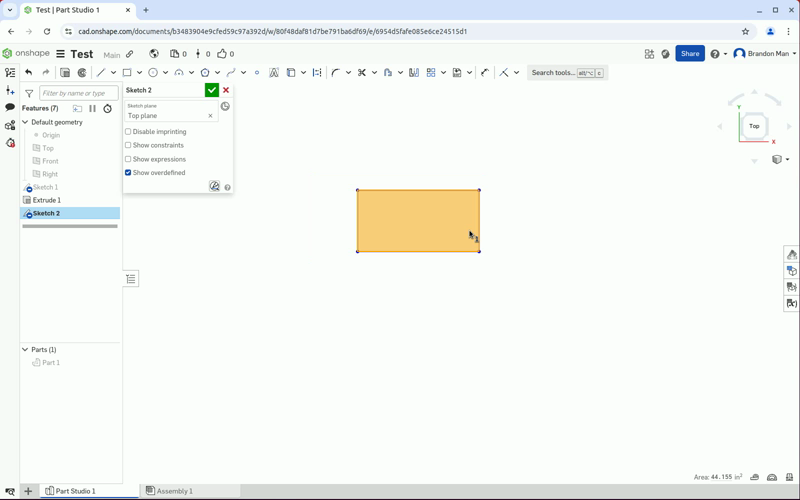
scroll(-6)
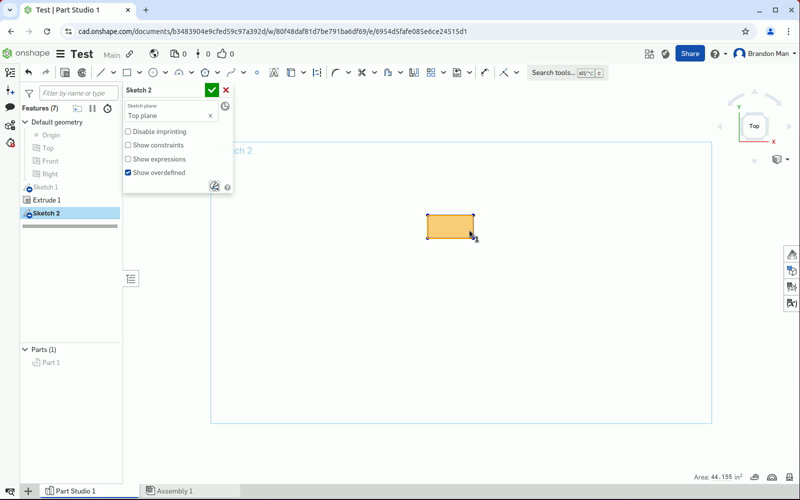
mouse_move(73, 352)
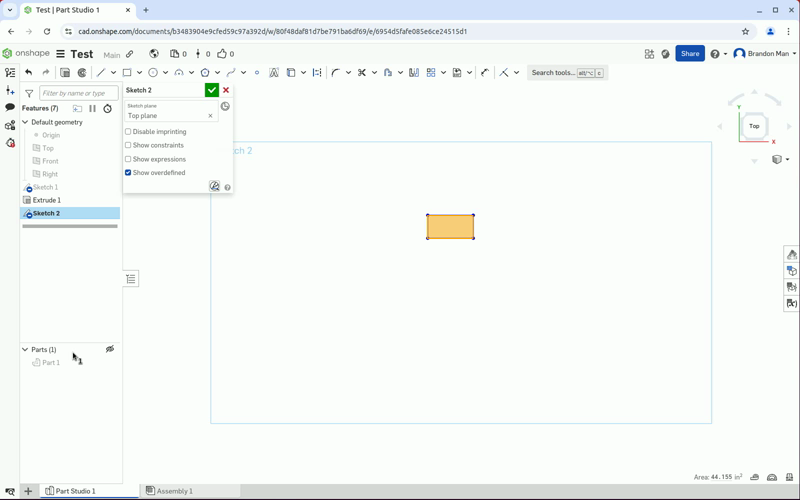
key(shift+y)
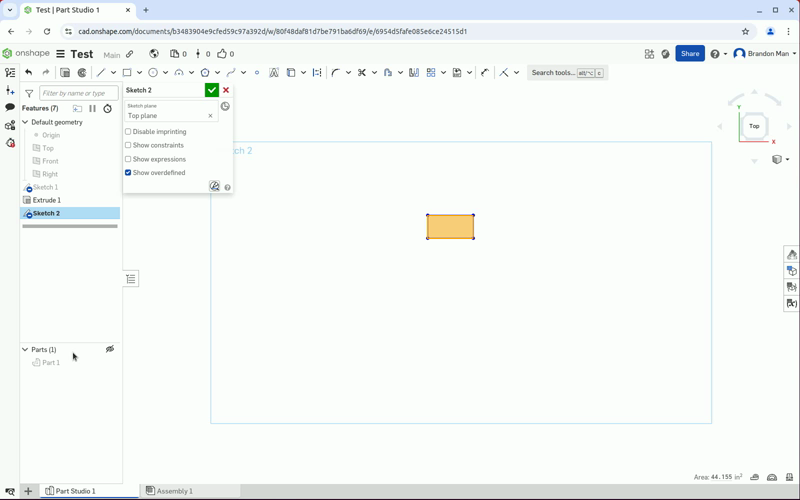
key(shift+e)
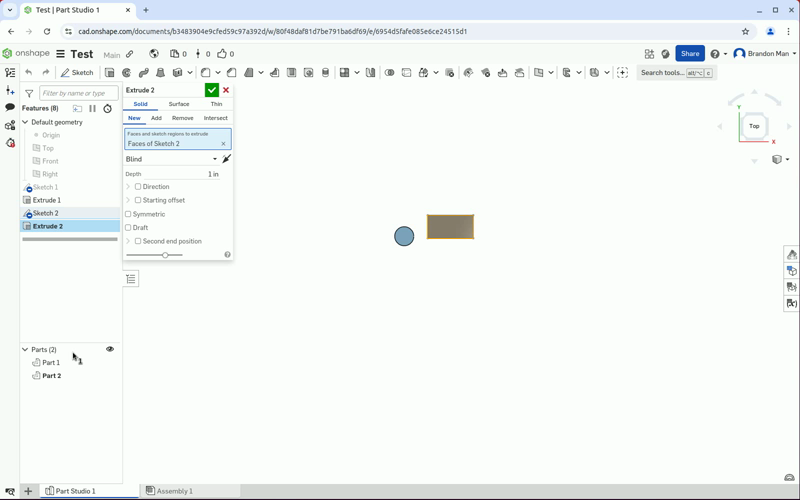
mouse_move(143, 106)
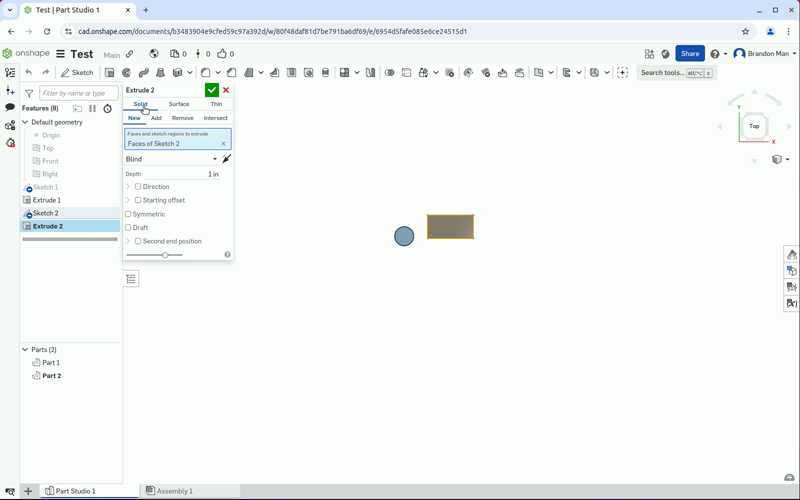
click(143, 106)
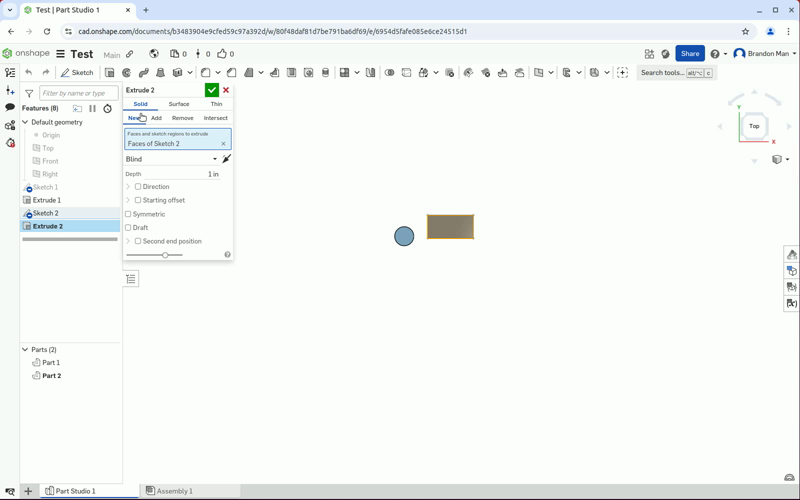
mouse_move(137, 120)
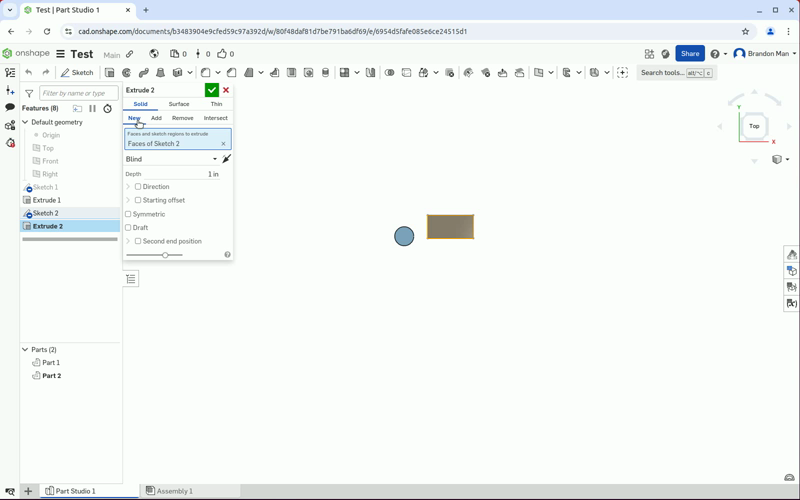
click(137, 120)
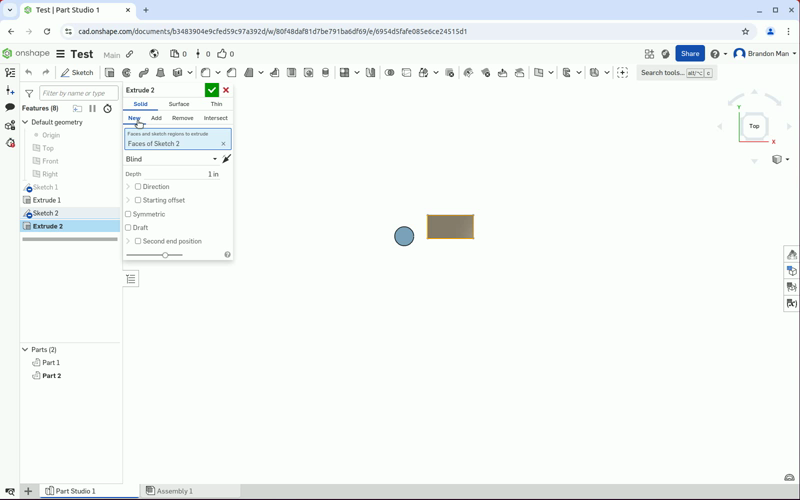
key(tab, 4)
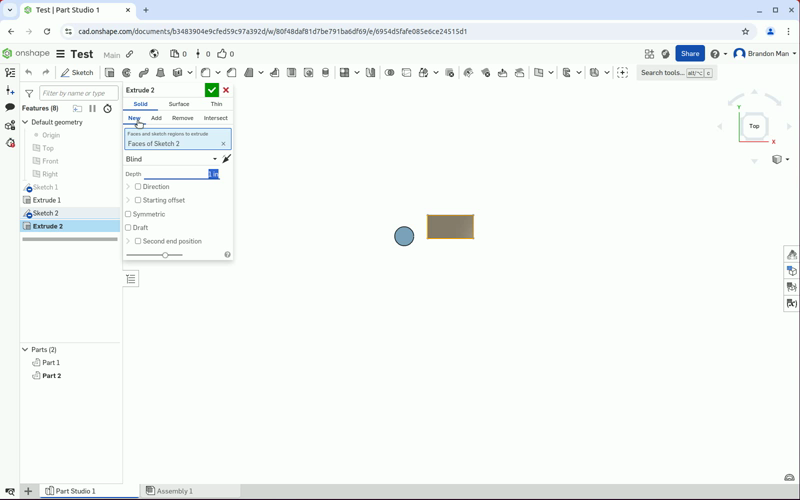
text(0.241)
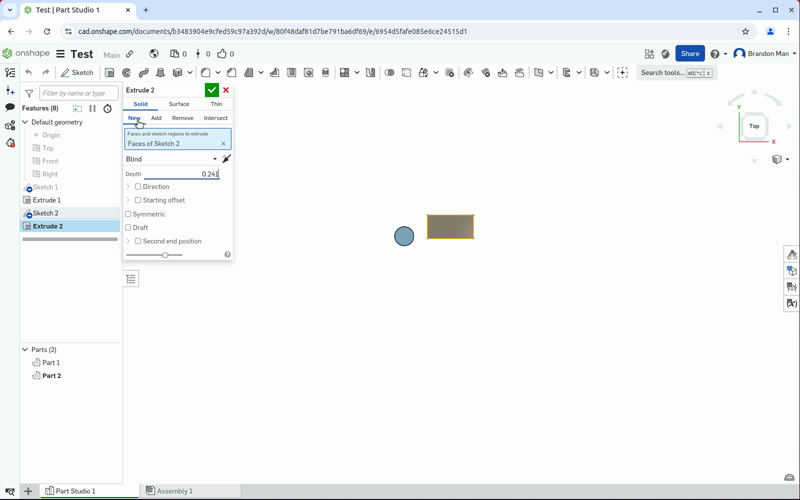
key(enter)
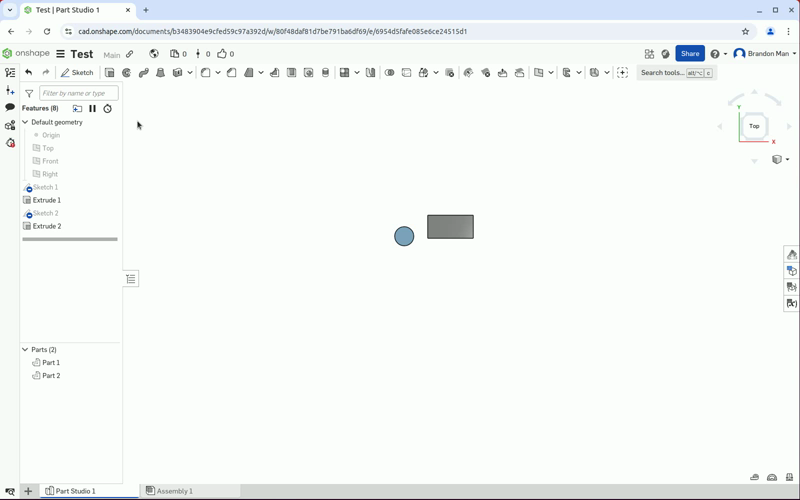
key(shift+h)
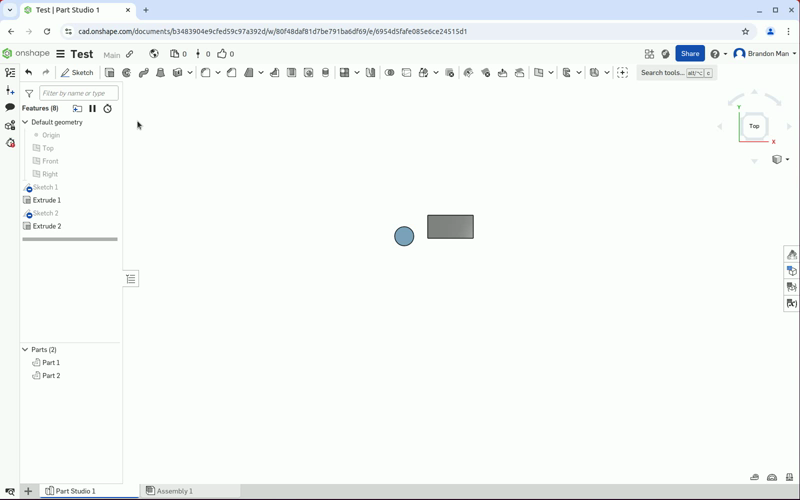
key(shift+h)
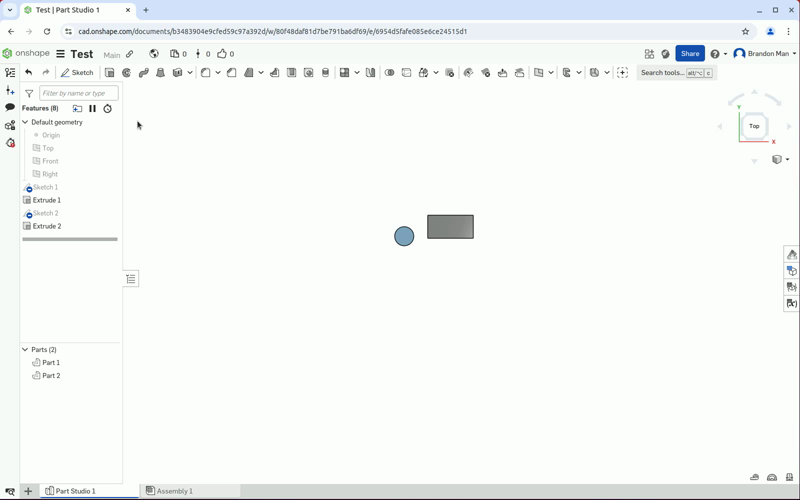
mouse_move(73, 189)
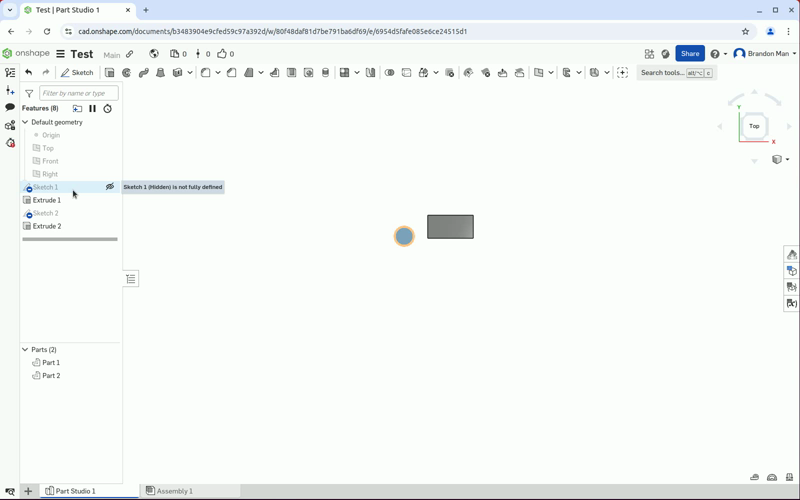
click(73, 189)
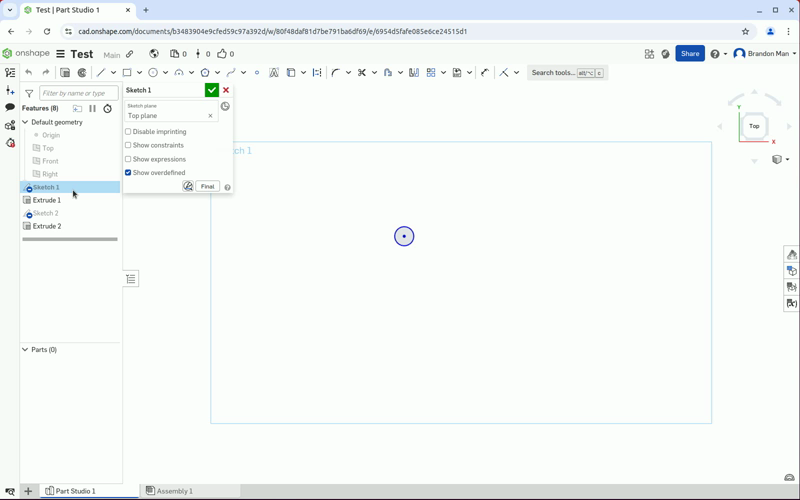
mouse_move(229, 92)
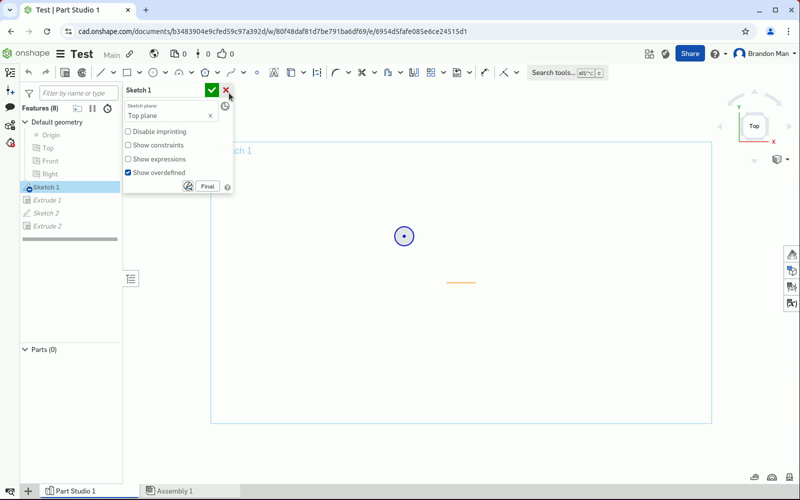
click(229, 92)
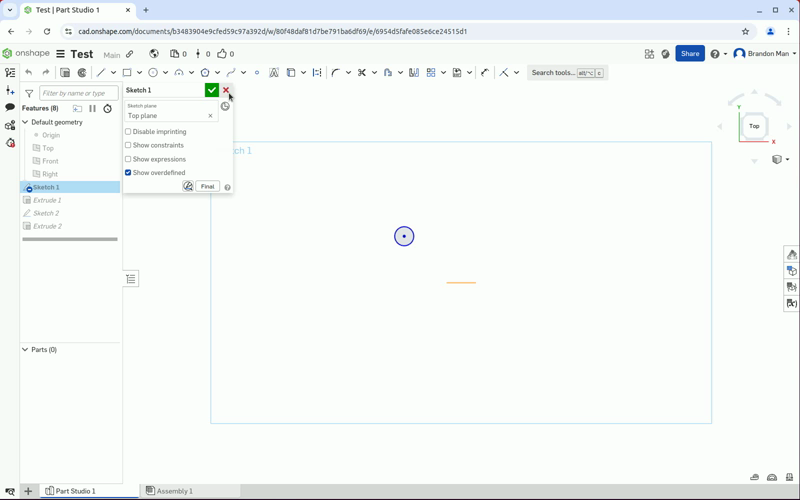
key(shift+s)
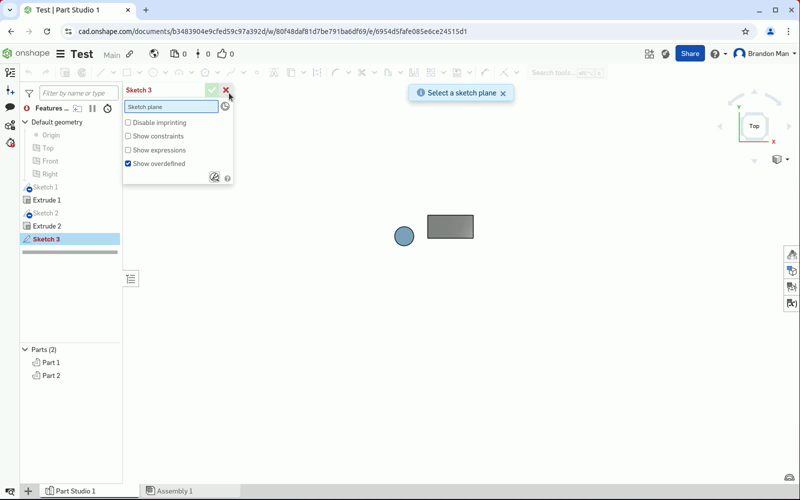
mouse_move(73, 150)
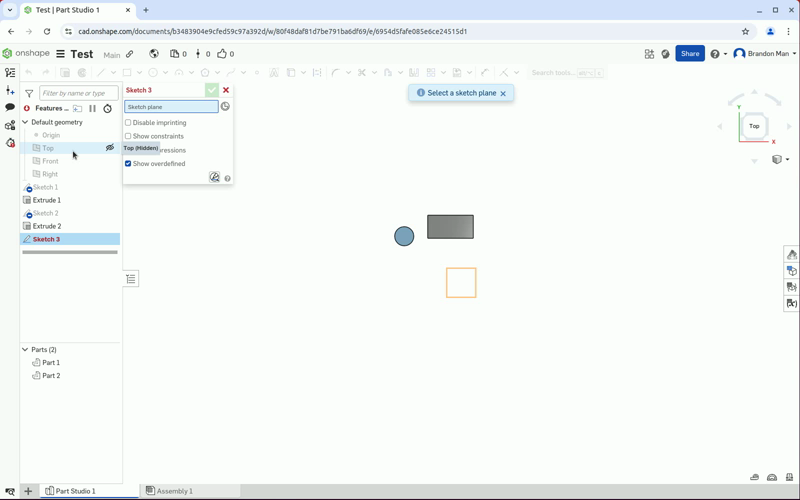
click(73, 150)
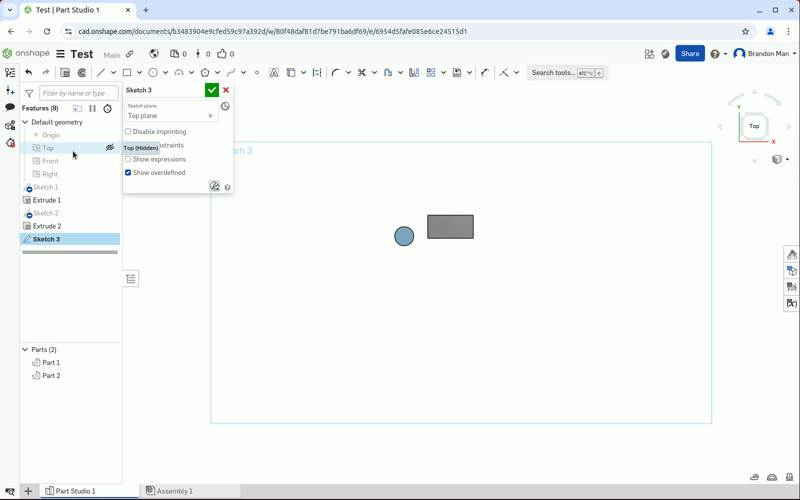
mouse_move(73, 352)
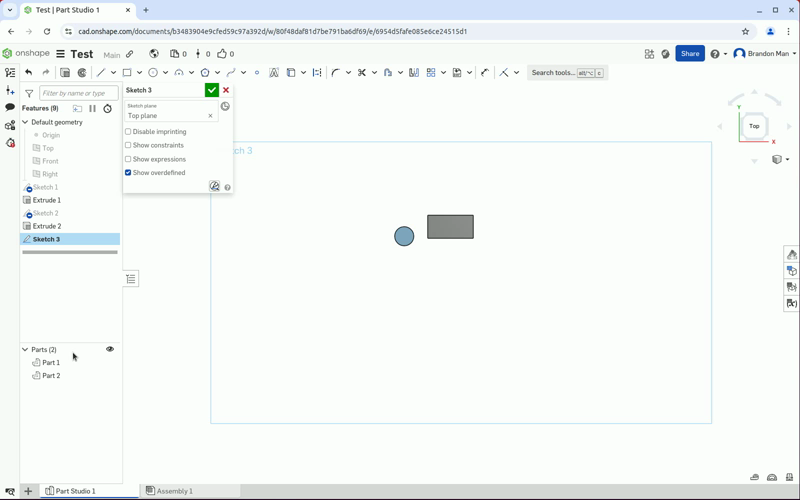
key(y)
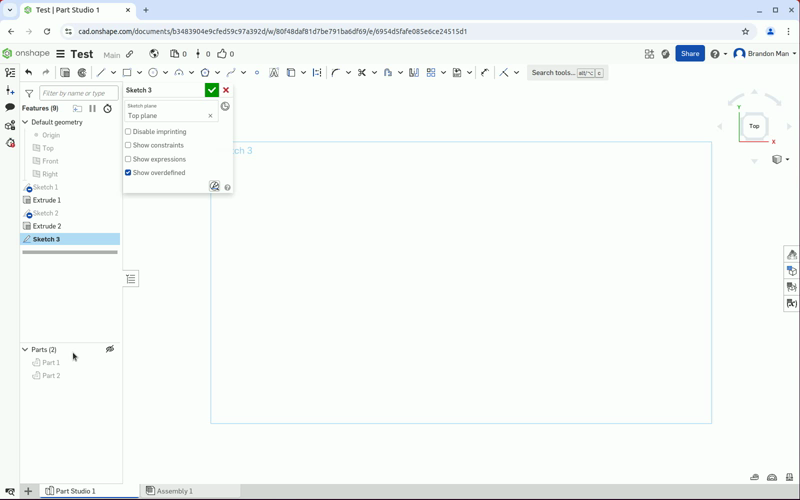
key(l)
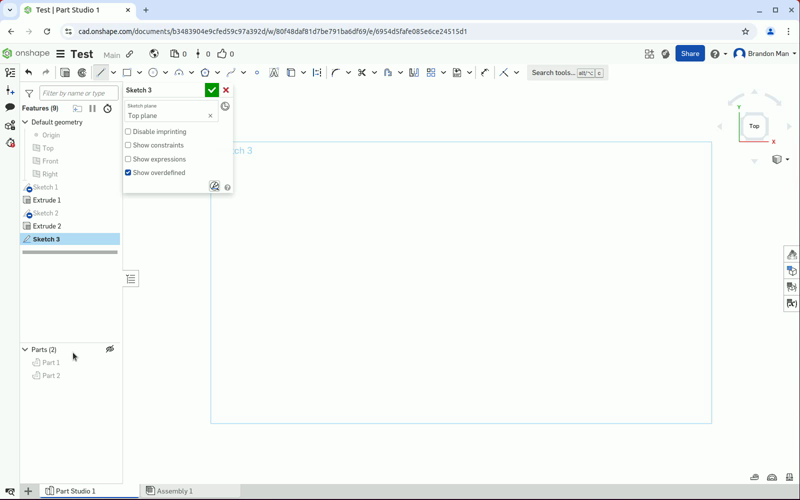
key_down(shift)
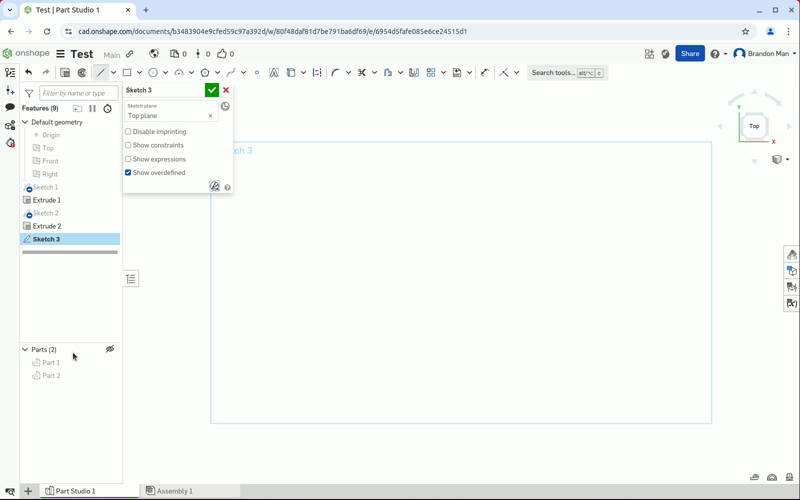
mouse_move(570, 264)
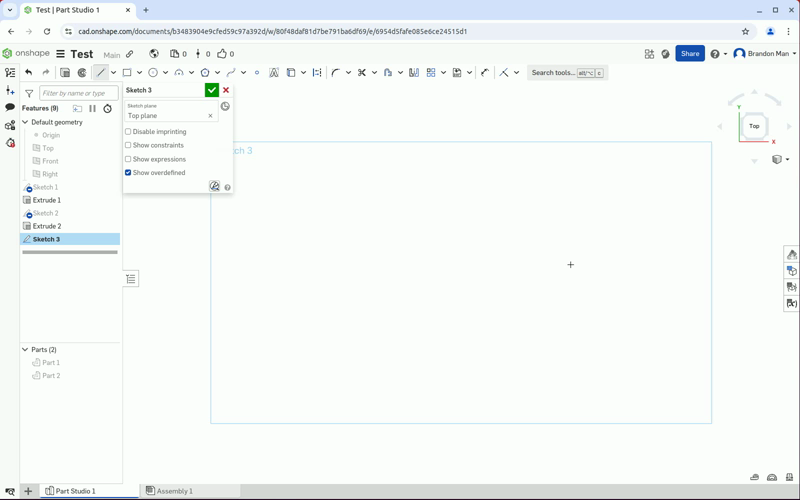
click(570, 264)
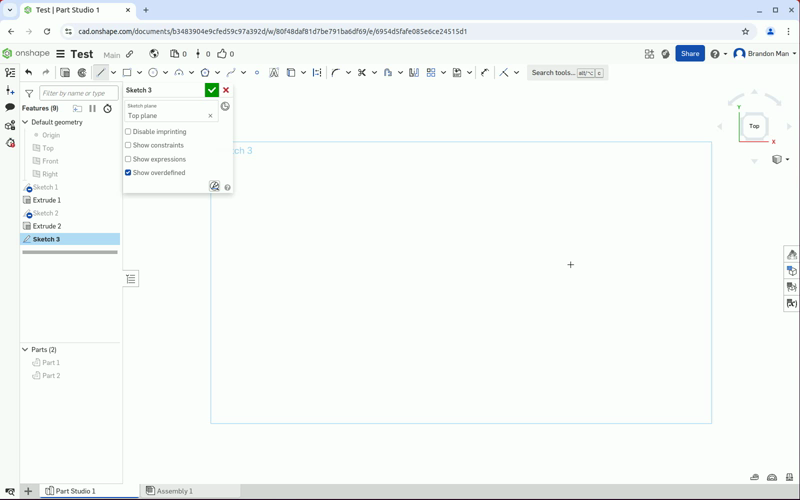
key_up(shift)
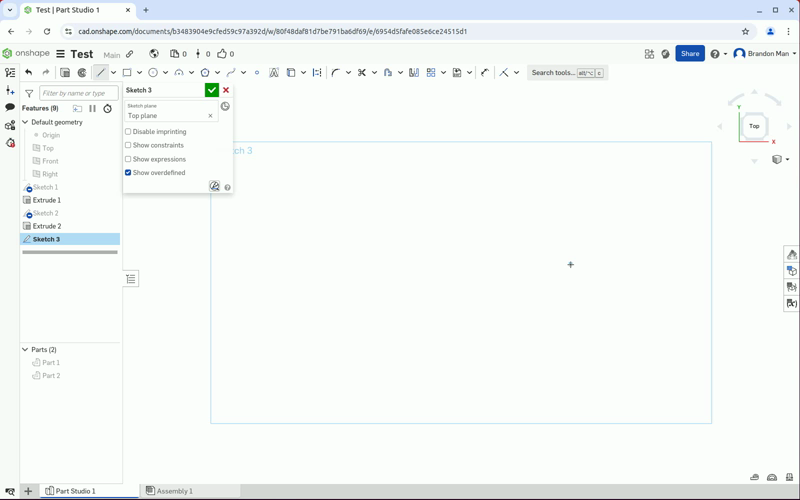
key_down(shift)
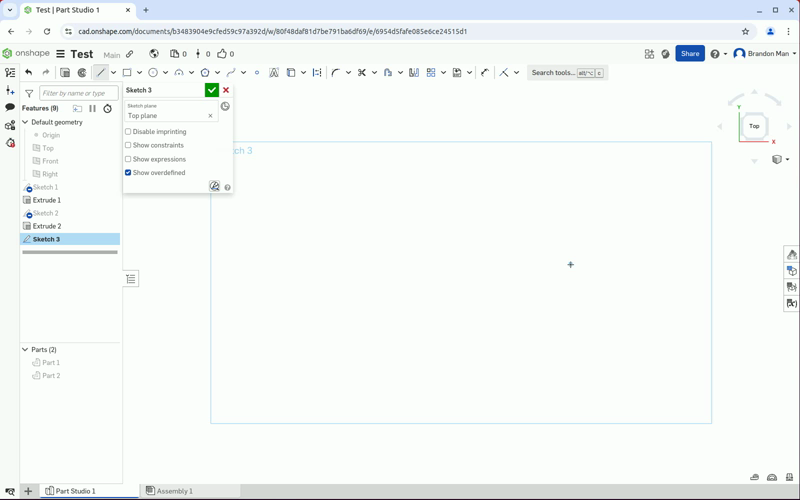
mouse_move(589, 264)
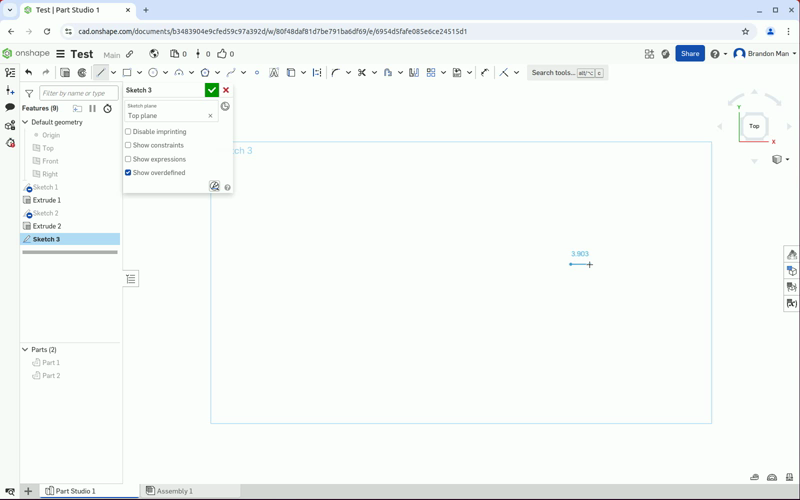
mouse_move(573, 264)
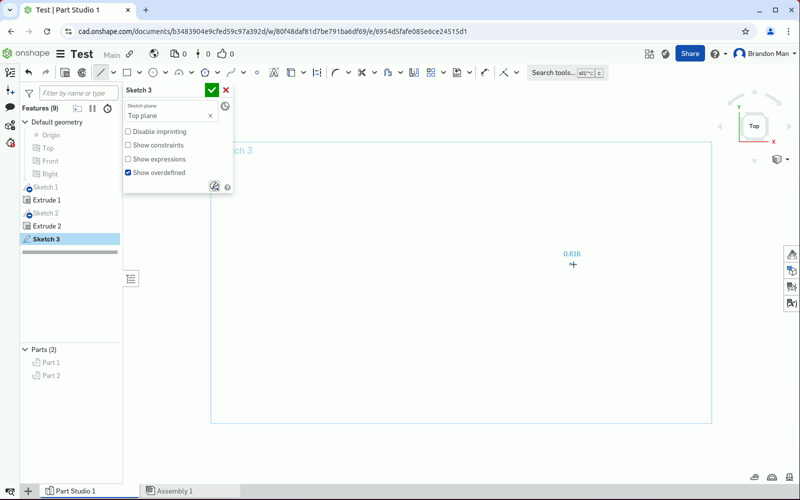
scroll(6)
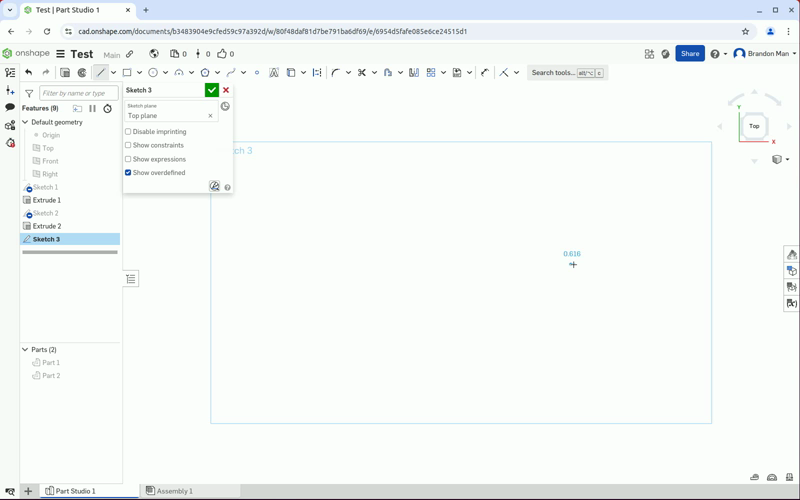
scroll(6)
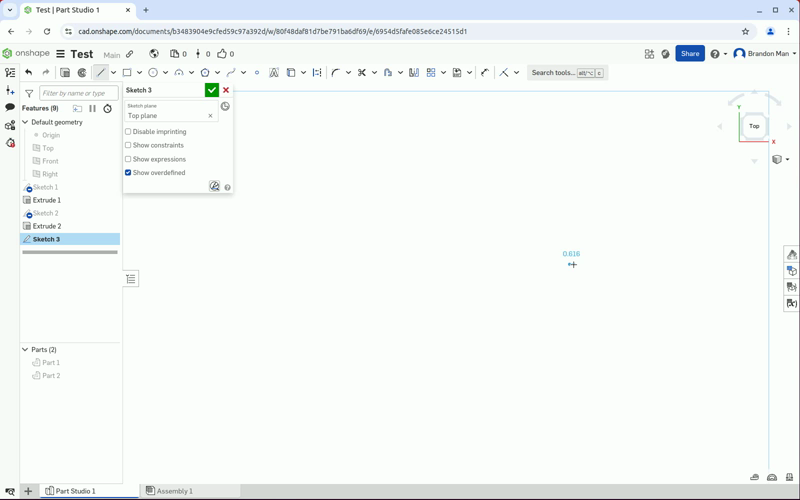
scroll(6)
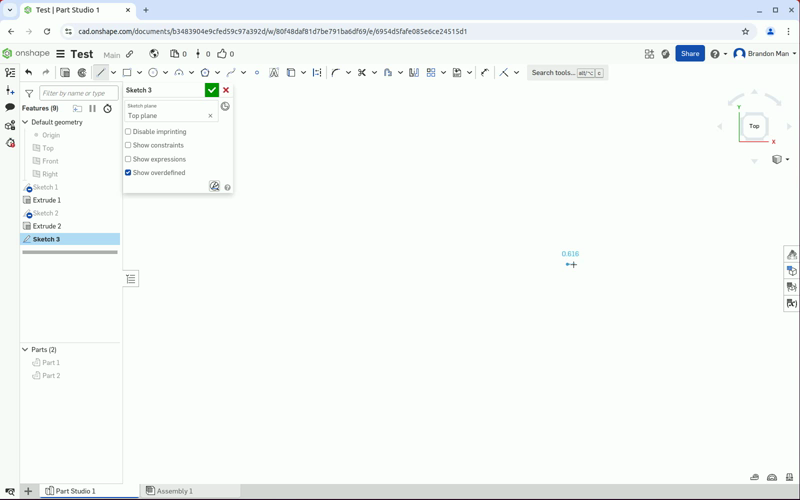
scroll(6)
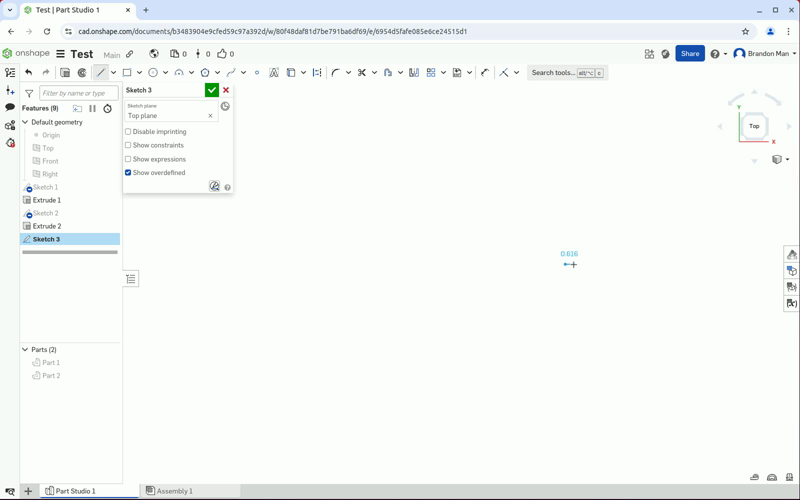
scroll(6)
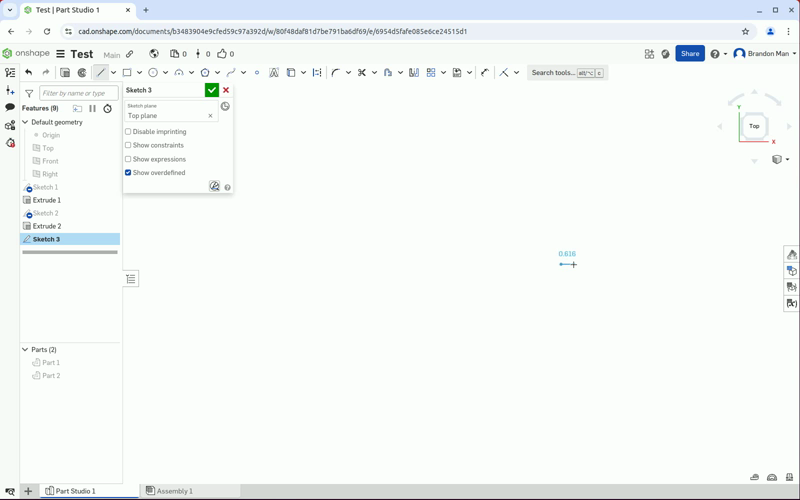
scroll(6)
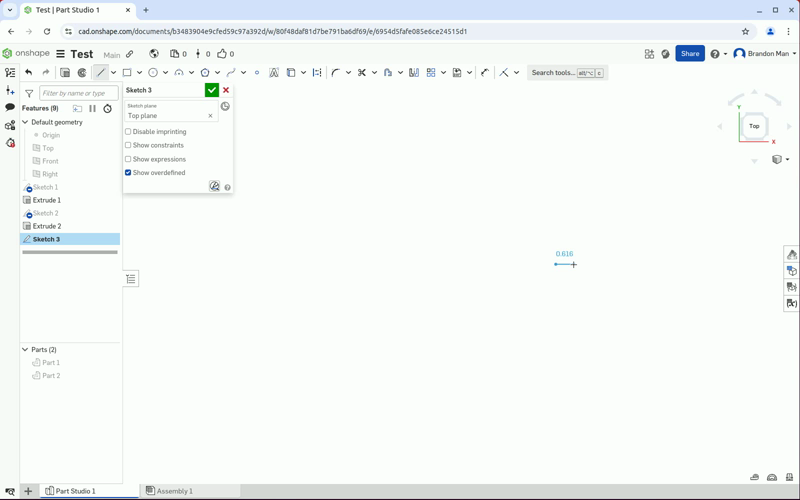
scroll(6)
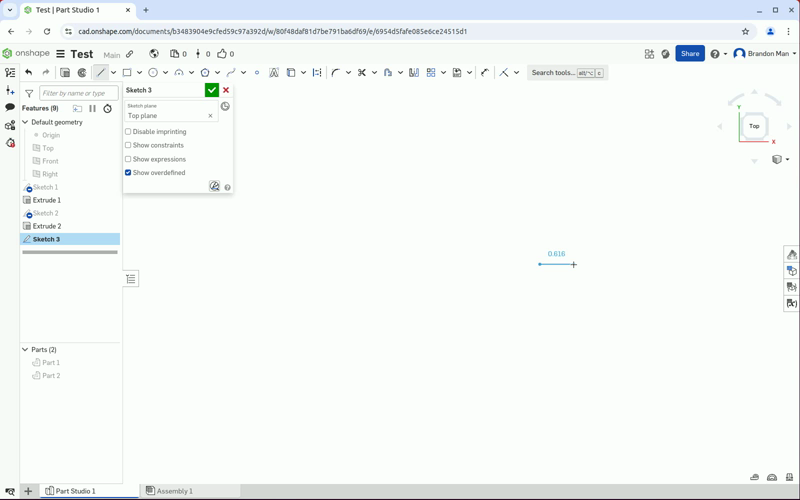
click(573, 264)
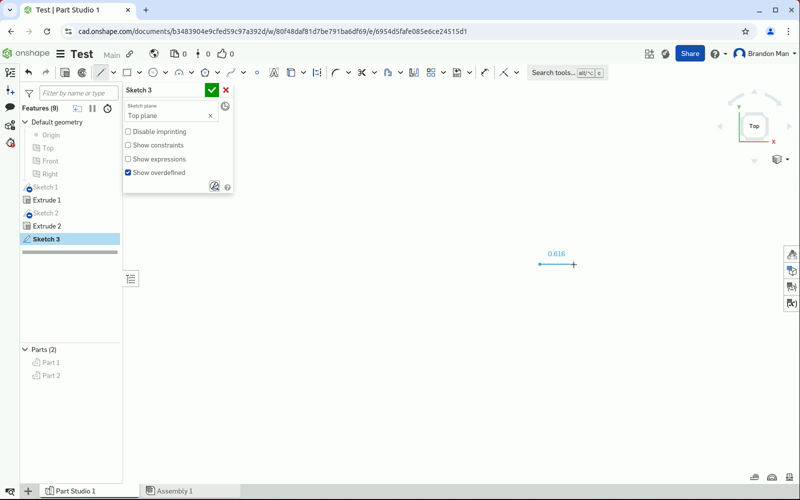
scroll(-6)
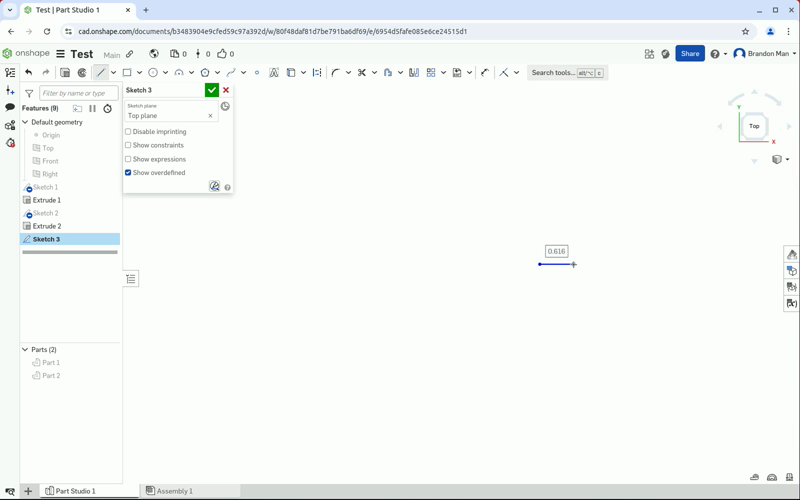
scroll(-6)
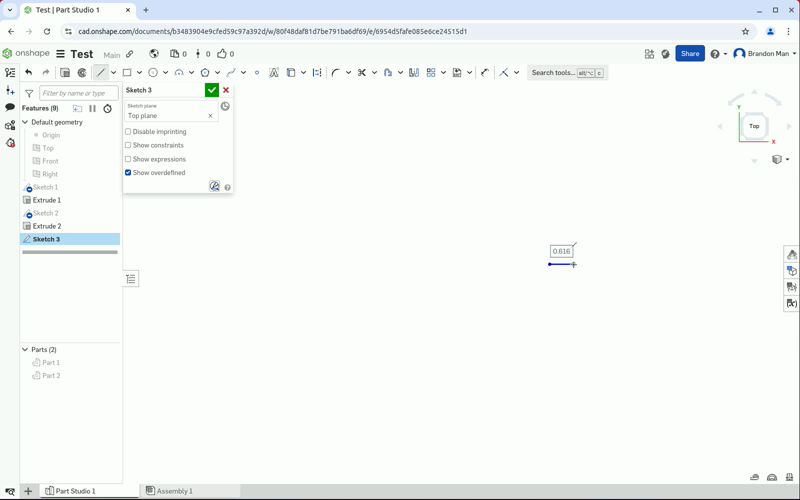
scroll(-6)
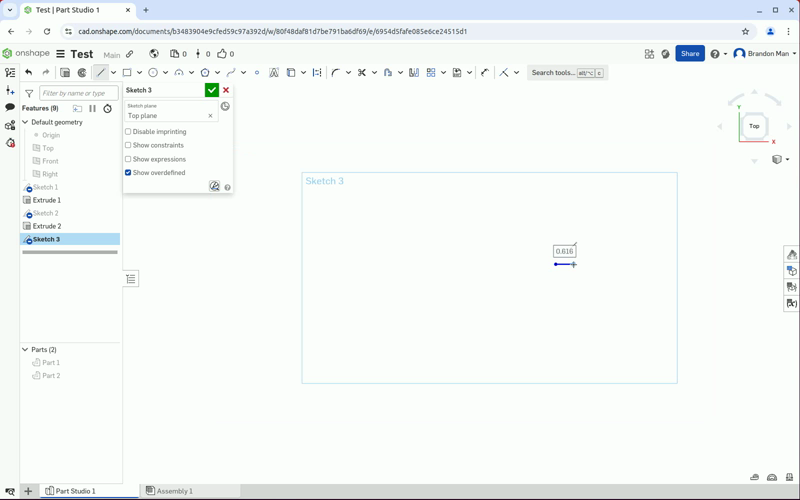
scroll(-6)
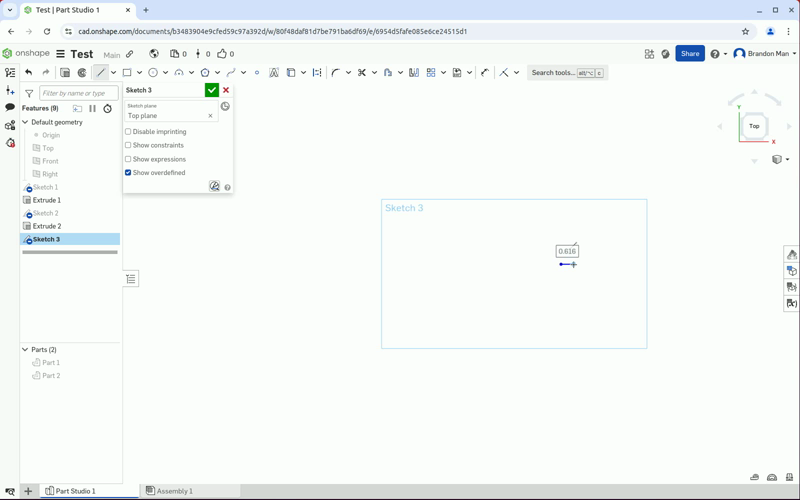
scroll(-6)
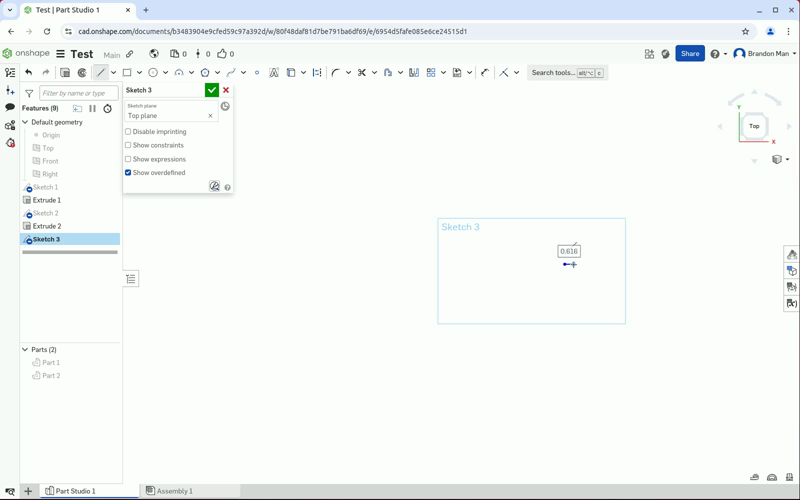
scroll(-6)
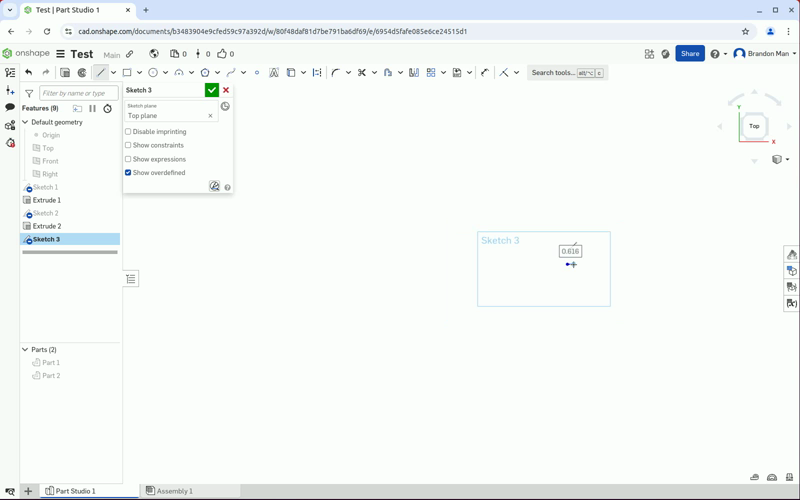
scroll(-6)
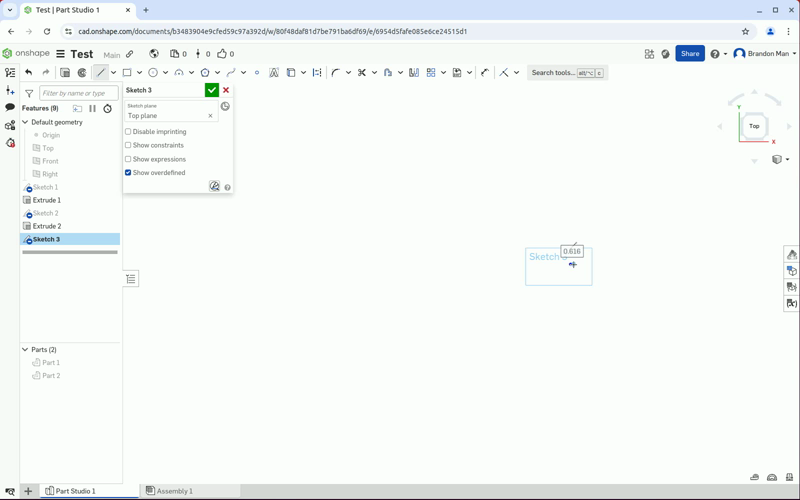
key_up(shift)
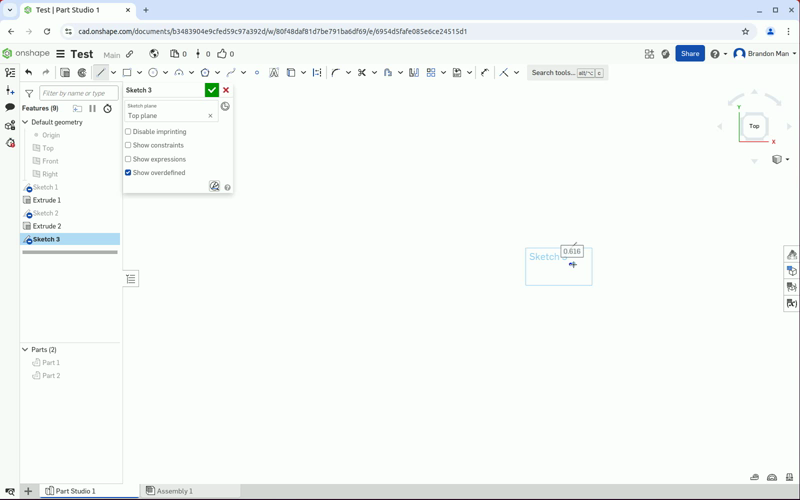
key(esc)
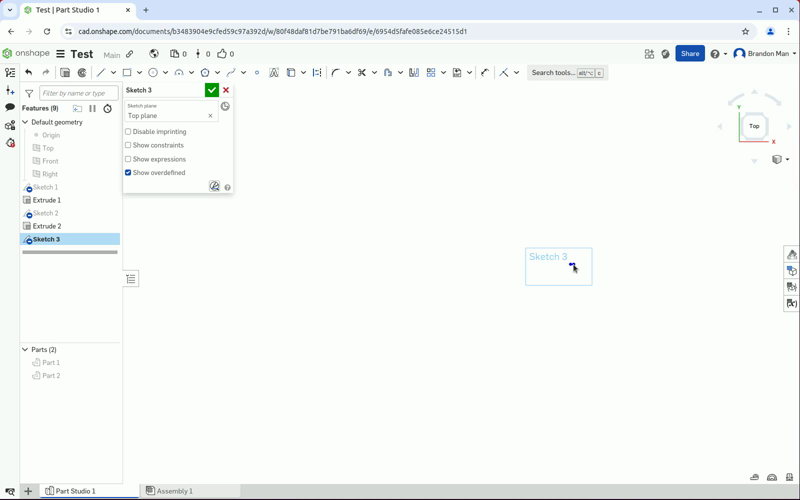
key(a)
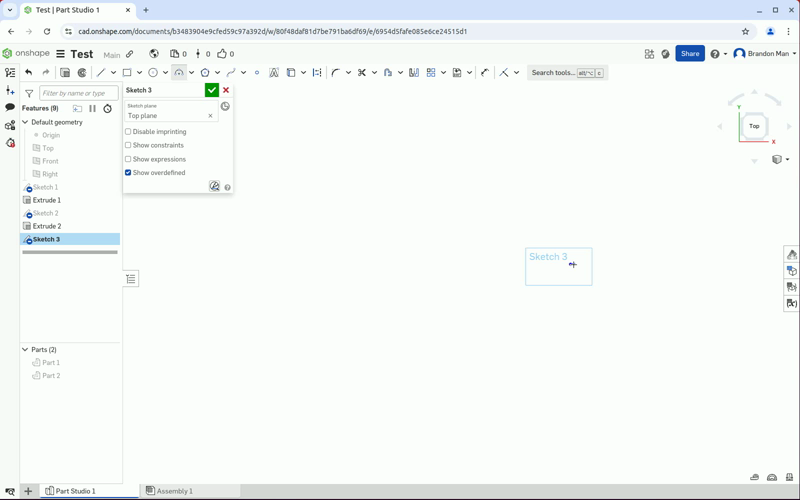
mouse_move(573, 264)
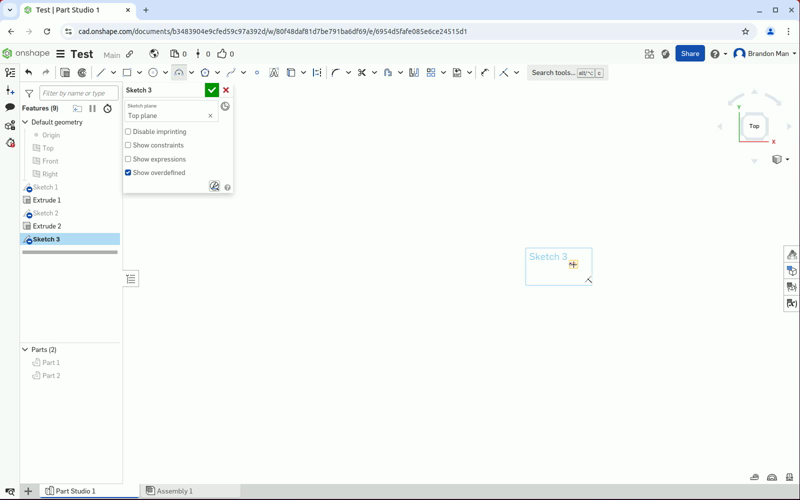
scroll(6)
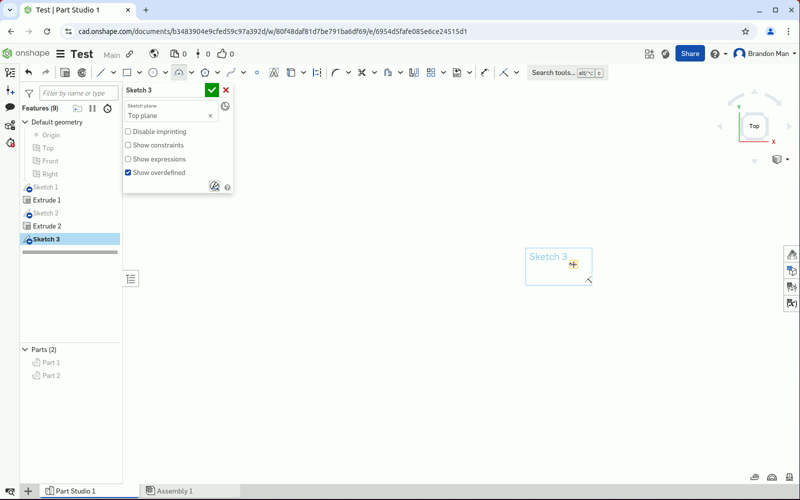
scroll(6)
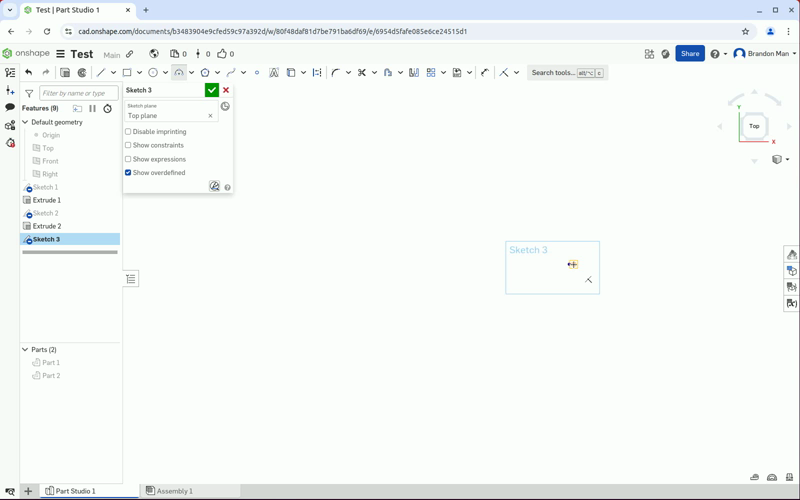
scroll(6)
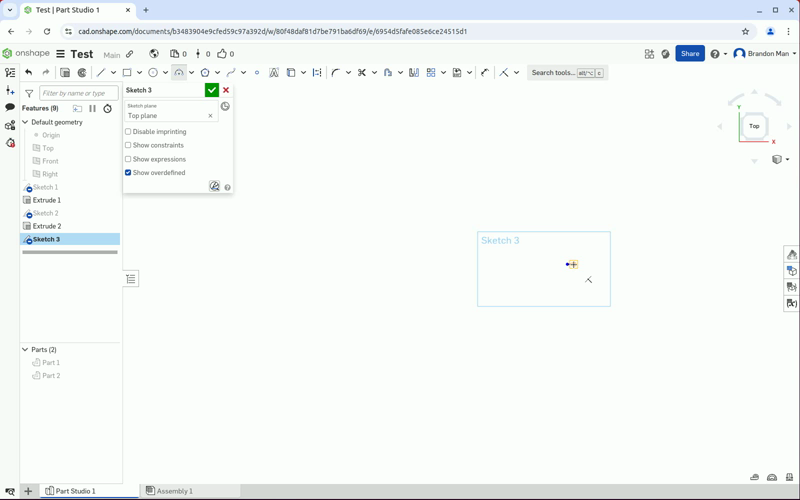
scroll(6)
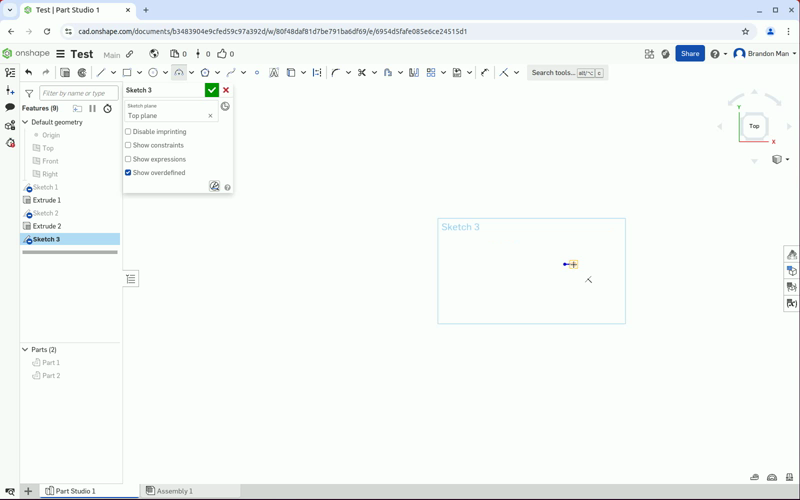
scroll(6)
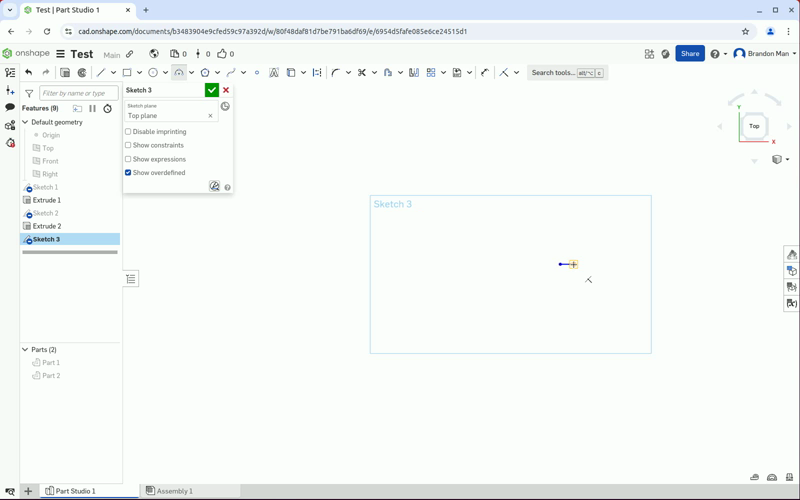
scroll(6)
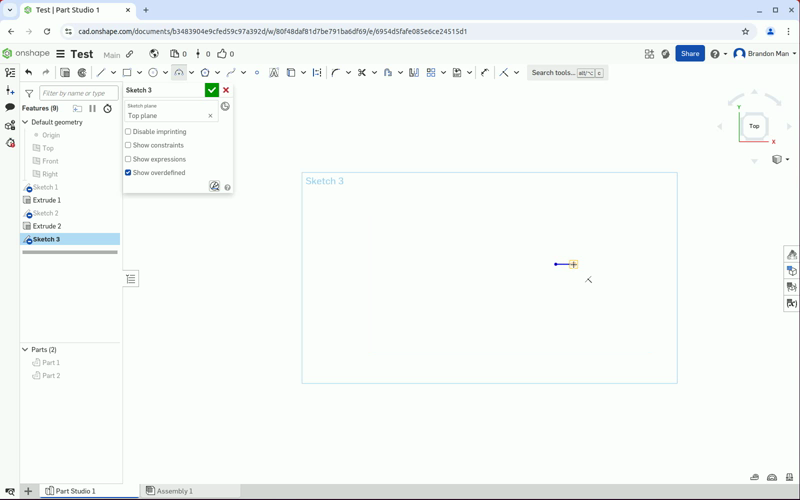
scroll(6)
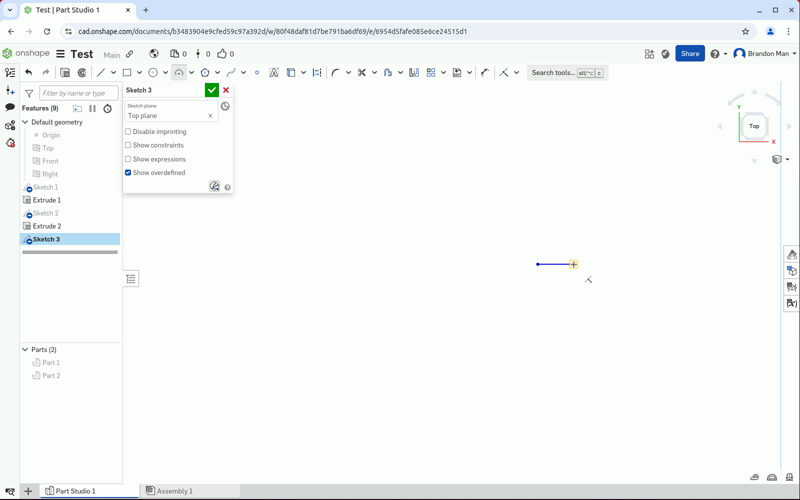
click(573, 264)
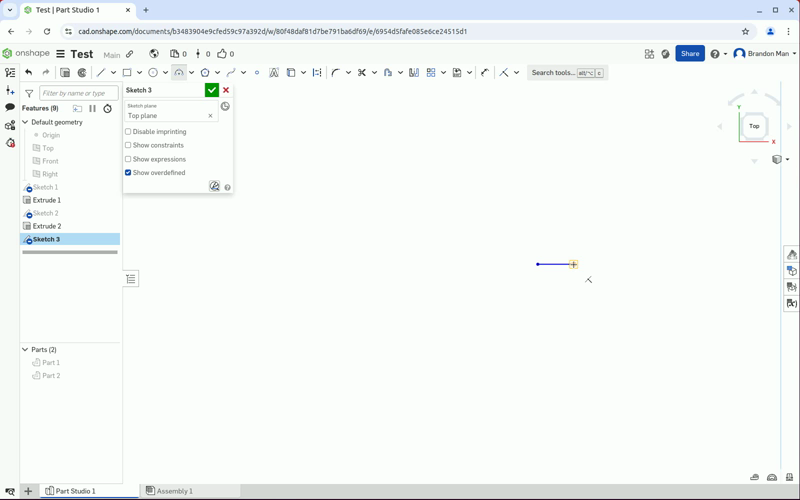
scroll(-6)
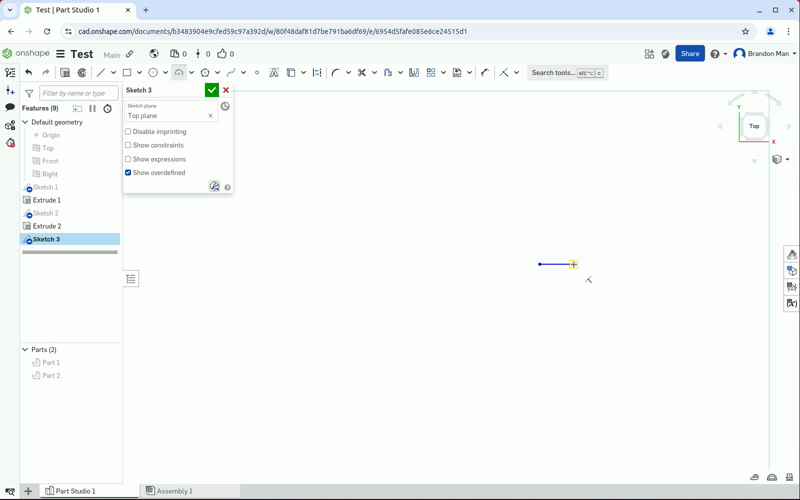
scroll(-6)
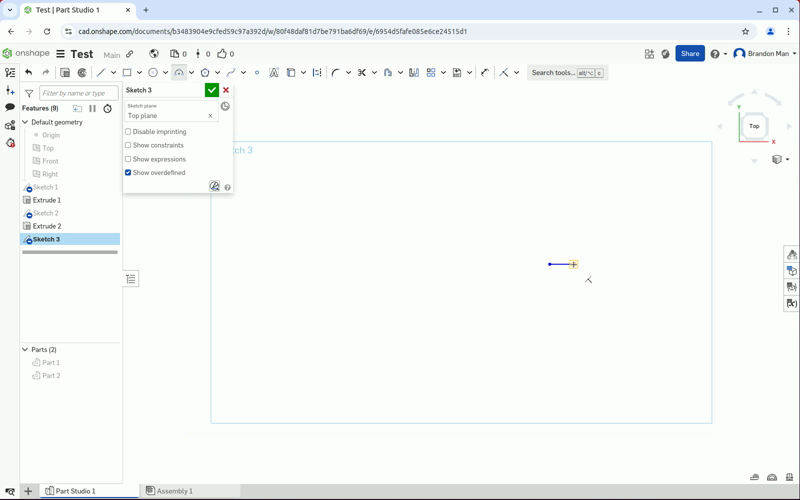
scroll(-6)
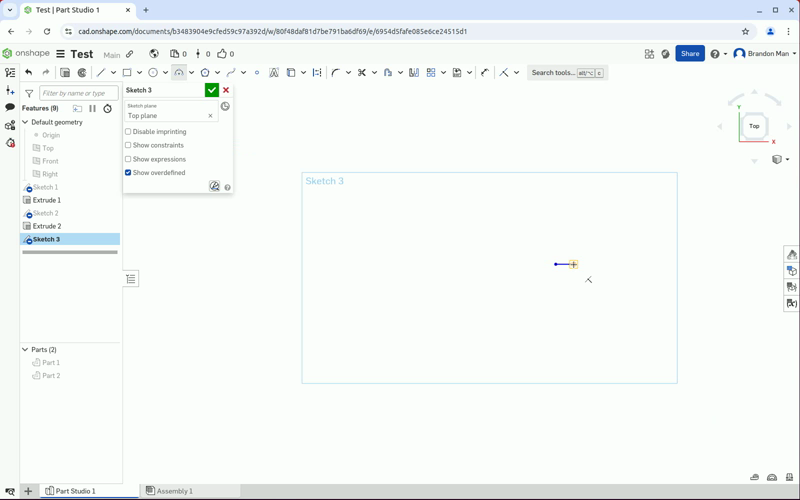
scroll(-6)
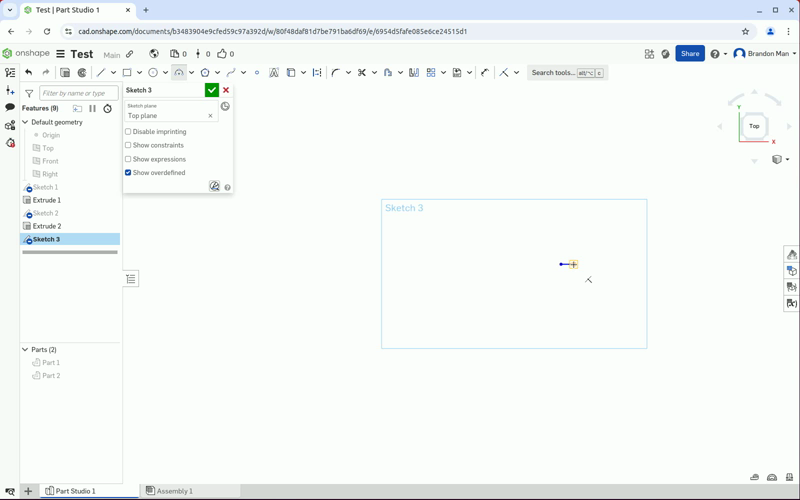
scroll(-6)
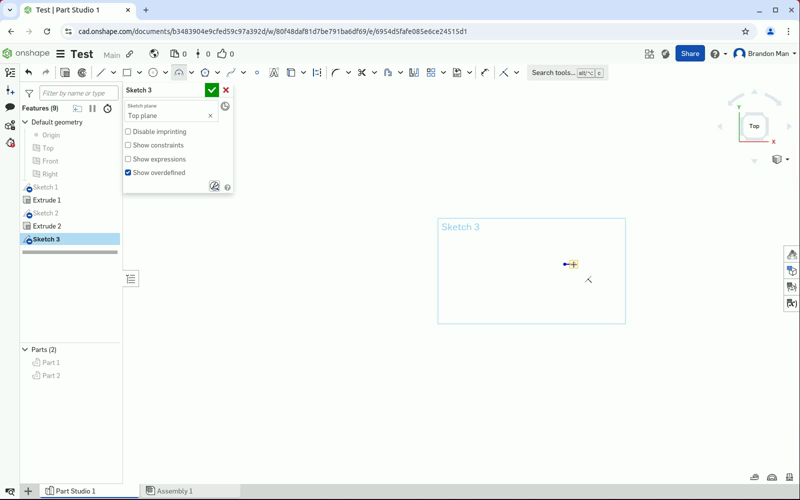
scroll(-6)
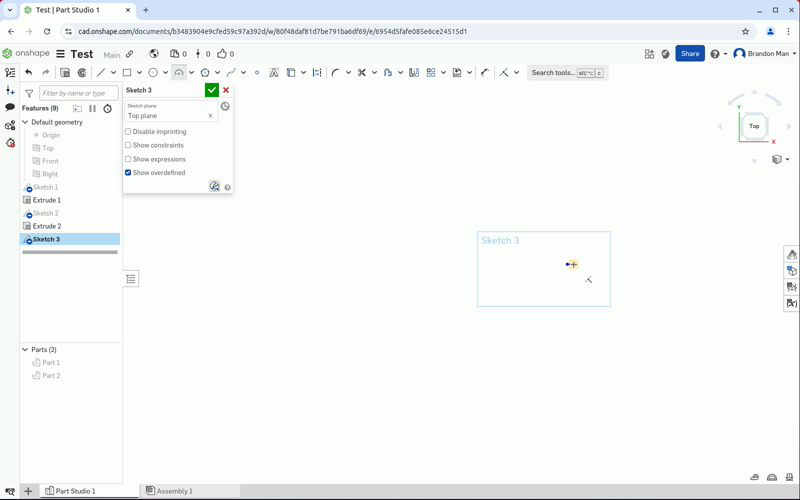
scroll(-6)
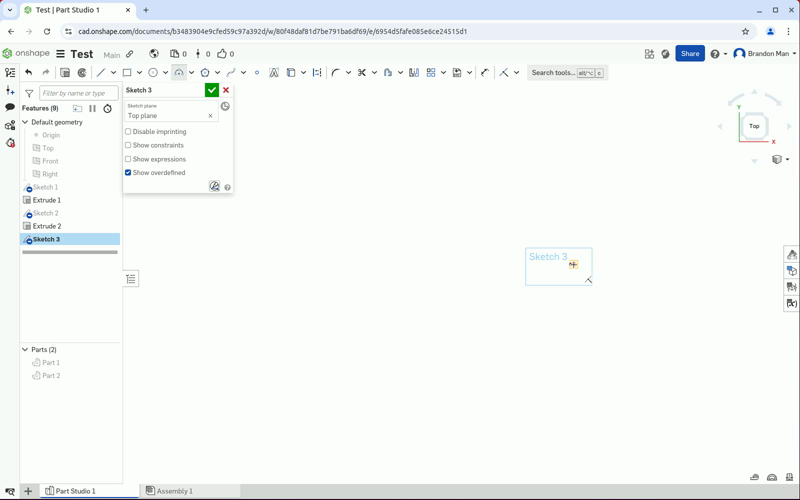
key_down(shift)
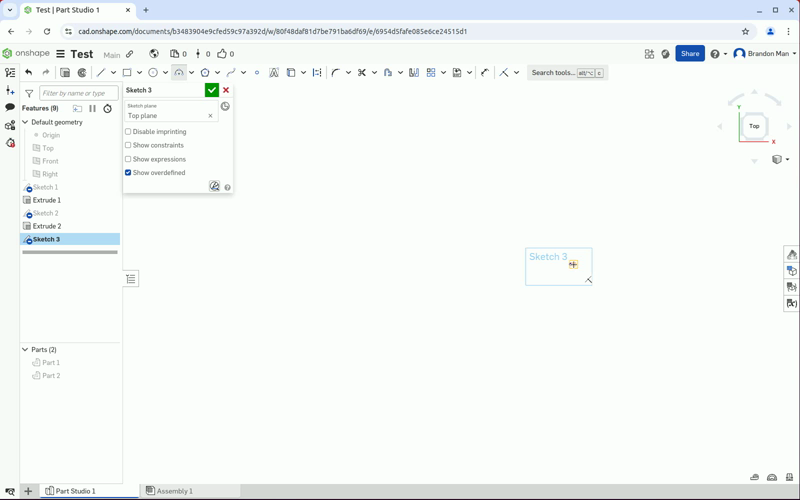
mouse_move(573, 243)
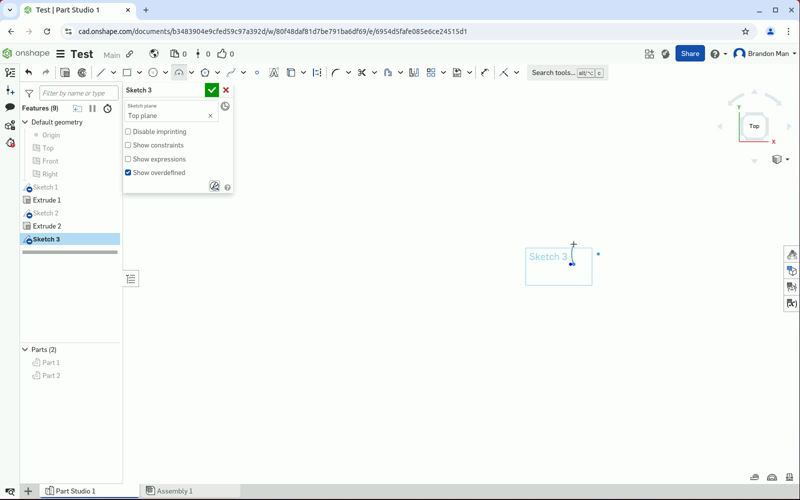
click(573, 243)
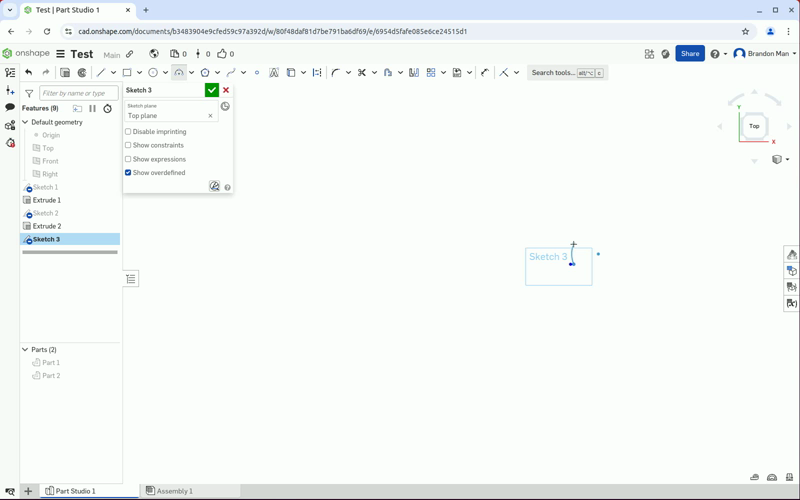
mouse_move(507, 253)
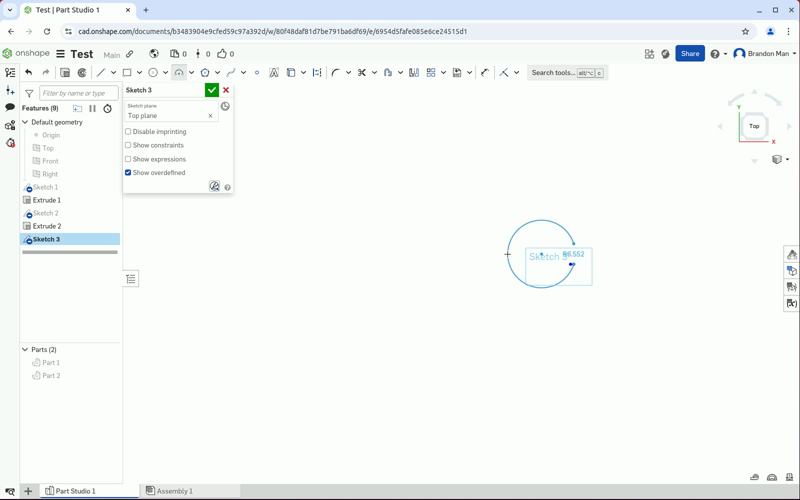
click(507, 253)
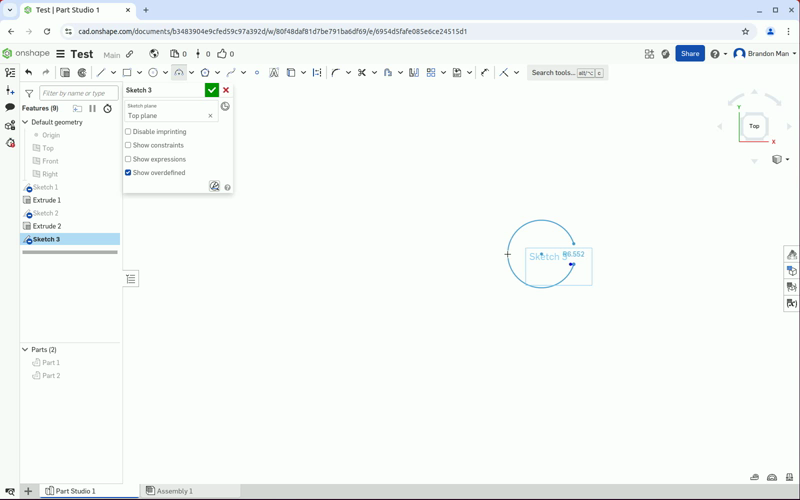
key_up(shift)
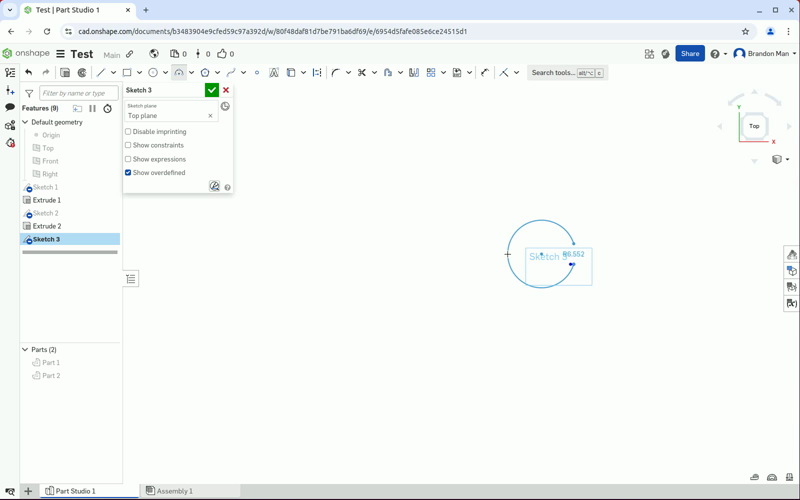
key(esc)
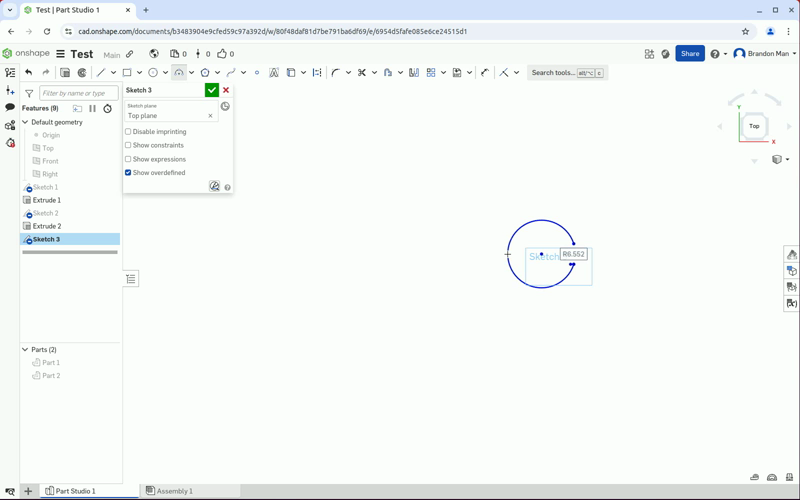
key(l)
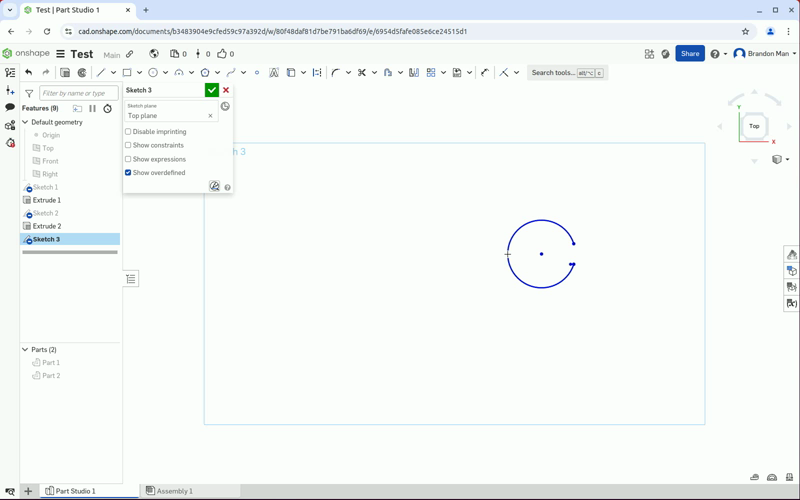
mouse_move(573, 243)
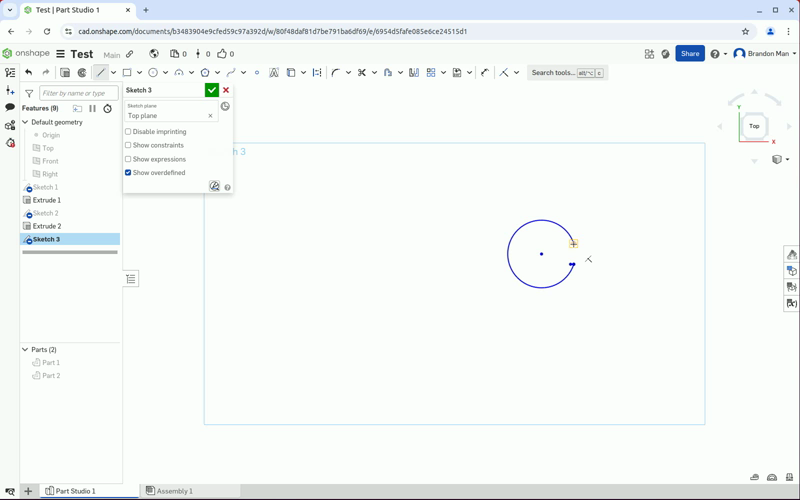
click(573, 243)
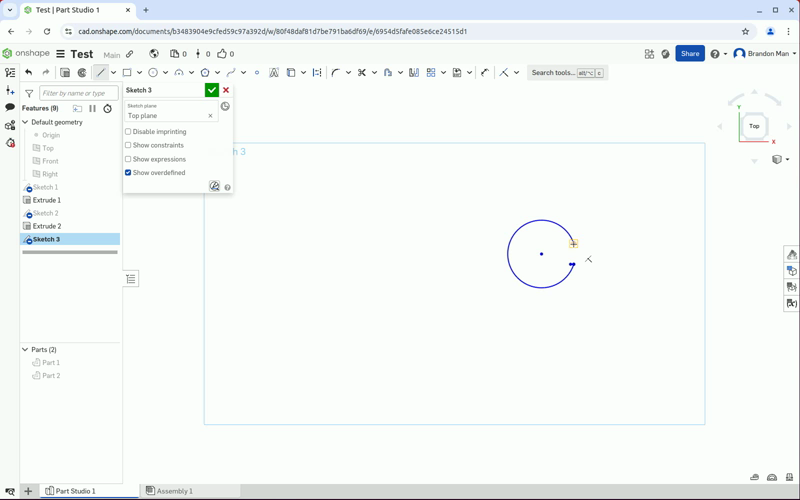
key_down(shift)
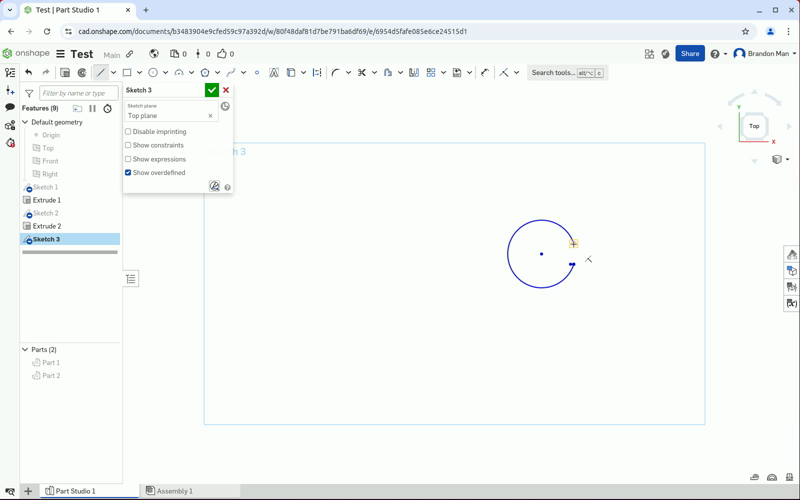
mouse_move(589, 243)
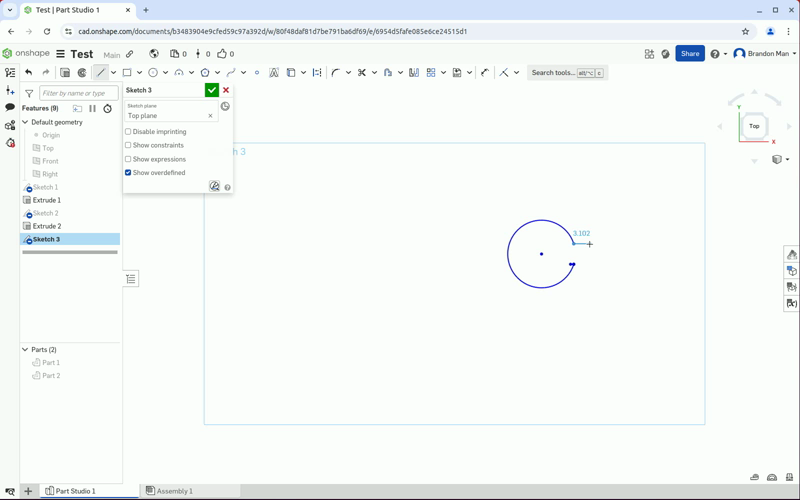
mouse_move(570, 243)
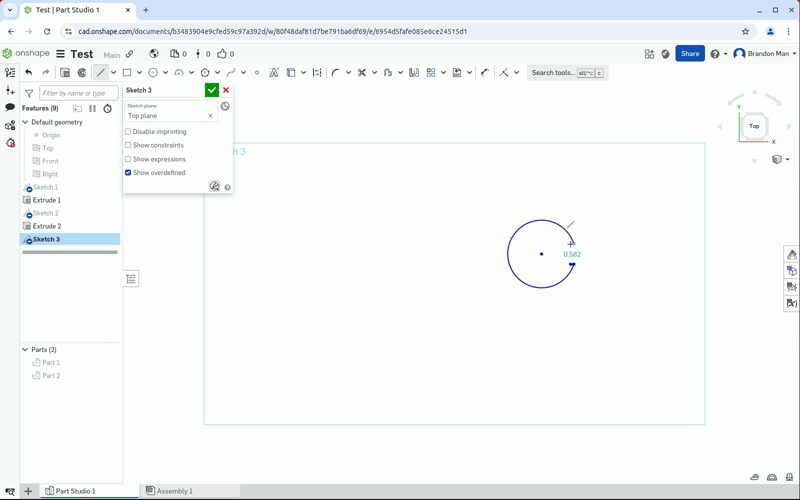
scroll(6)
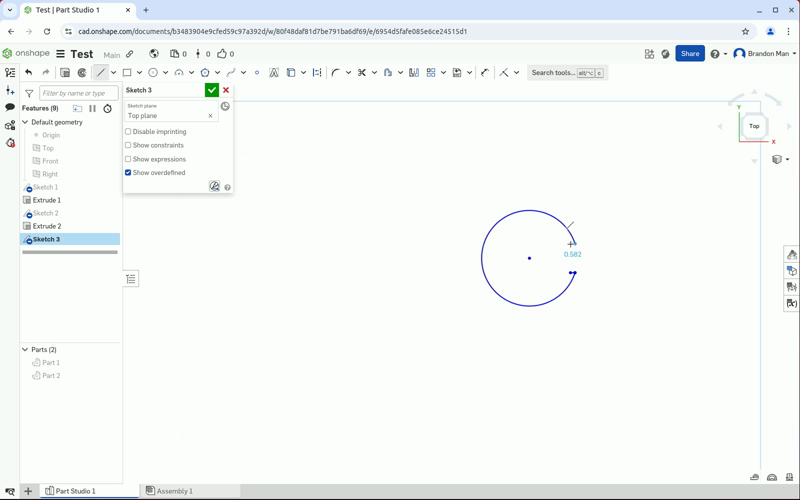
scroll(6)
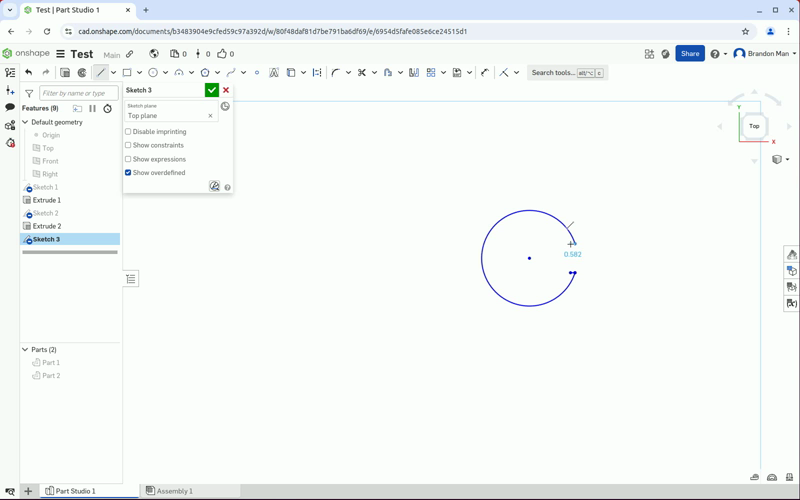
scroll(6)
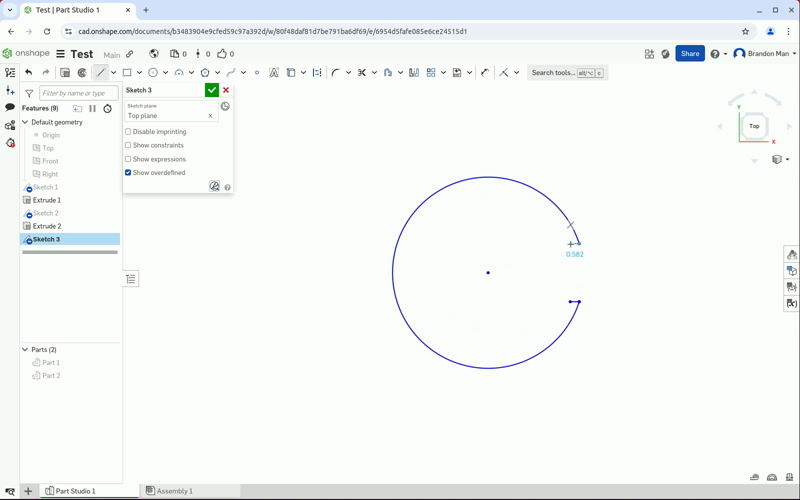
scroll(6)
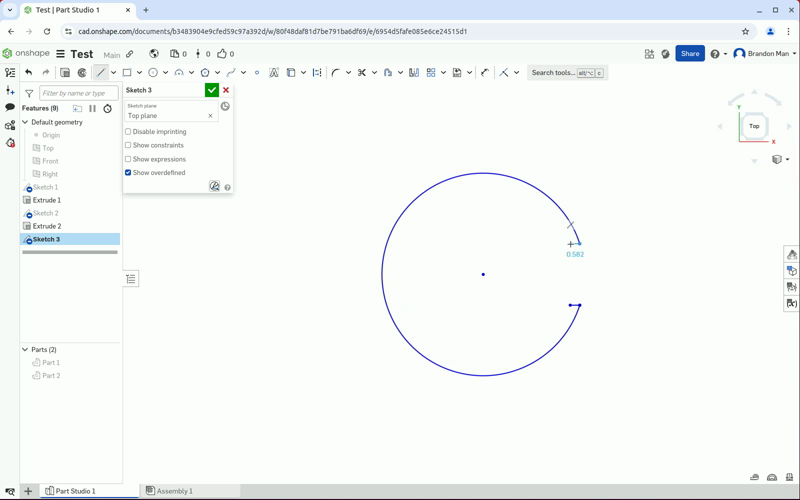
scroll(6)
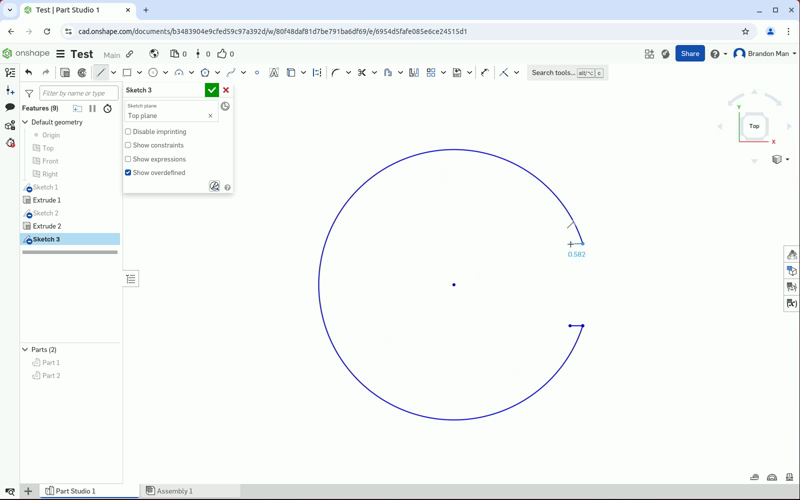
scroll(6)
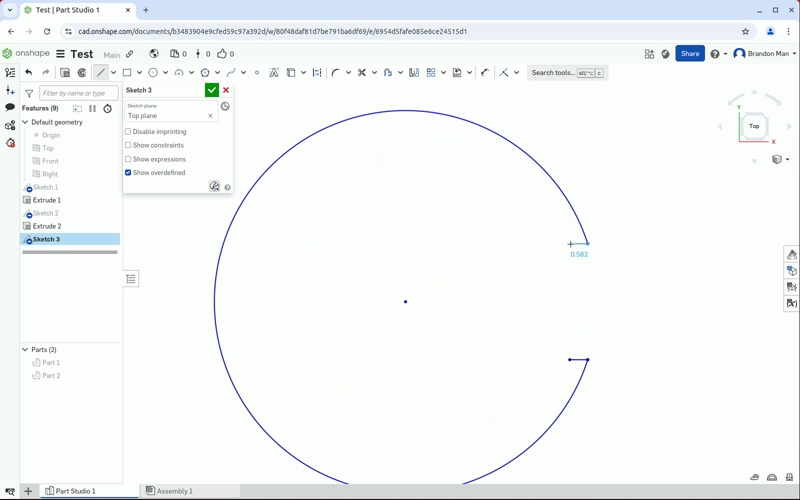
scroll(6)
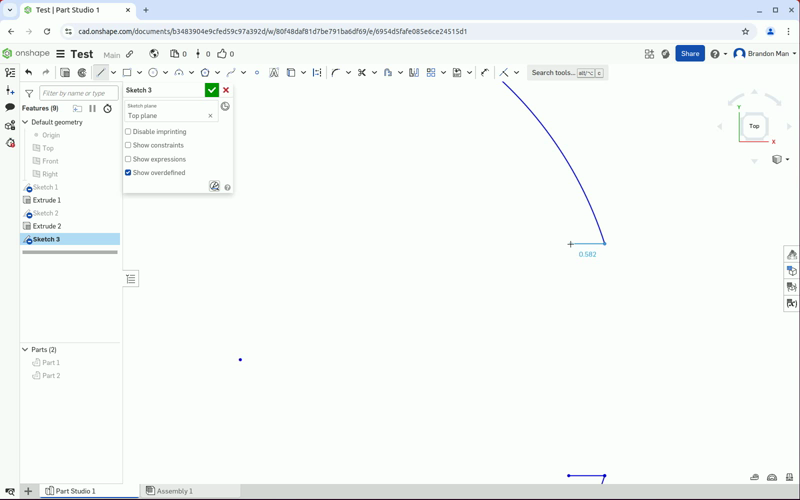
click(570, 243)
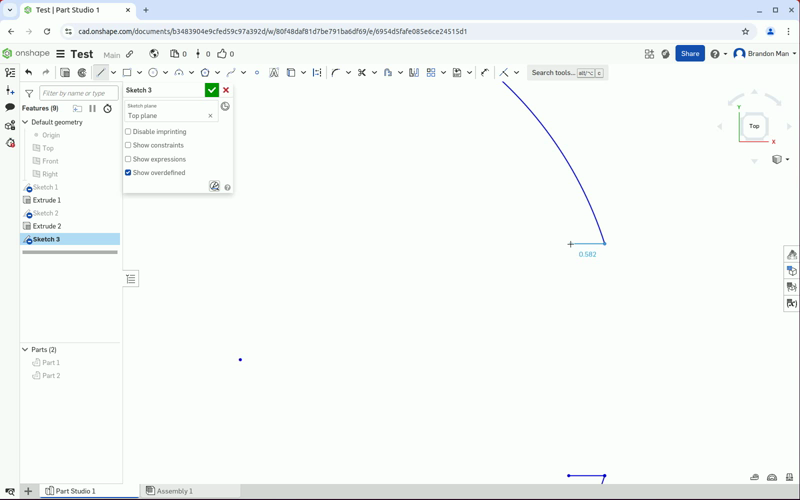
scroll(-6)
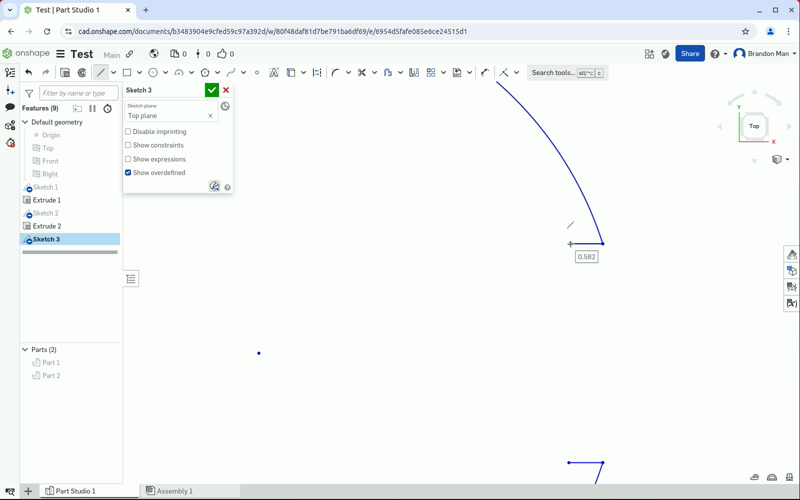
scroll(-6)
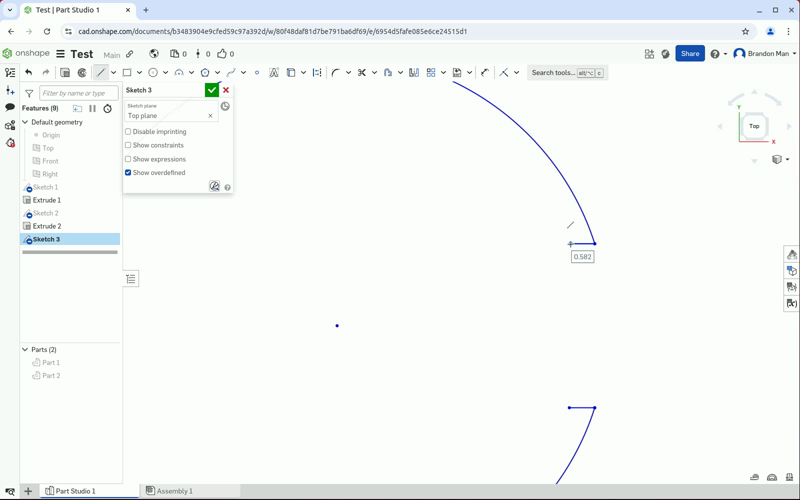
scroll(-6)
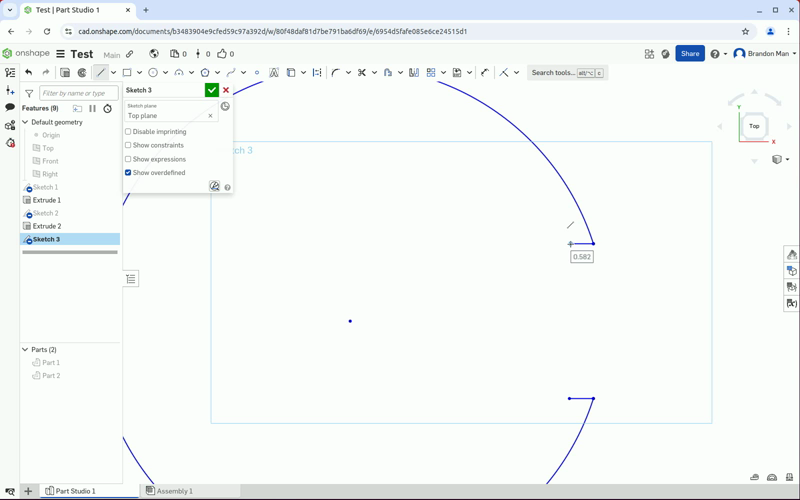
scroll(-6)
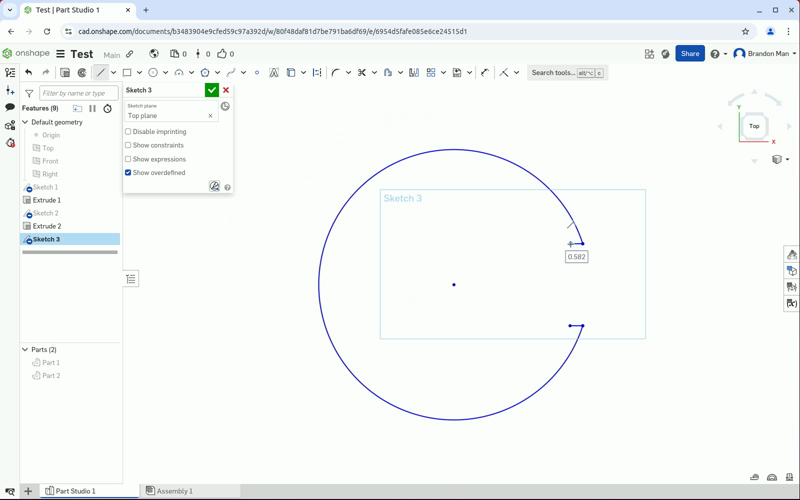
scroll(-6)
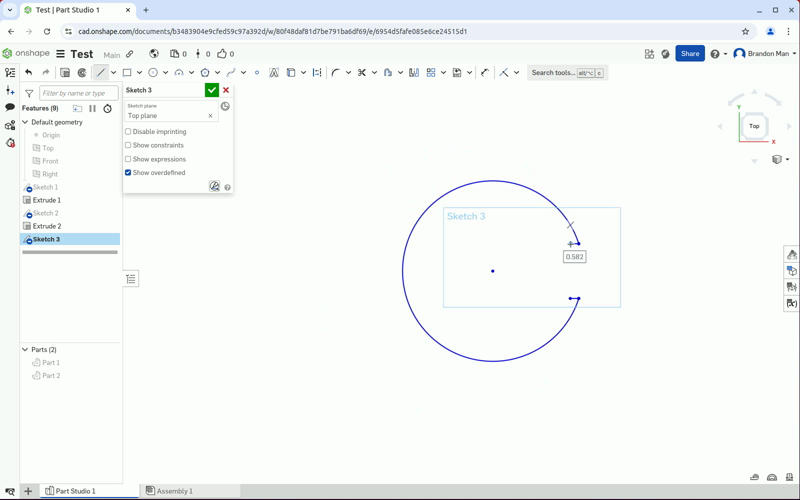
scroll(-6)
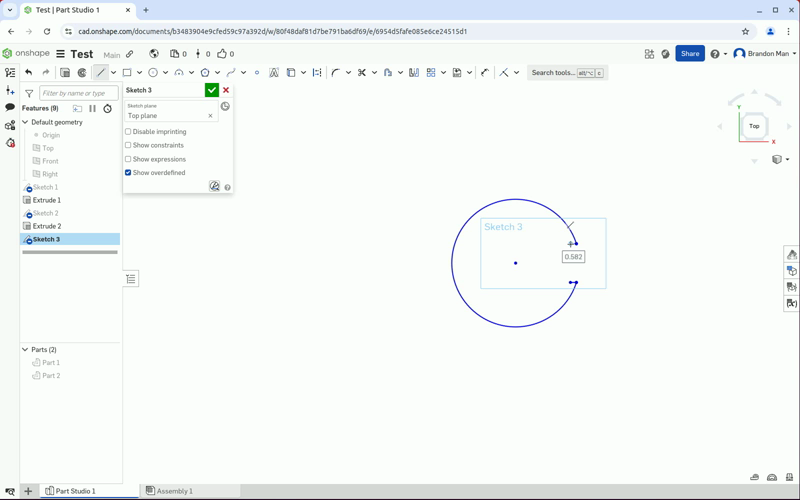
scroll(-6)
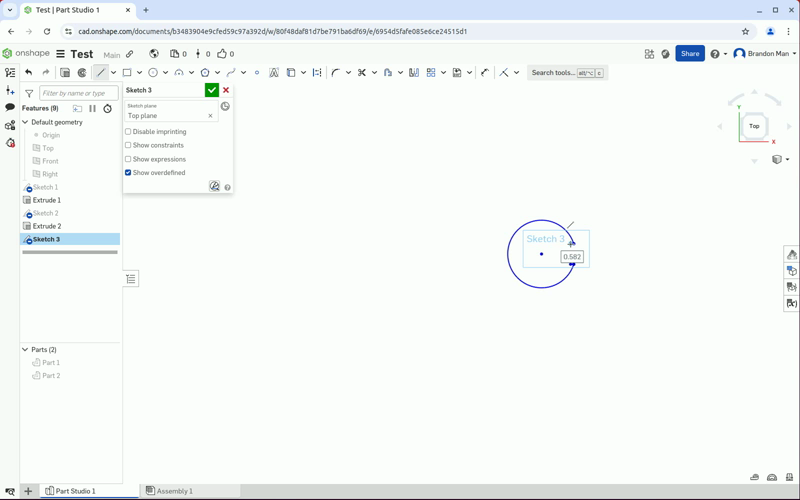
key_up(shift)
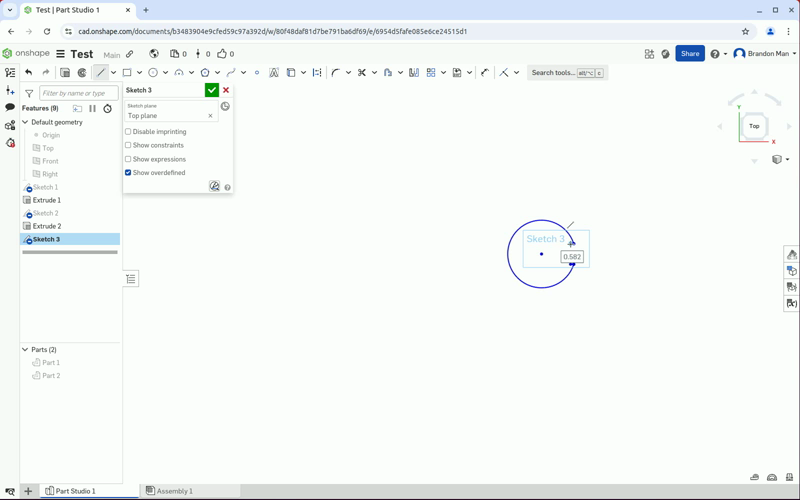
key(esc)
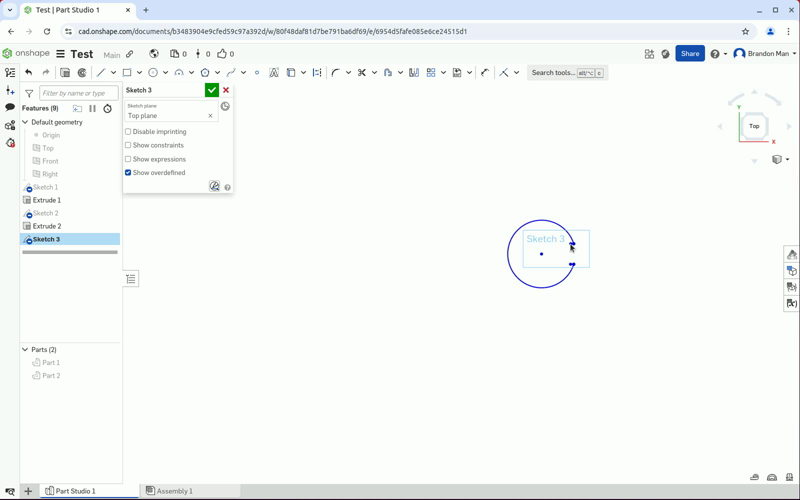
key(a)
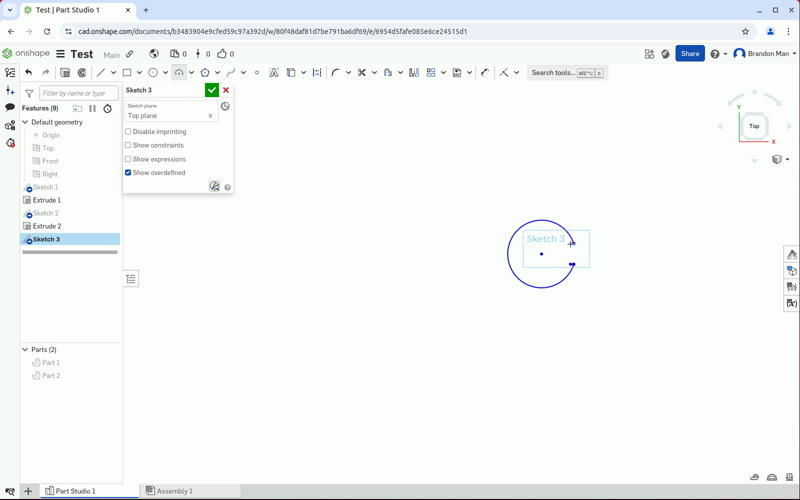
mouse_move(570, 243)
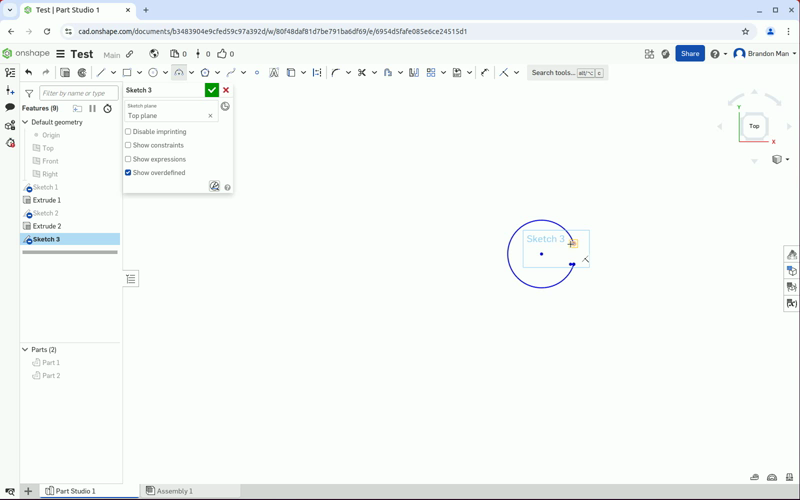
scroll(6)
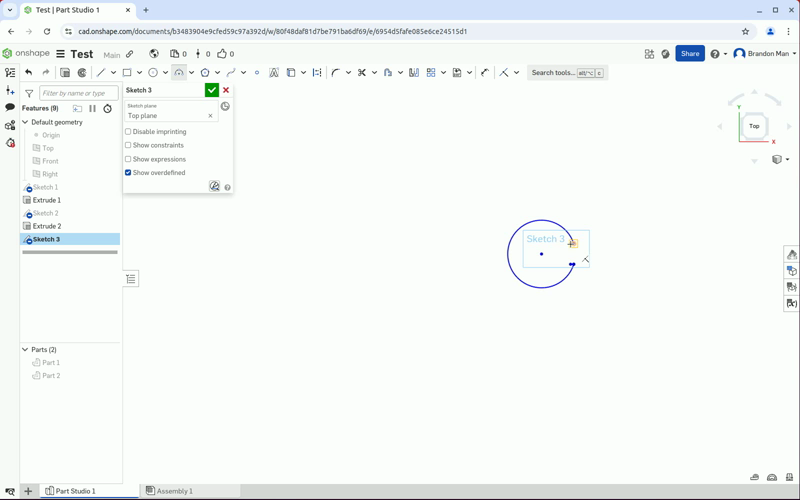
scroll(6)
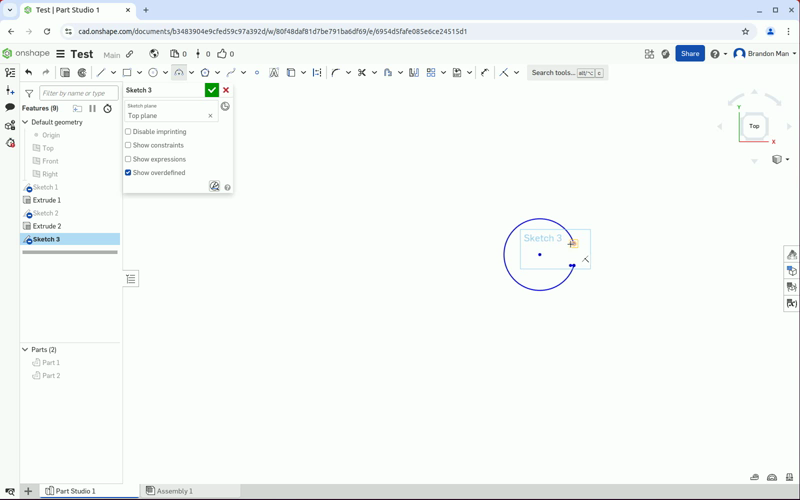
scroll(6)
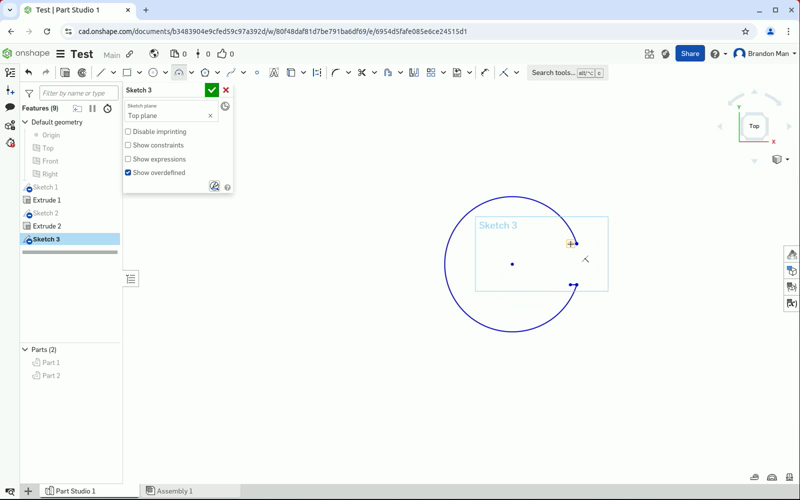
scroll(6)
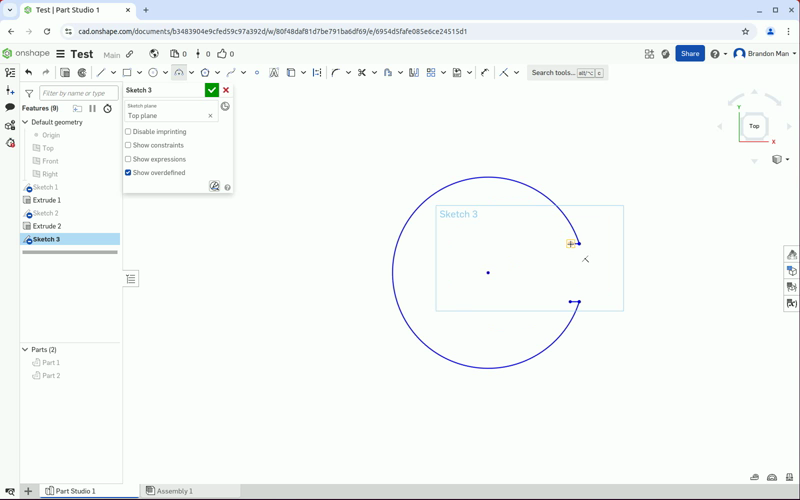
scroll(6)
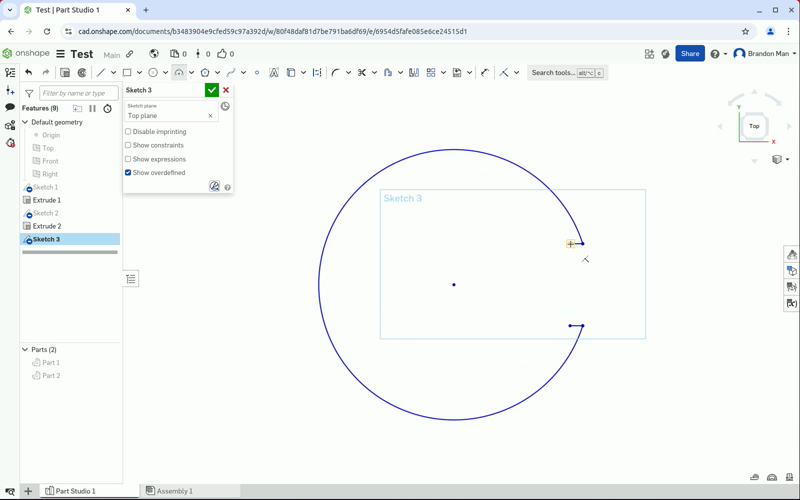
scroll(6)
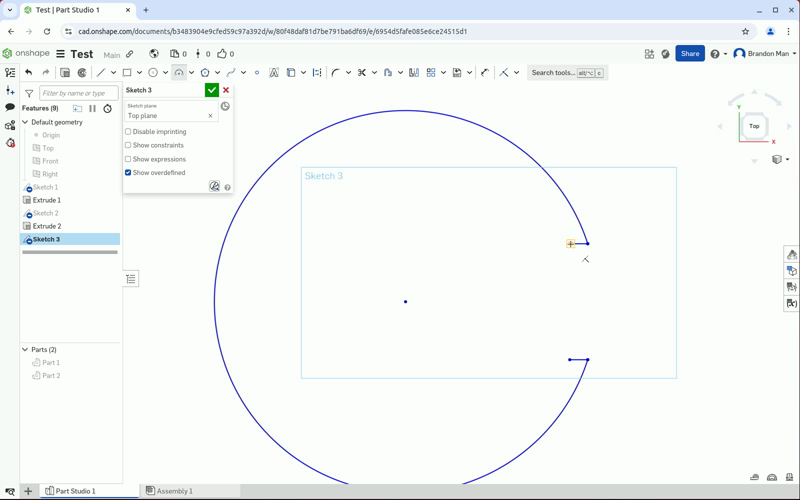
scroll(6)
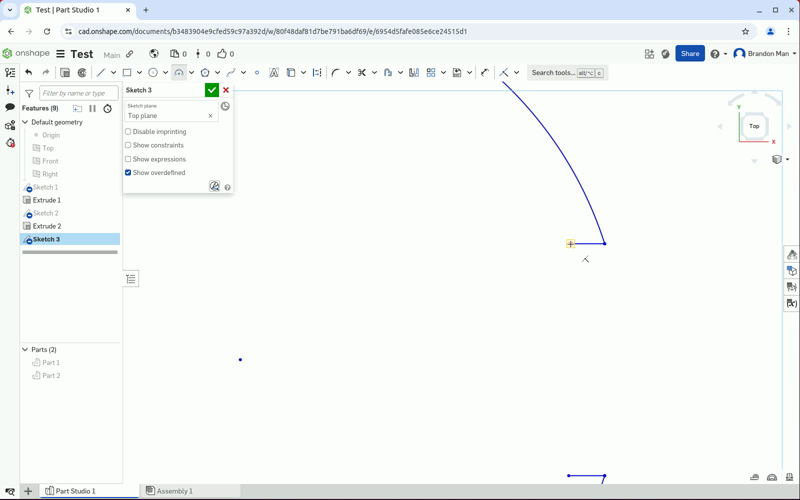
click(570, 243)
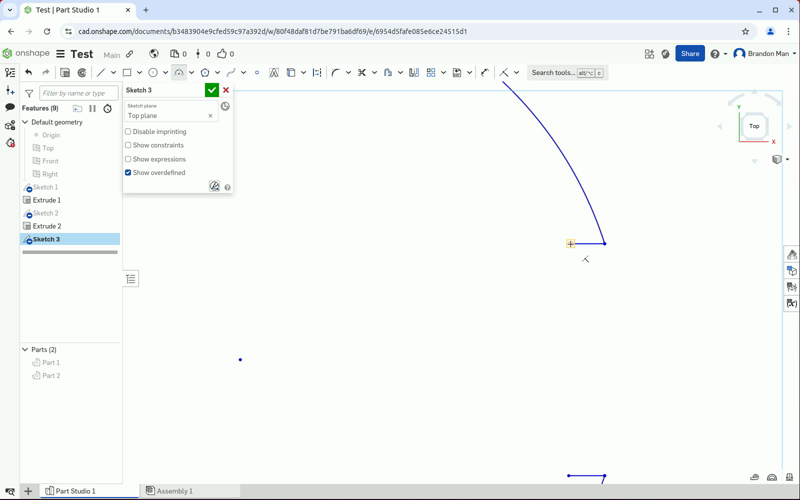
scroll(-6)
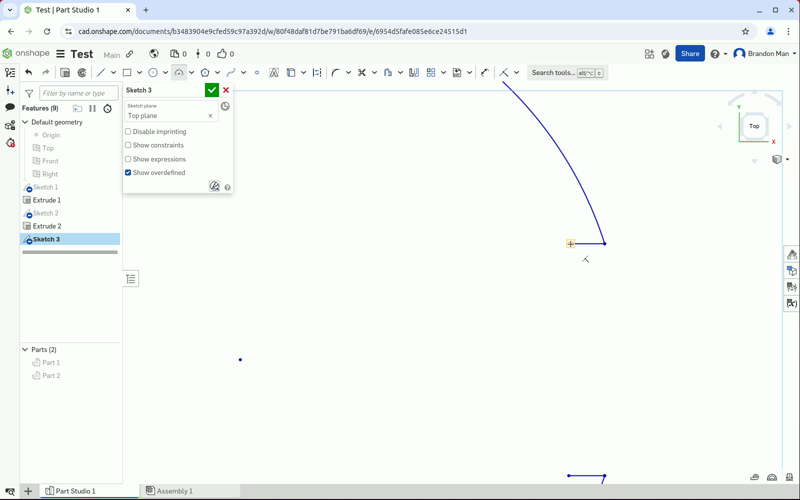
scroll(-6)
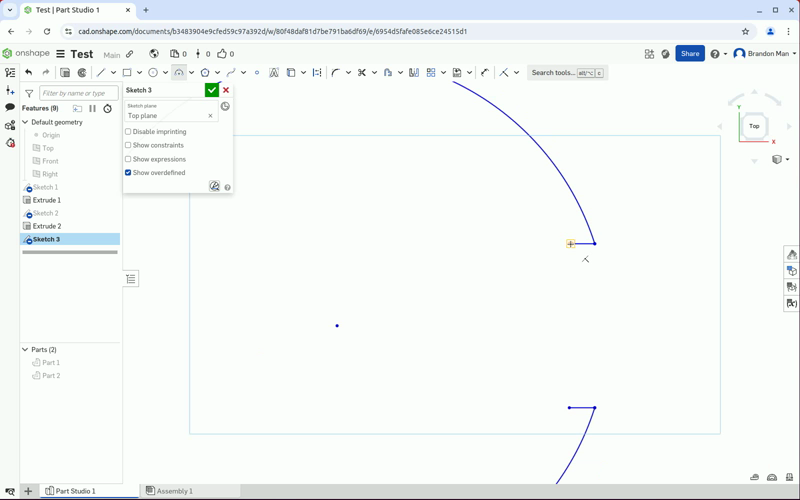
scroll(-6)
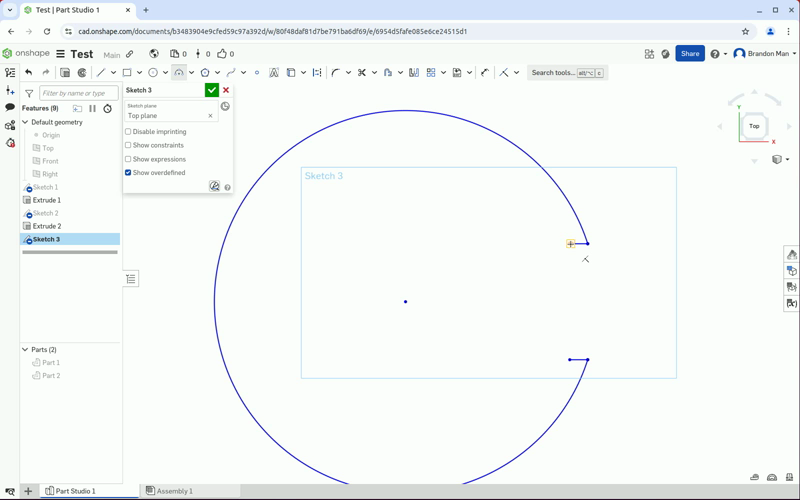
scroll(-6)
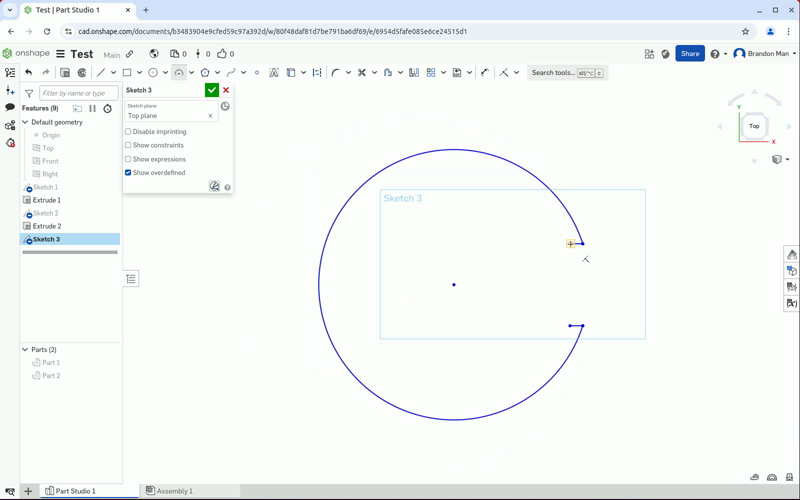
scroll(-6)
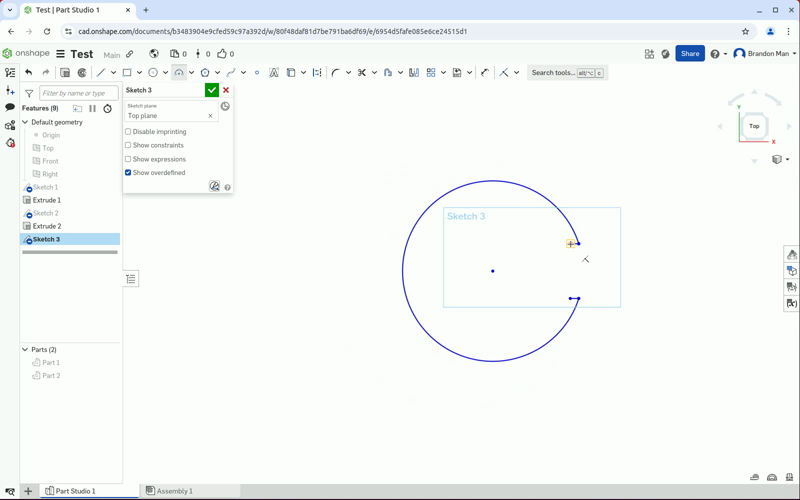
scroll(-6)
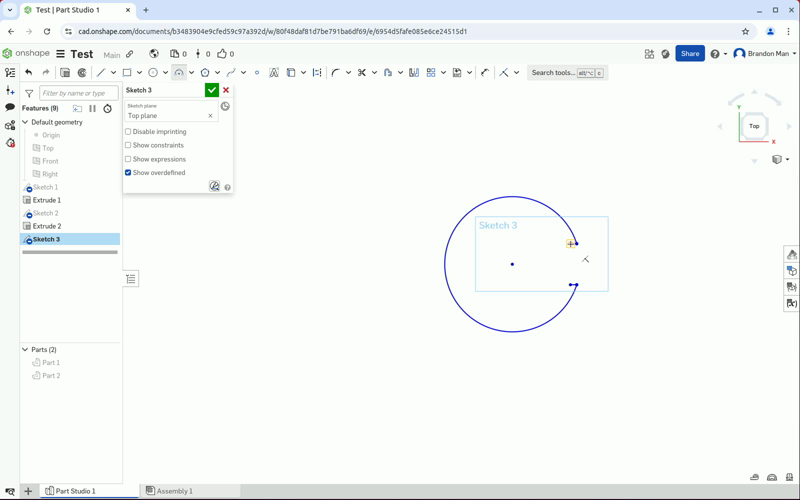
scroll(-6)
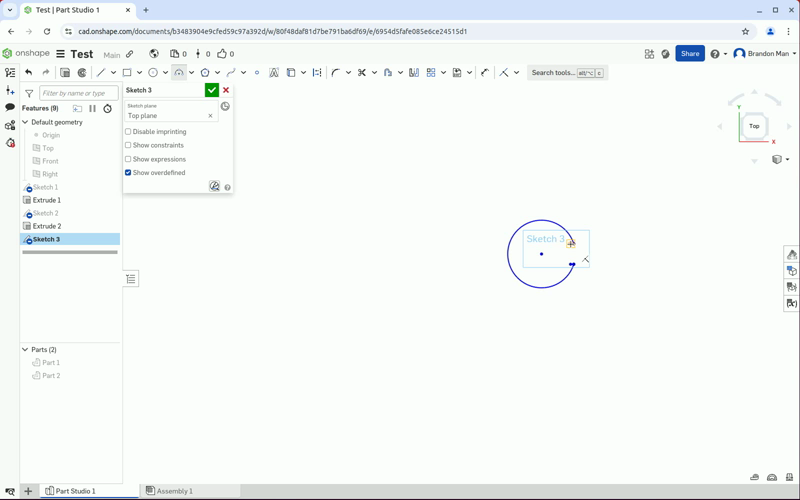
mouse_move(570, 264)
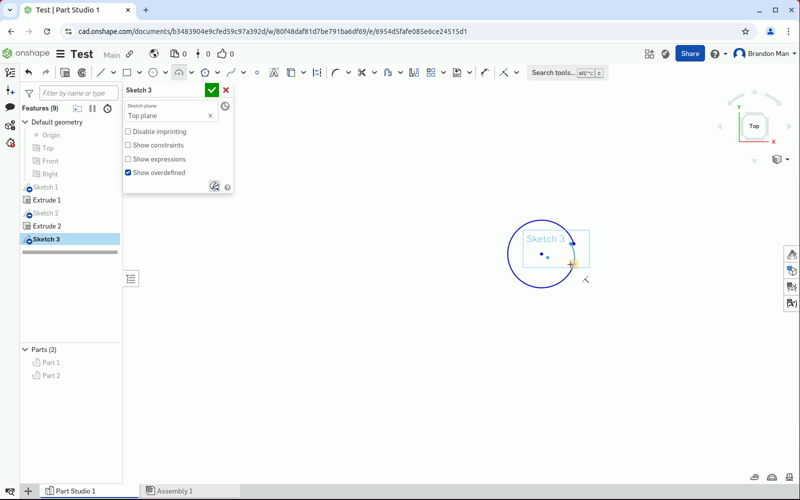
scroll(6)
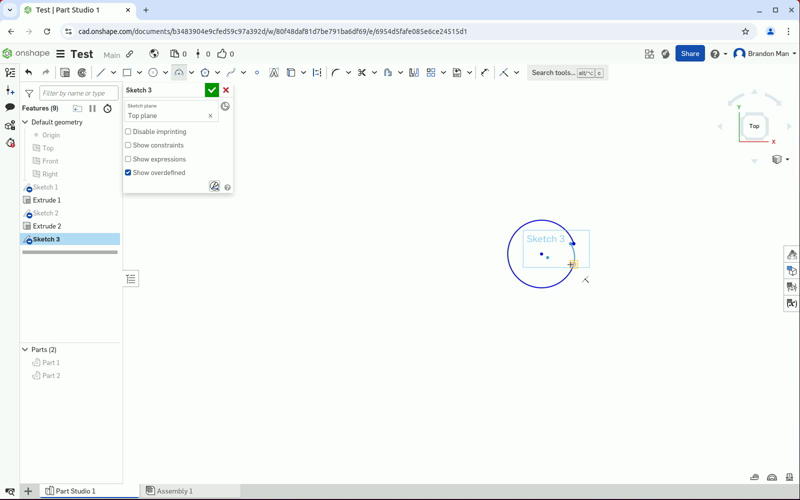
scroll(6)
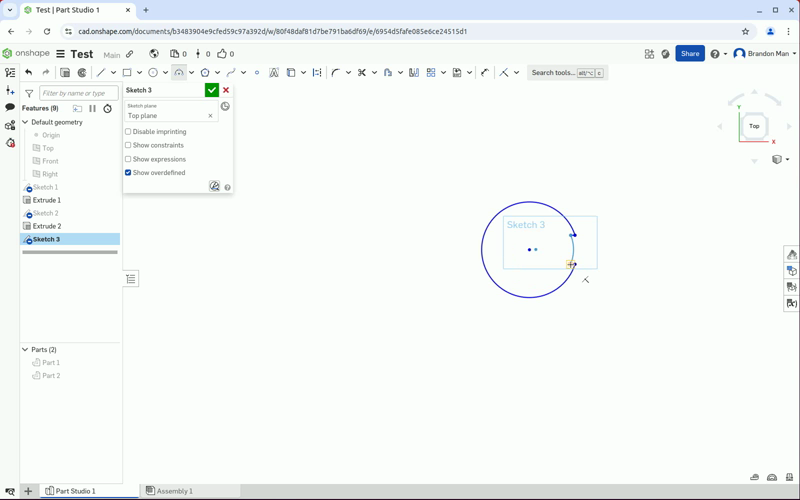
scroll(6)
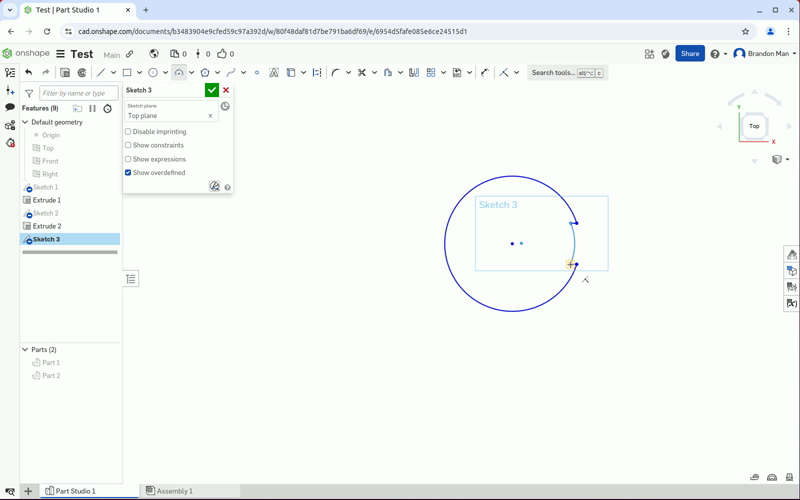
scroll(6)
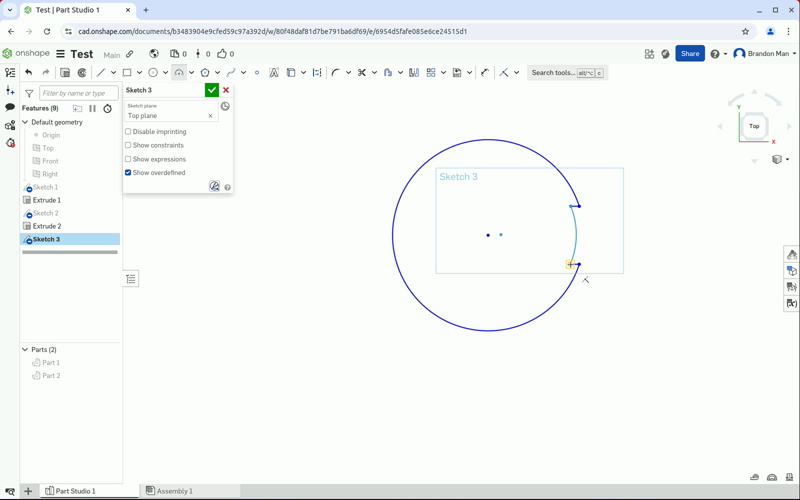
scroll(6)
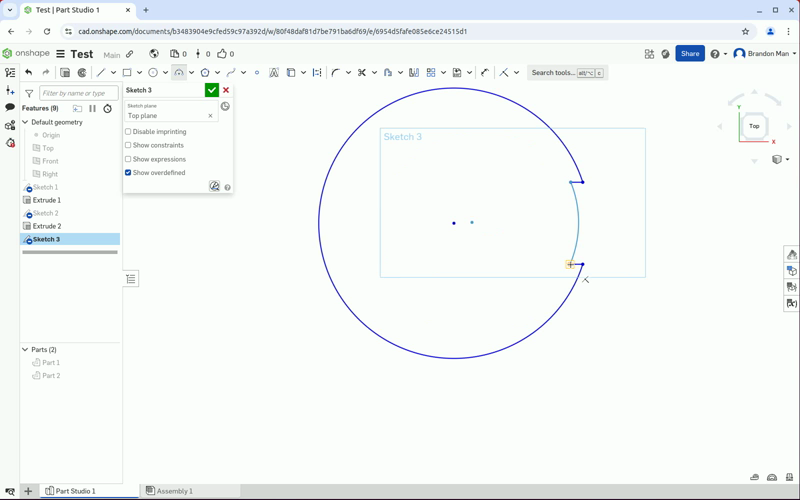
scroll(6)
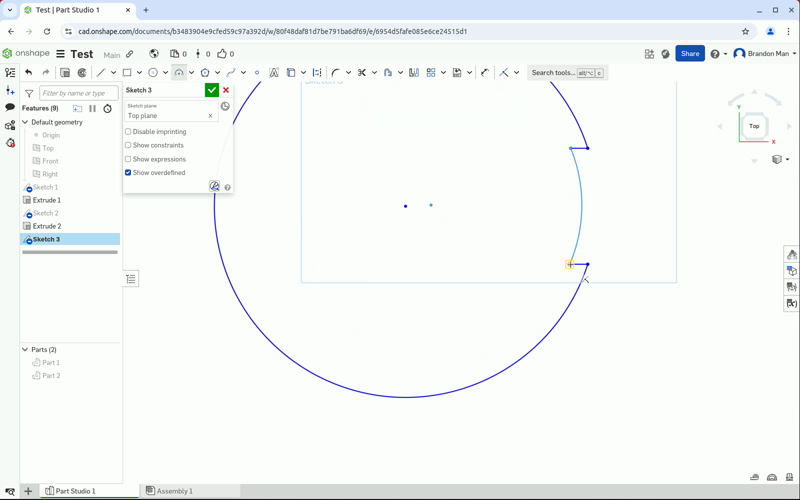
scroll(6)
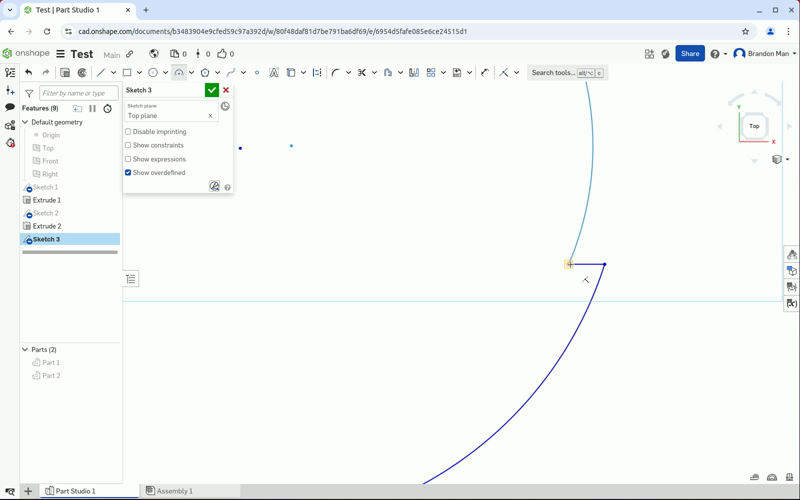
click(570, 264)
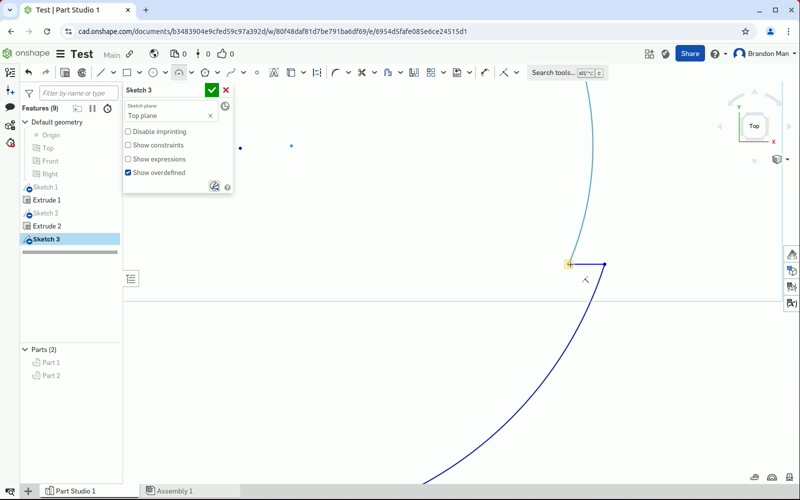
scroll(-6)
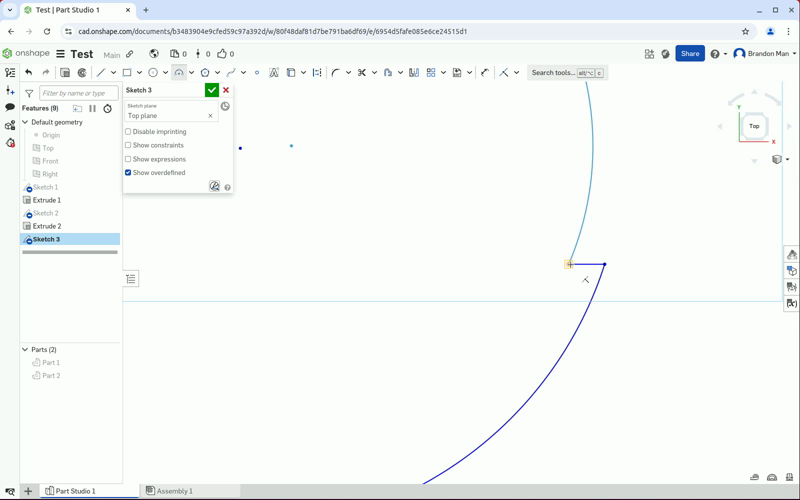
scroll(-6)
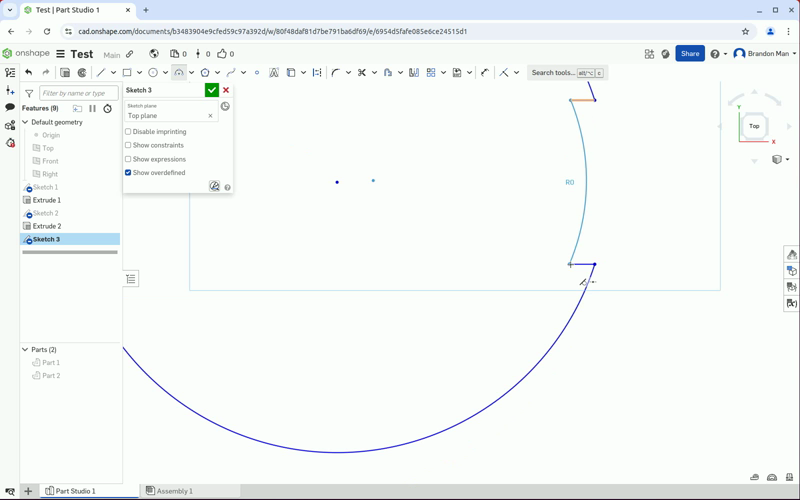
scroll(-6)
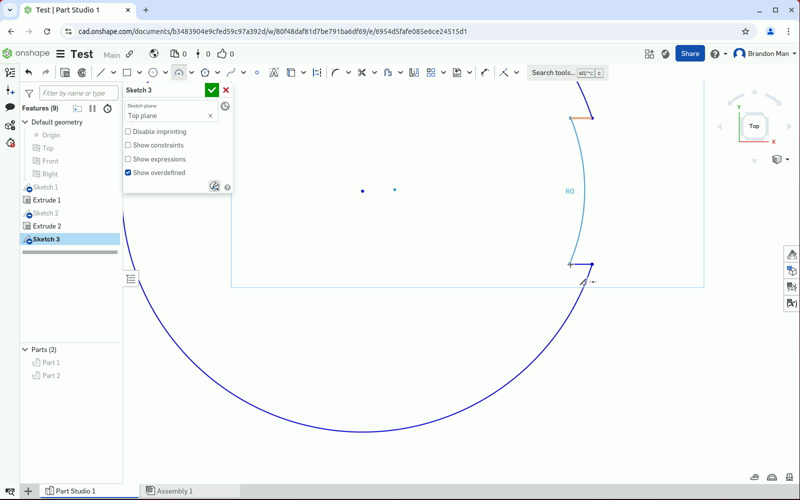
scroll(-6)
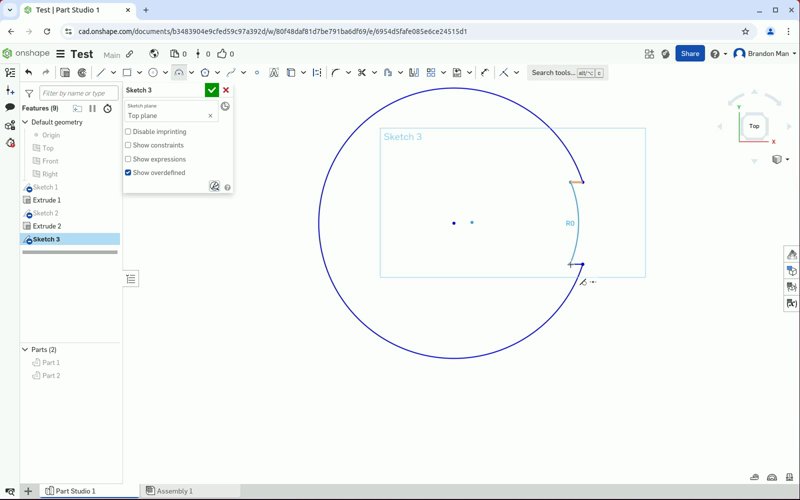
scroll(-6)
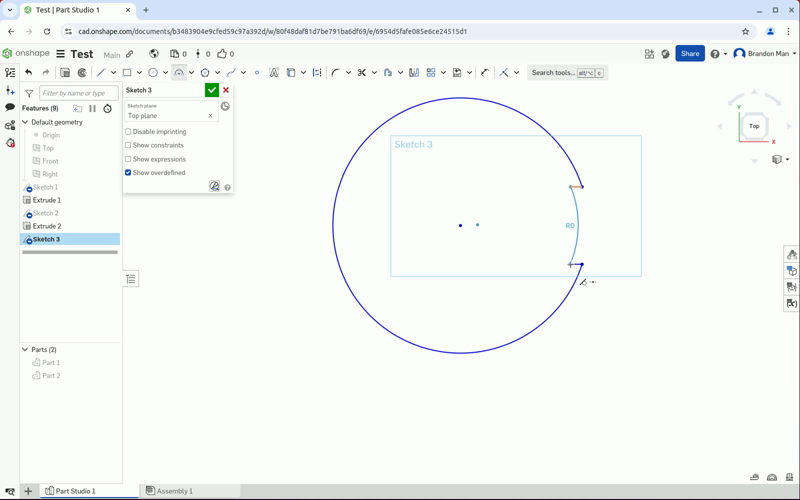
scroll(-6)
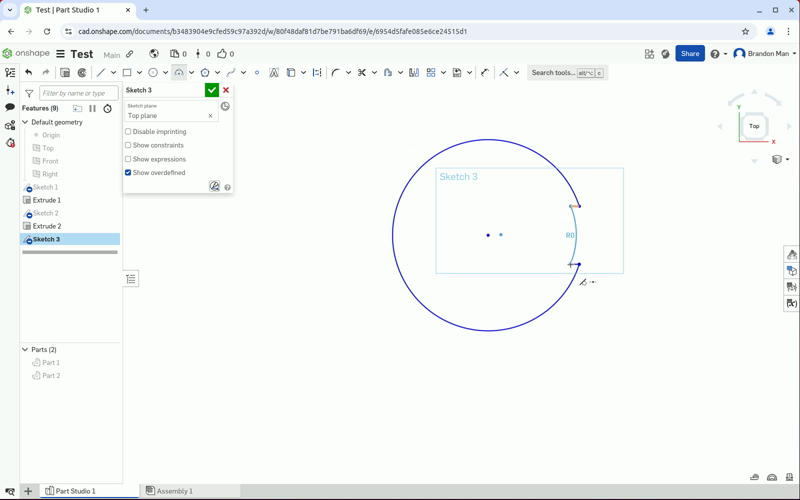
scroll(-6)
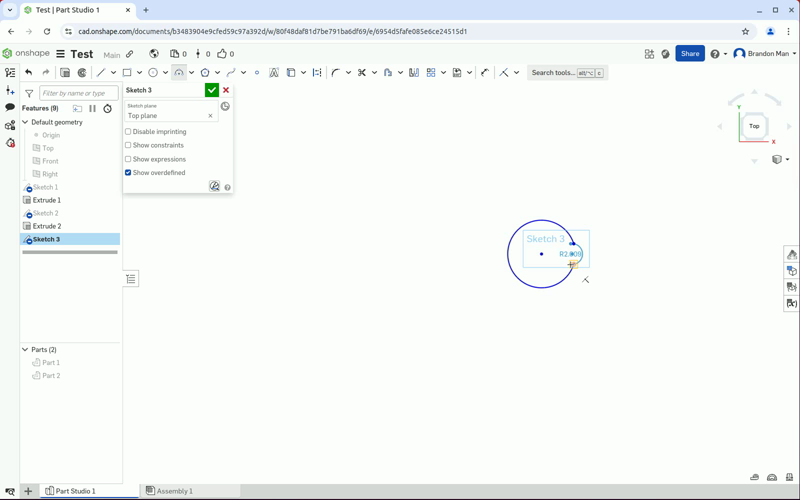
key_down(shift)
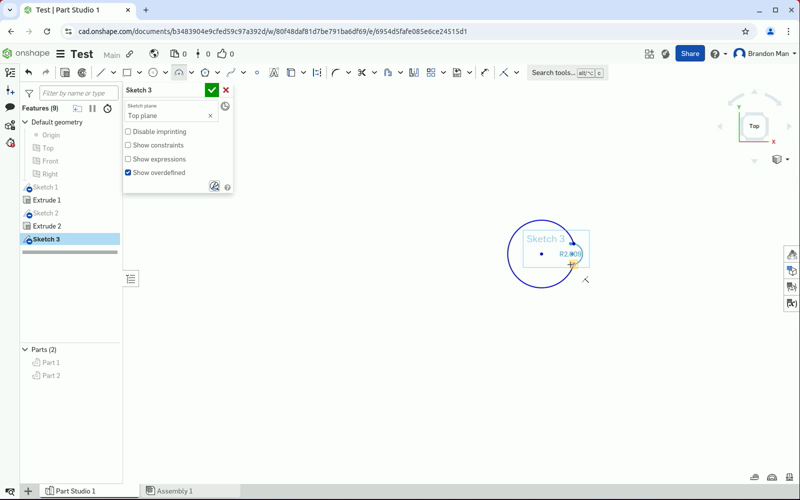
mouse_move(509, 253)
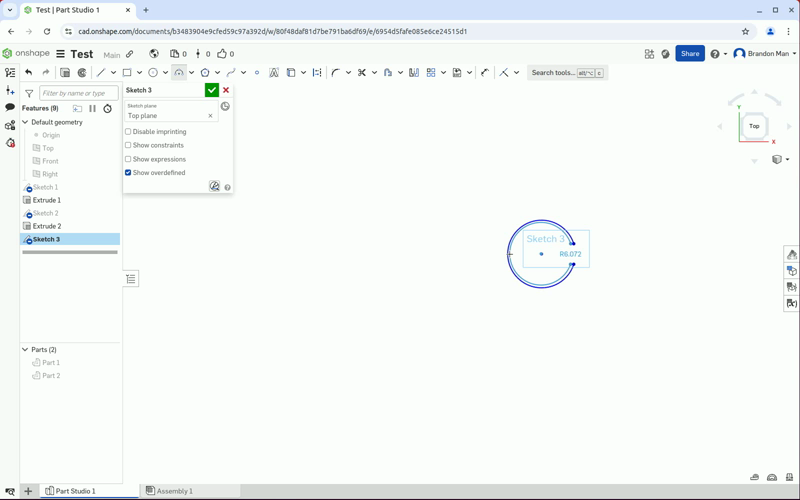
scroll(6)
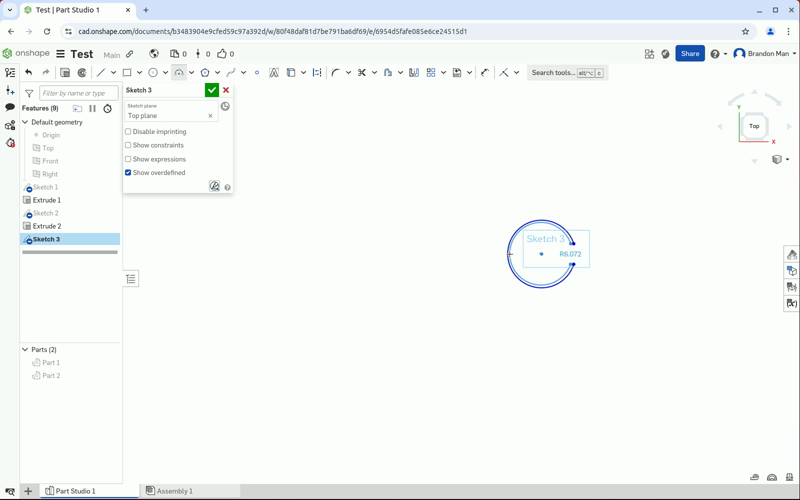
scroll(6)
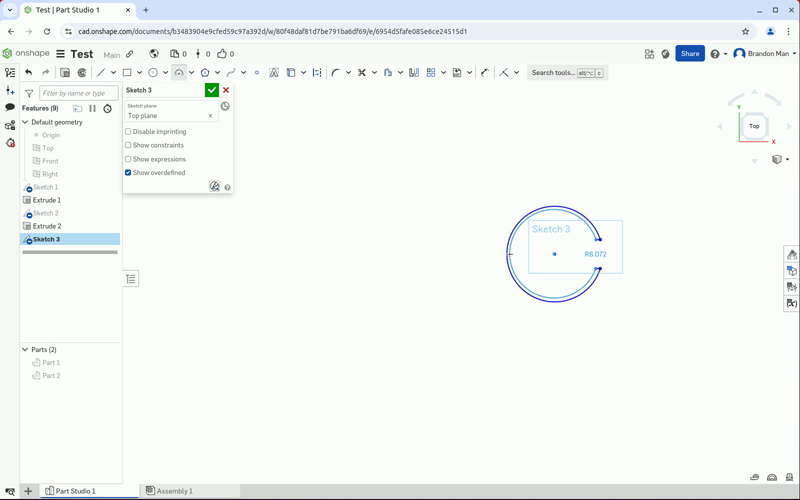
scroll(6)
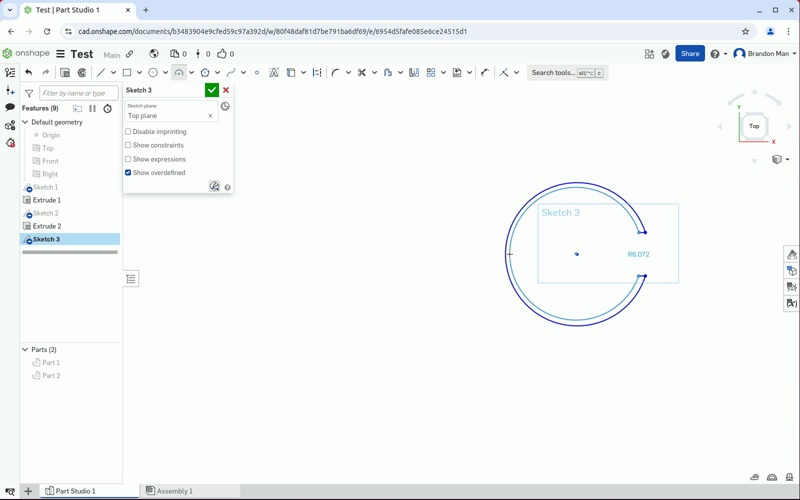
scroll(6)
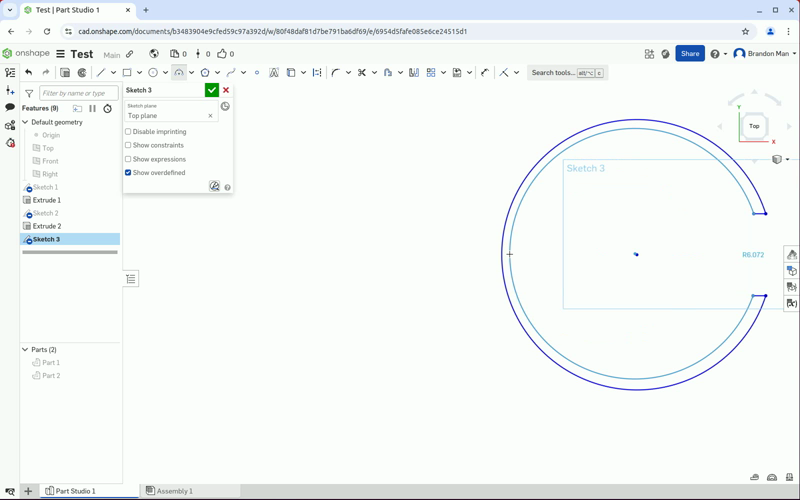
scroll(6)
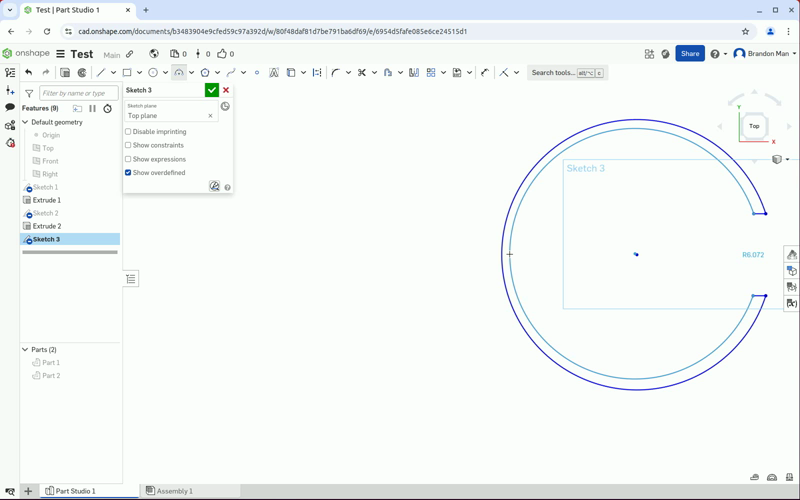
scroll(6)
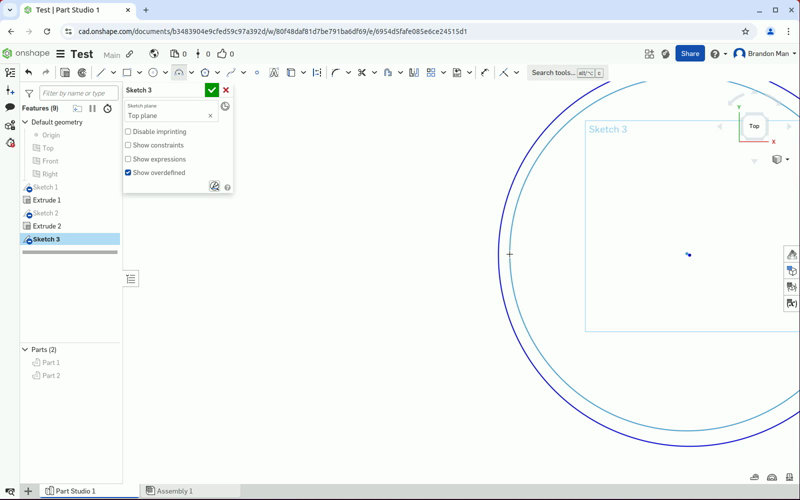
scroll(6)
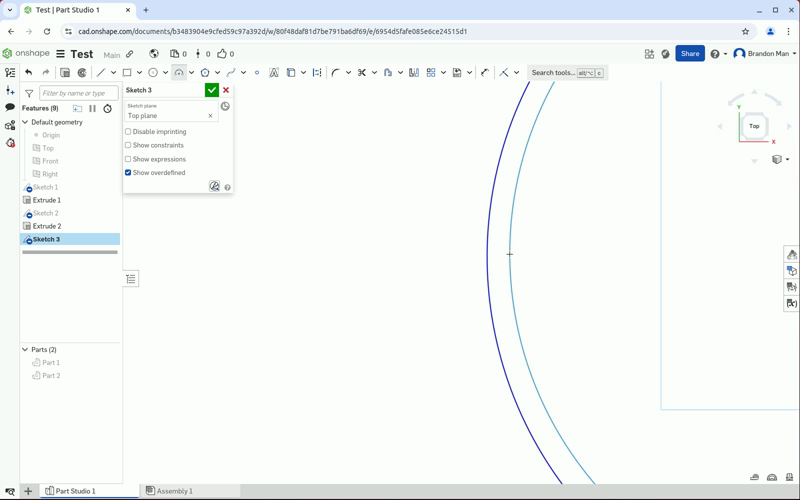
click(509, 253)
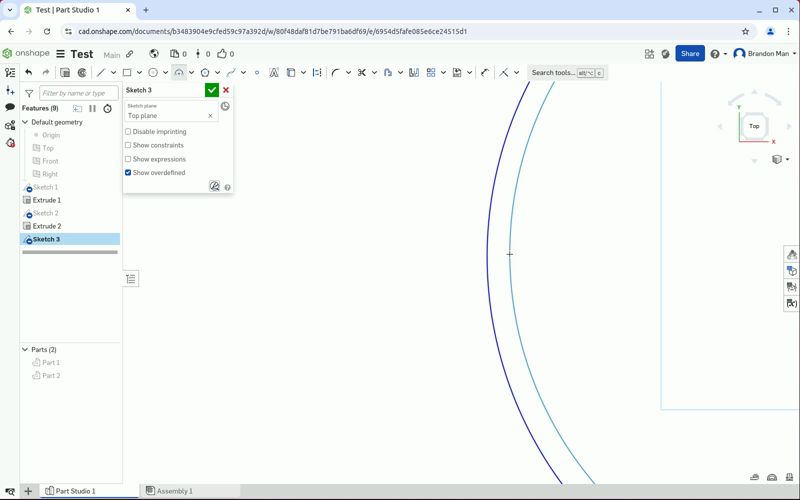
scroll(-6)
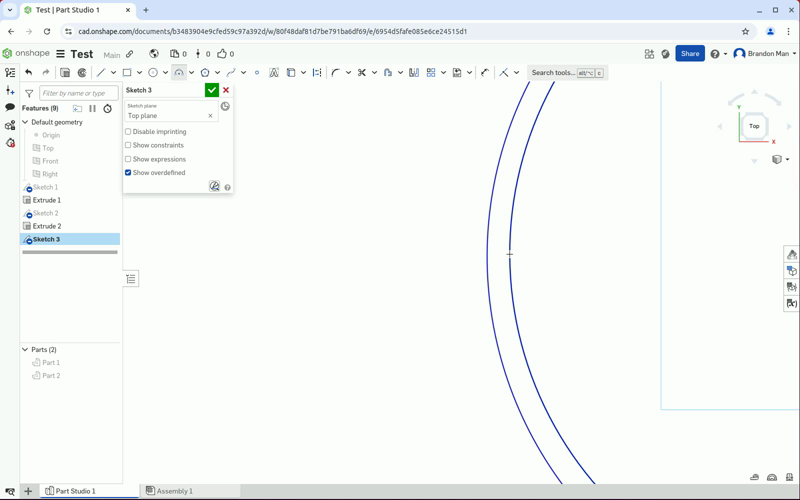
scroll(-6)
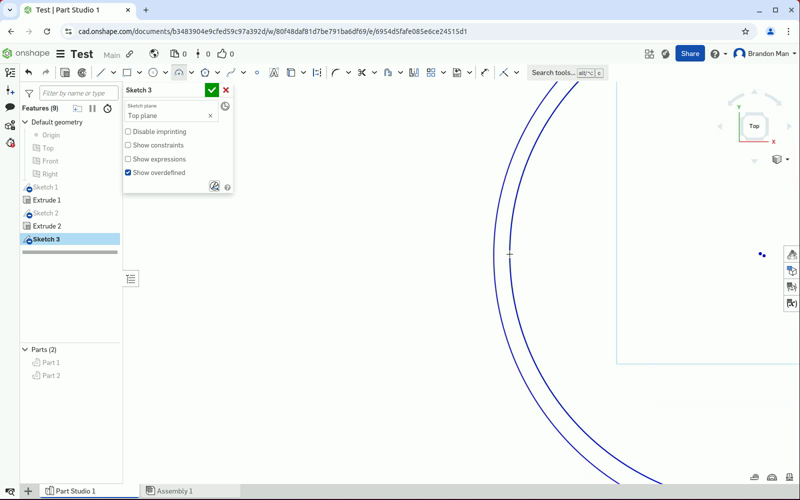
scroll(-6)
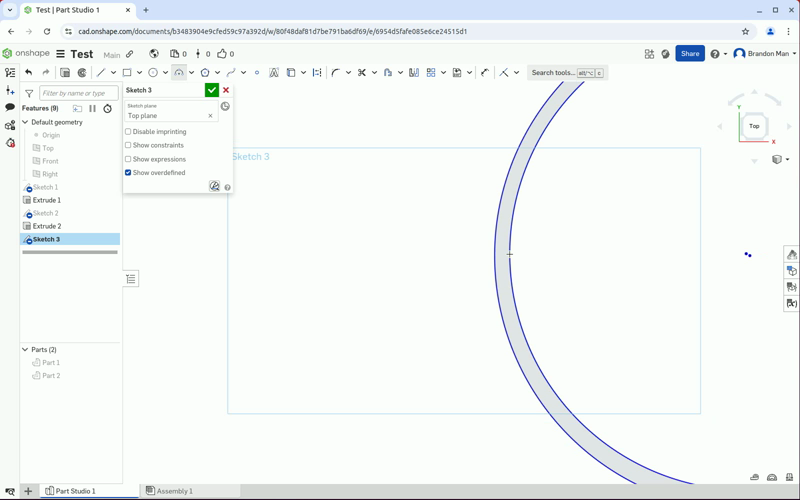
scroll(-6)
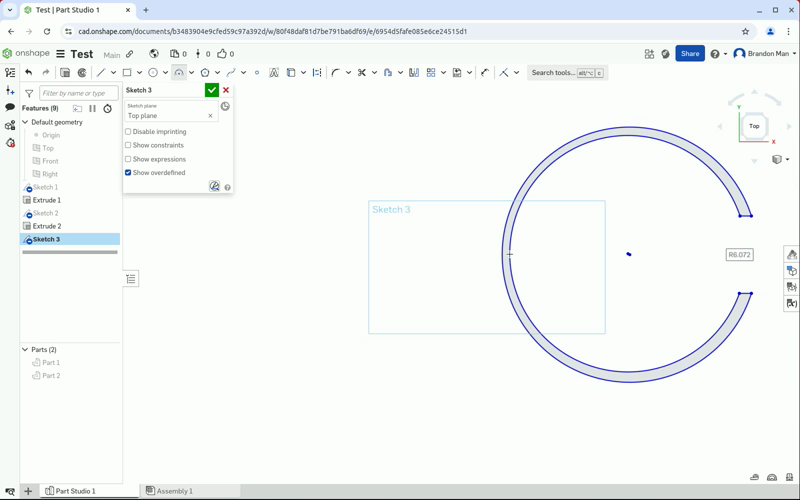
scroll(-6)
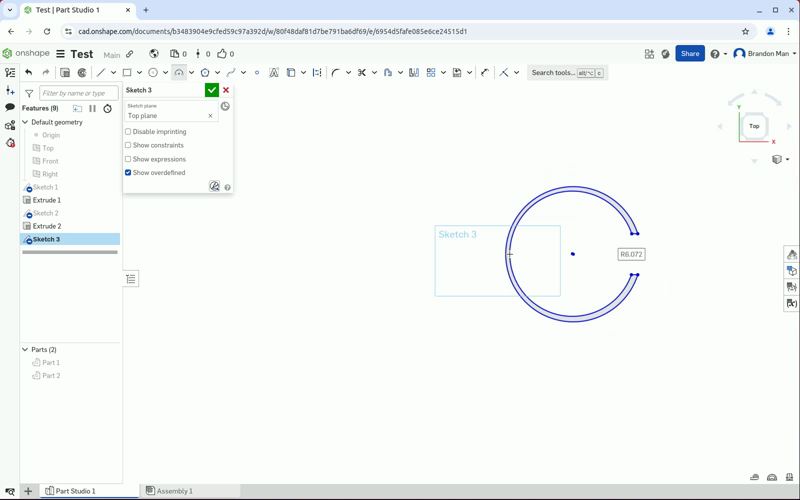
scroll(-6)
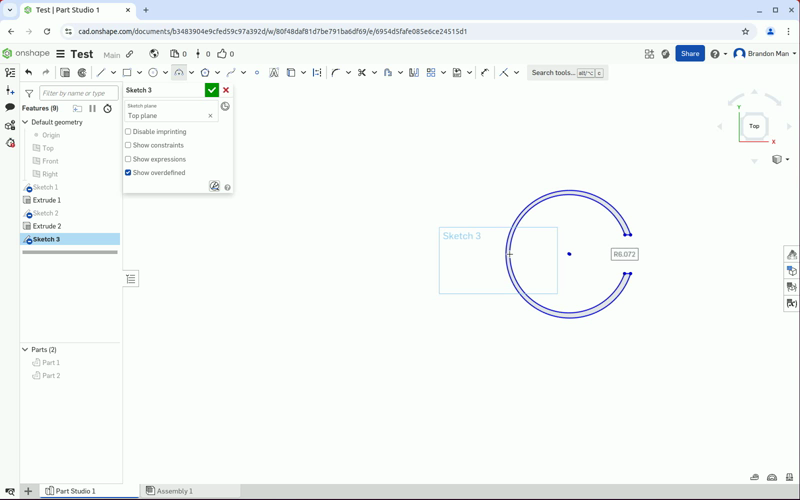
scroll(-6)
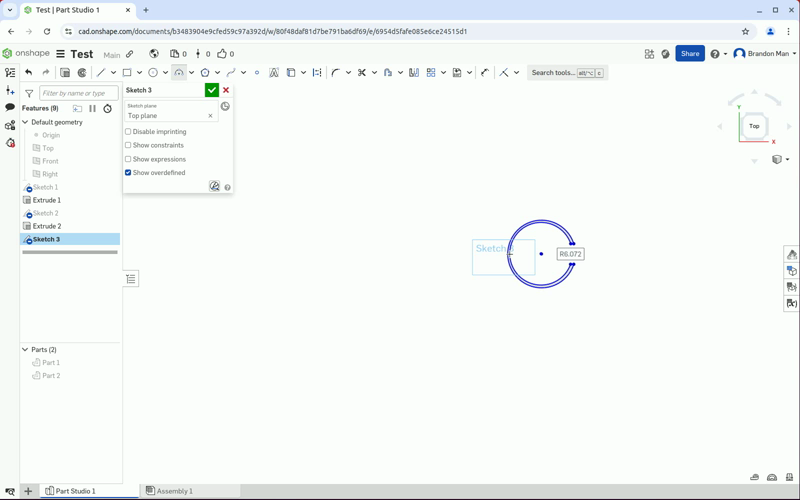
key_up(shift)
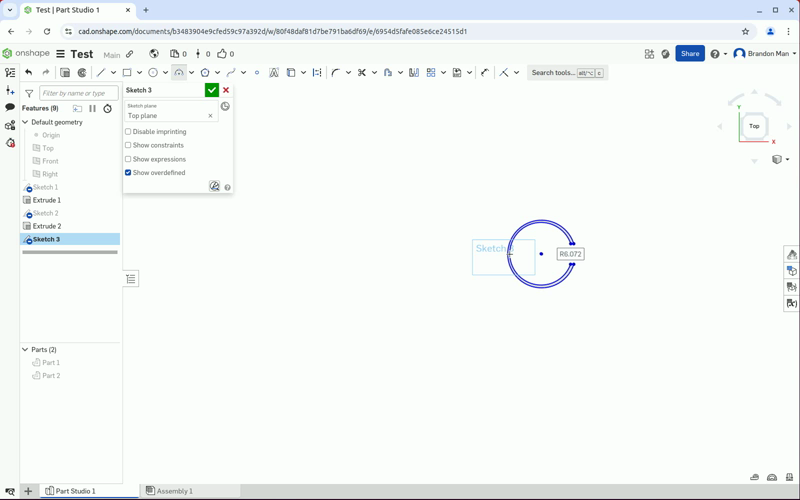
key(esc)
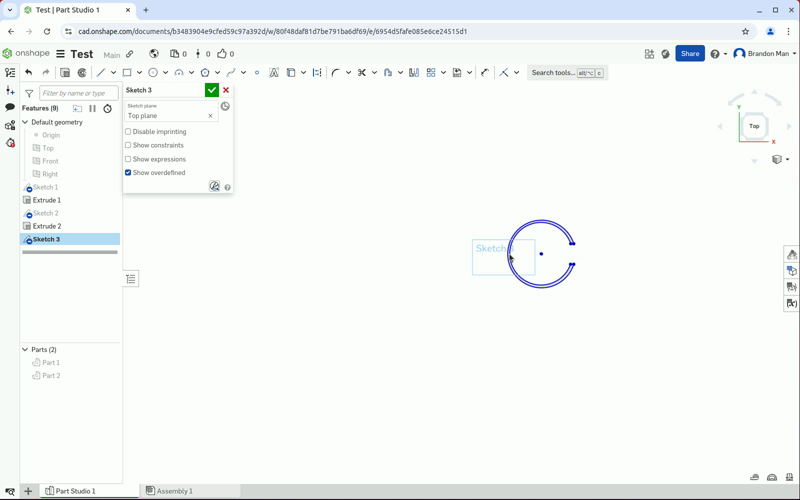
mouse_move(535, 221)
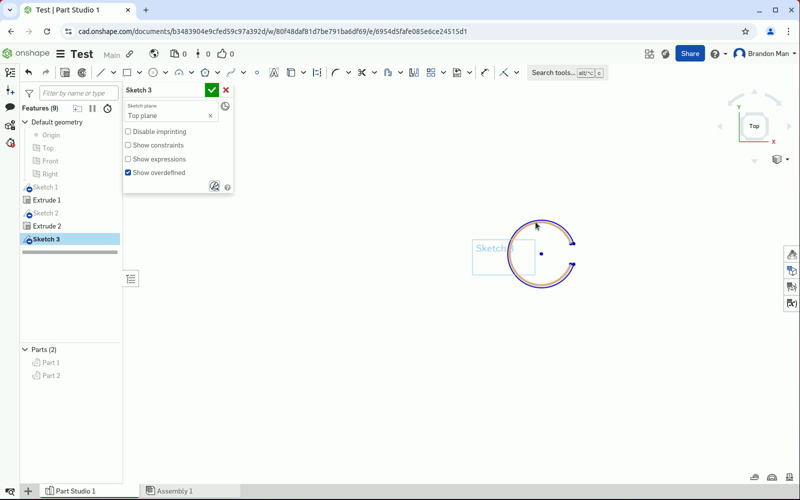
scroll(6)
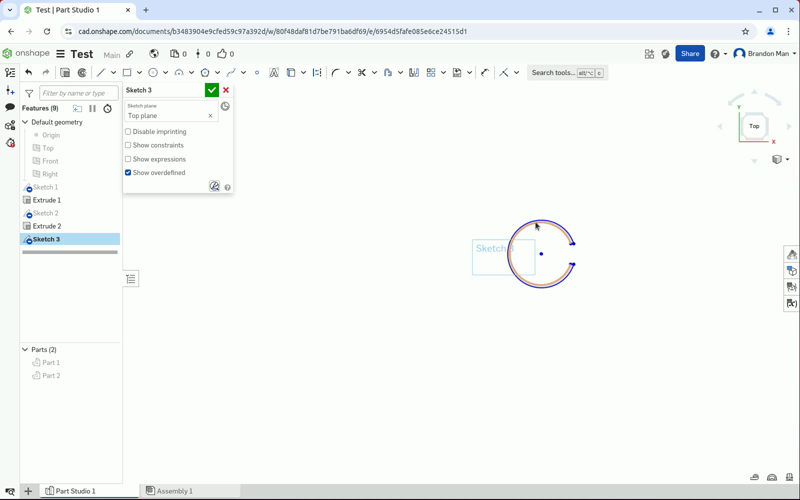
scroll(6)
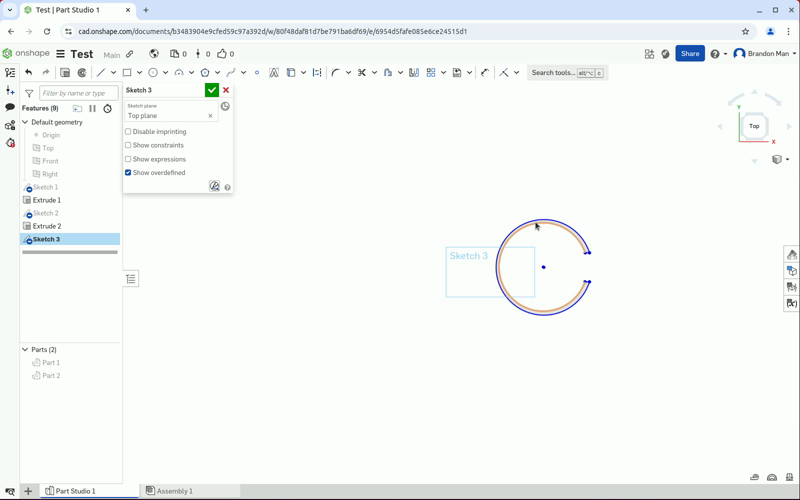
scroll(6)
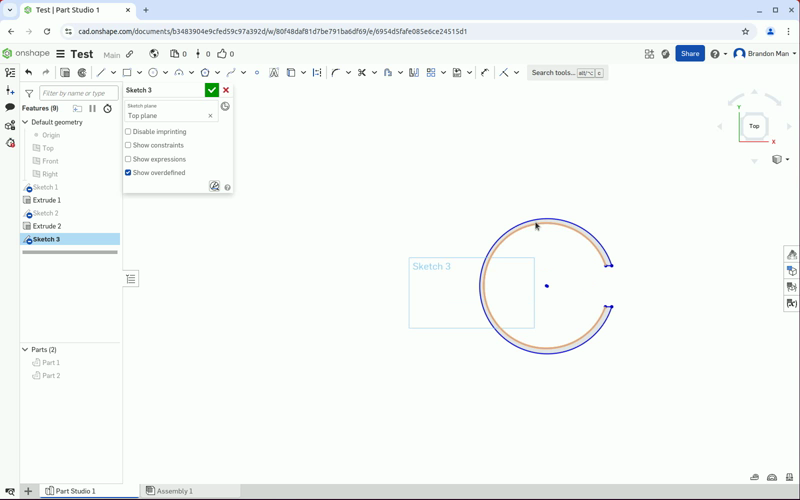
scroll(6)
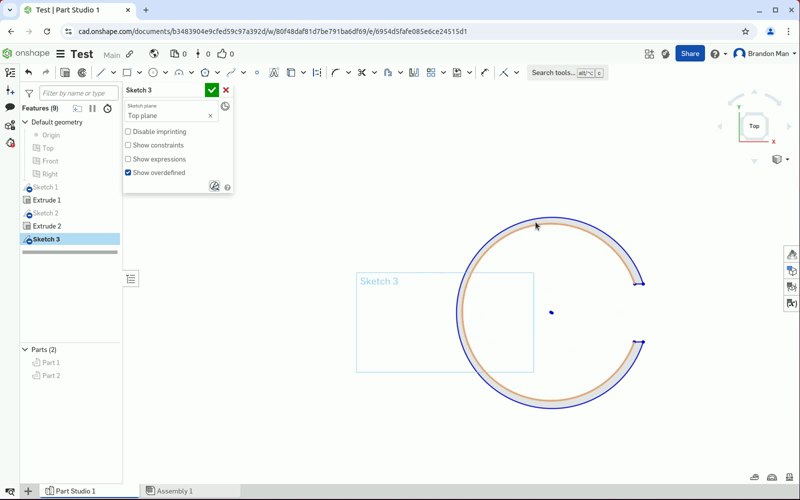
scroll(6)
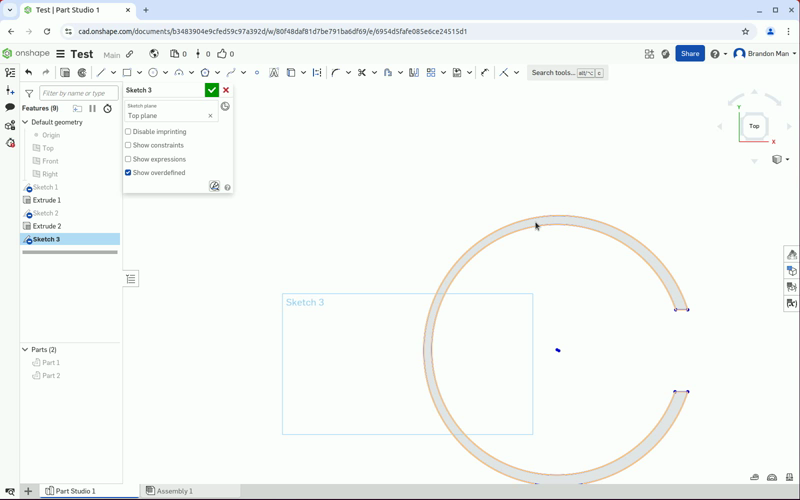
scroll(6)
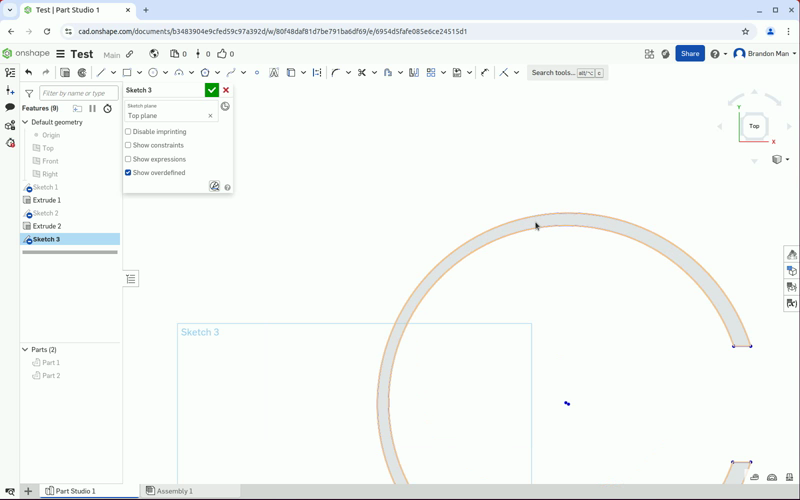
scroll(6)
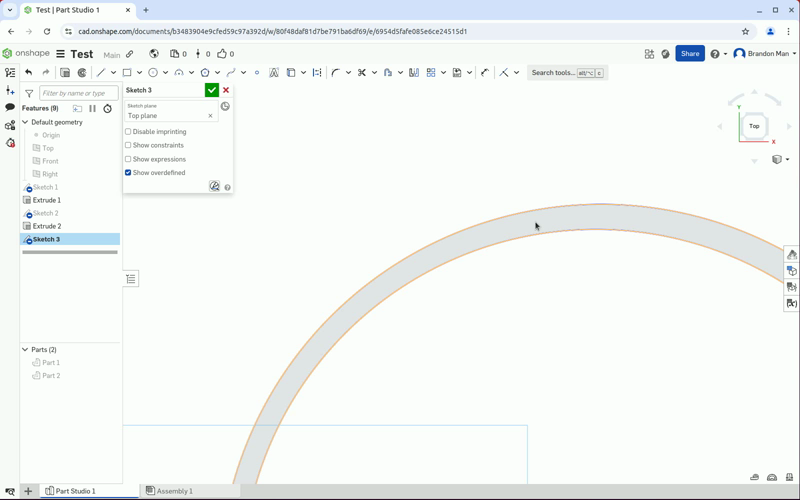
click(535, 221)
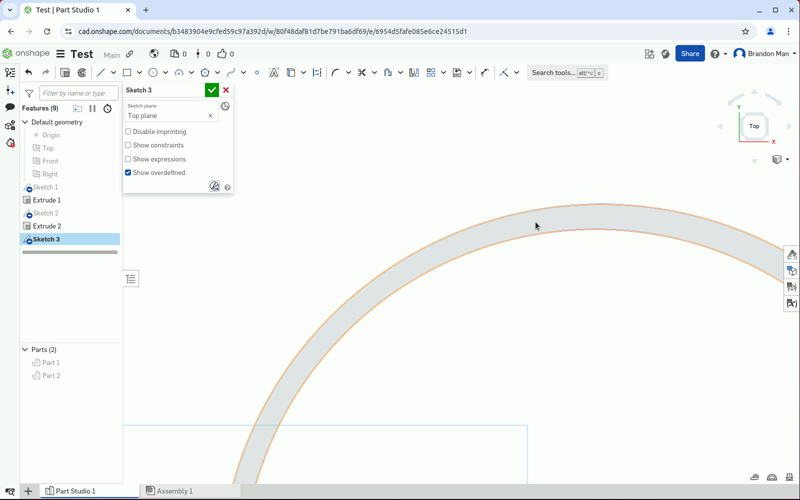
scroll(-6)
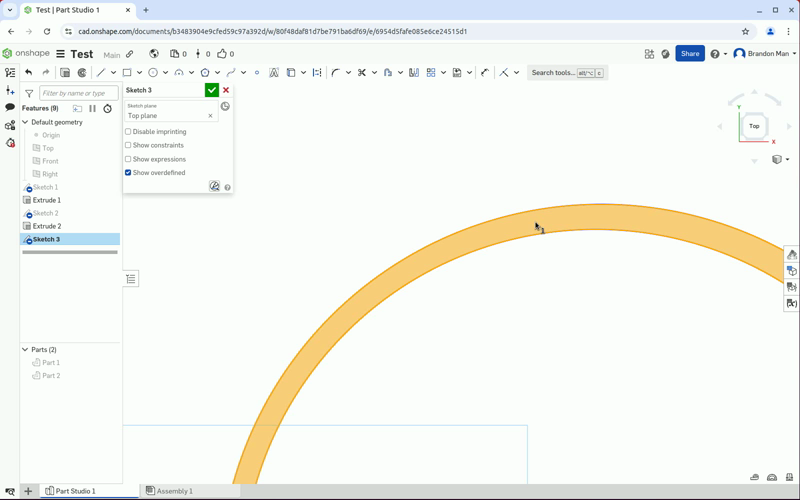
scroll(-6)
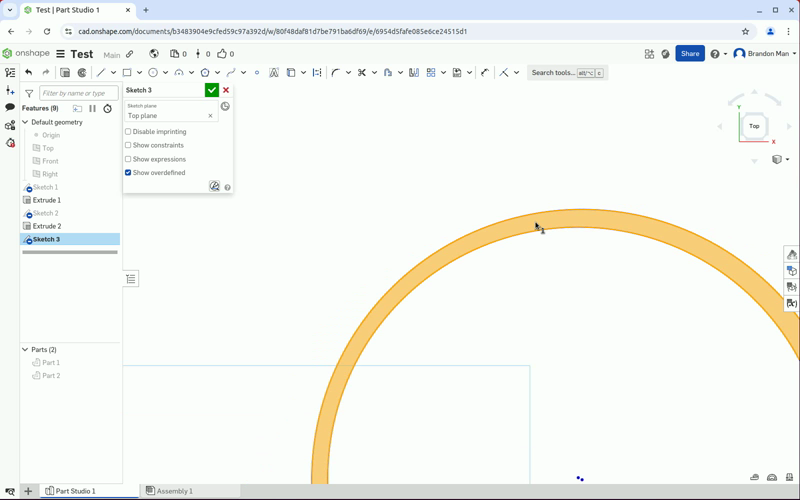
scroll(-6)
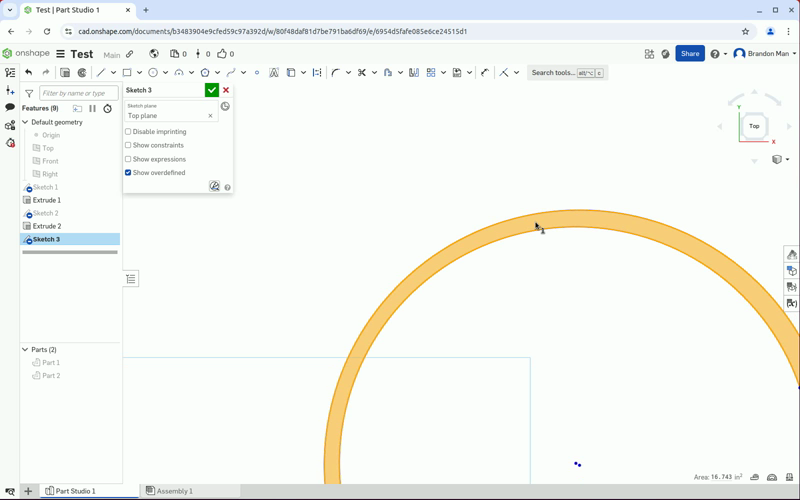
scroll(-6)
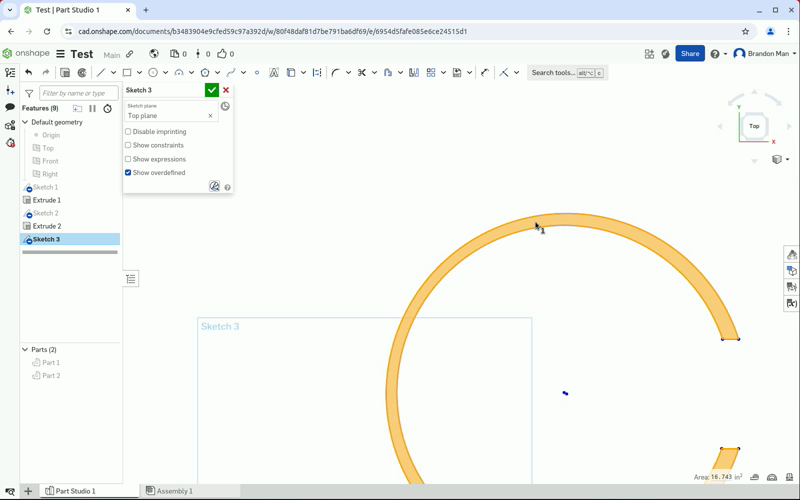
scroll(-6)
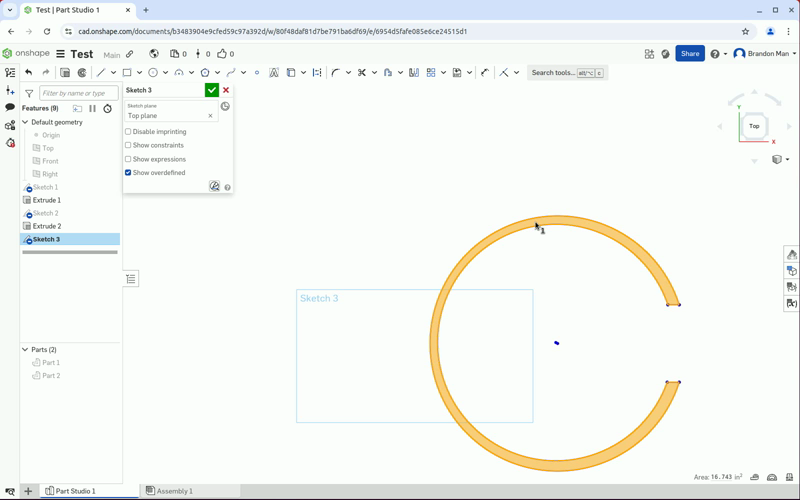
scroll(-6)
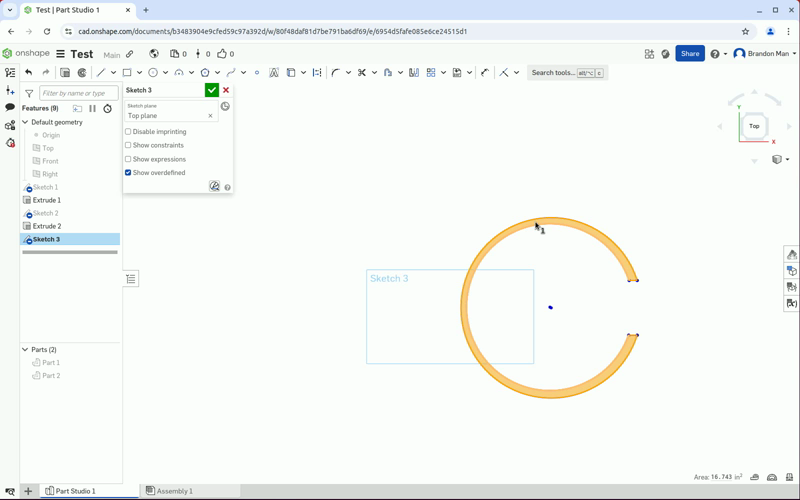
scroll(-6)
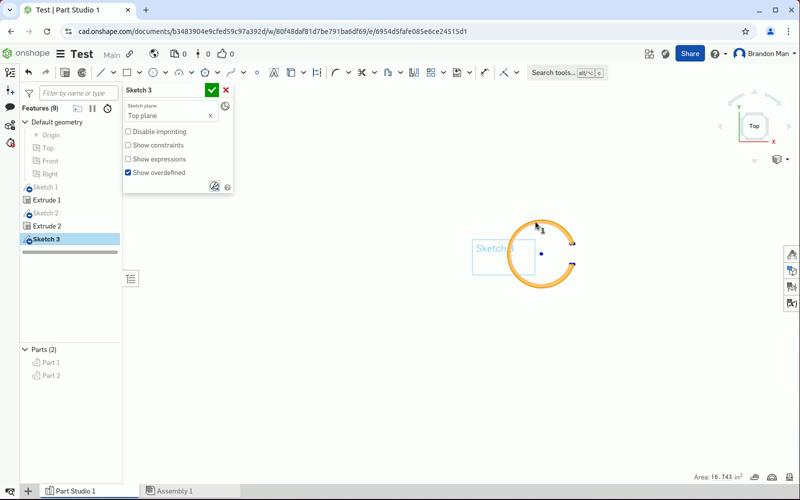
mouse_move(73, 352)
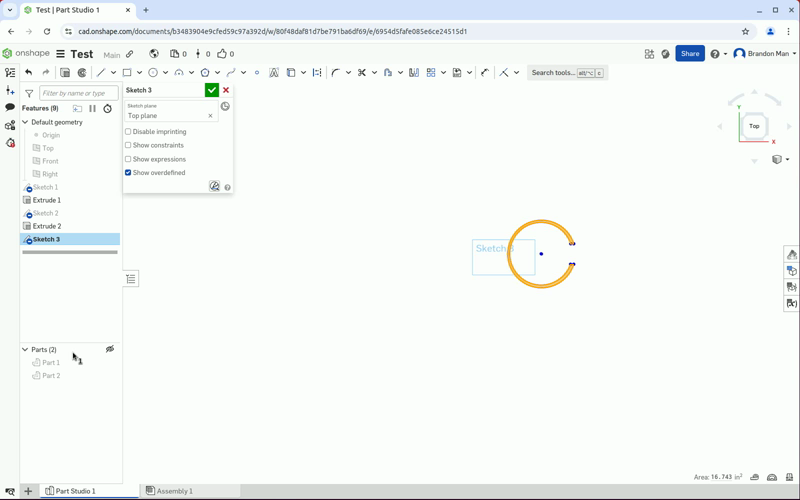
key(shift+y)
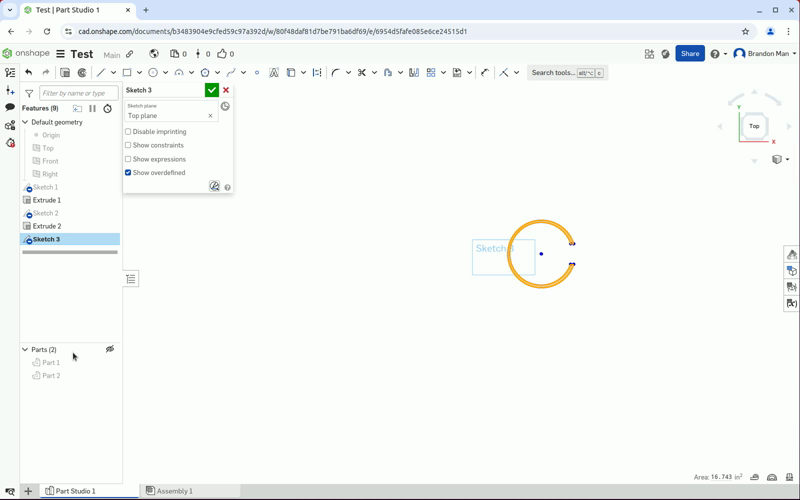
key(shift+e)
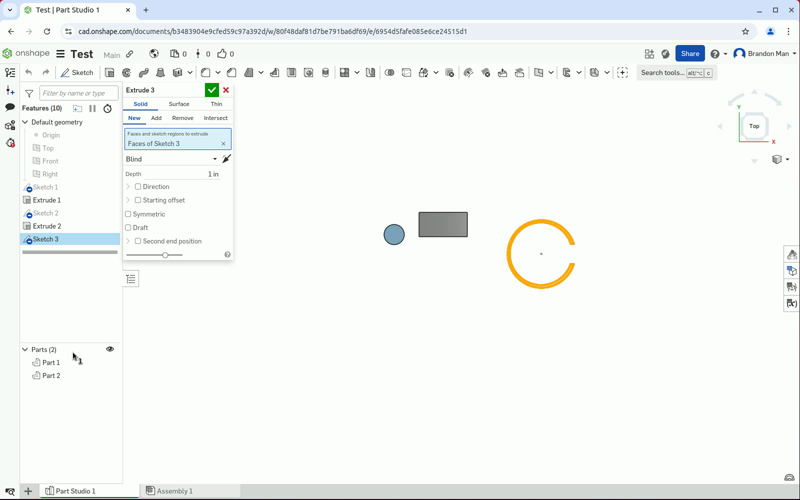
mouse_move(143, 106)
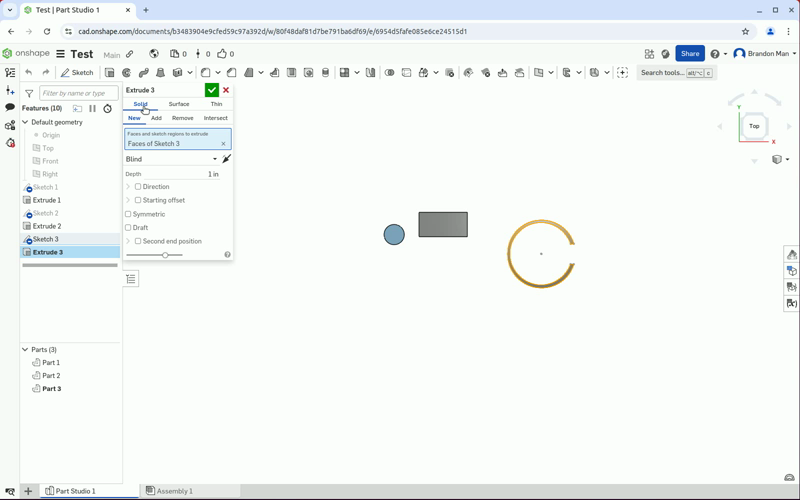
click(143, 106)
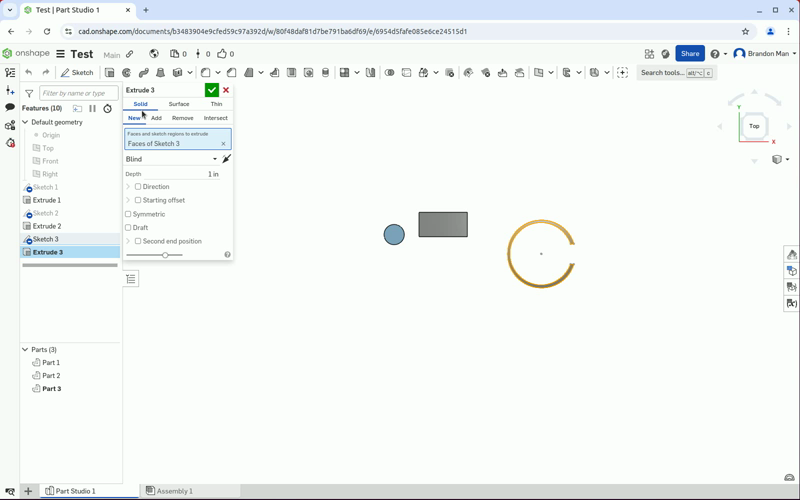
mouse_move(137, 120)
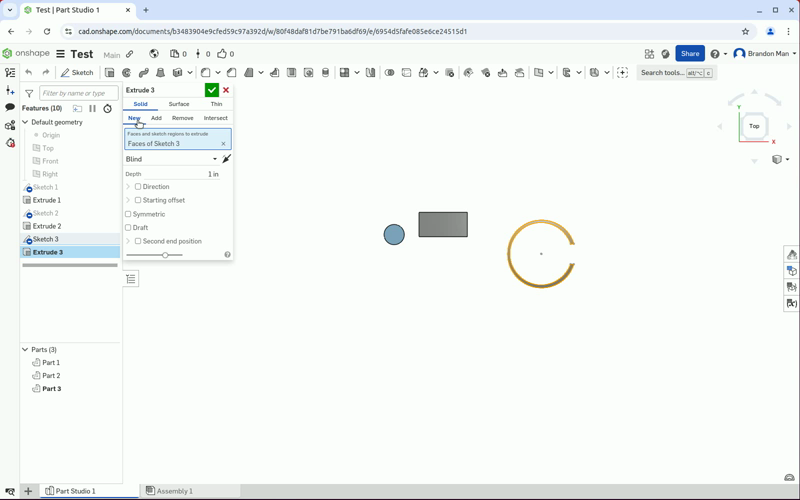
click(137, 120)
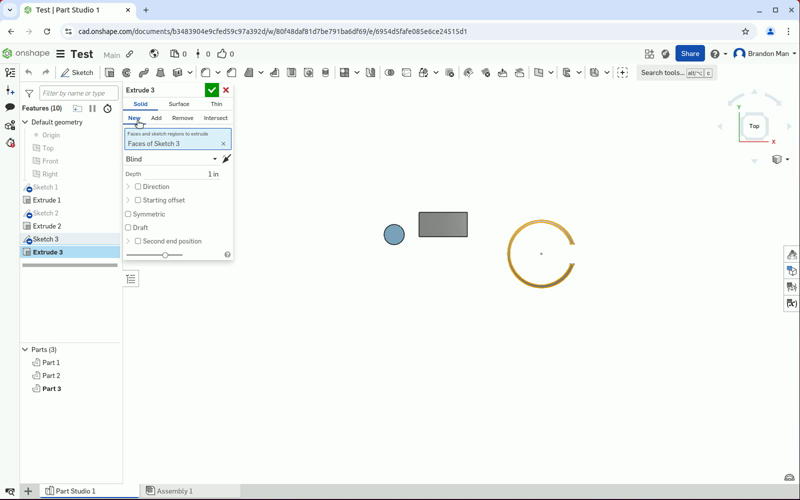
key(tab, 4)
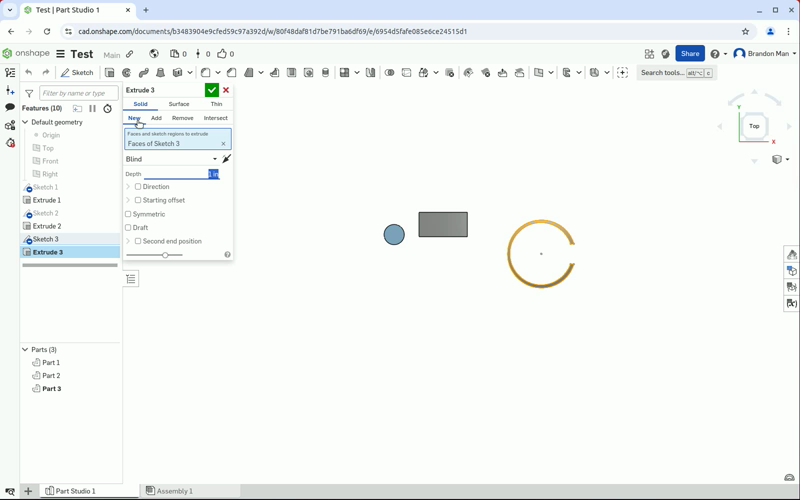
text(0.241)
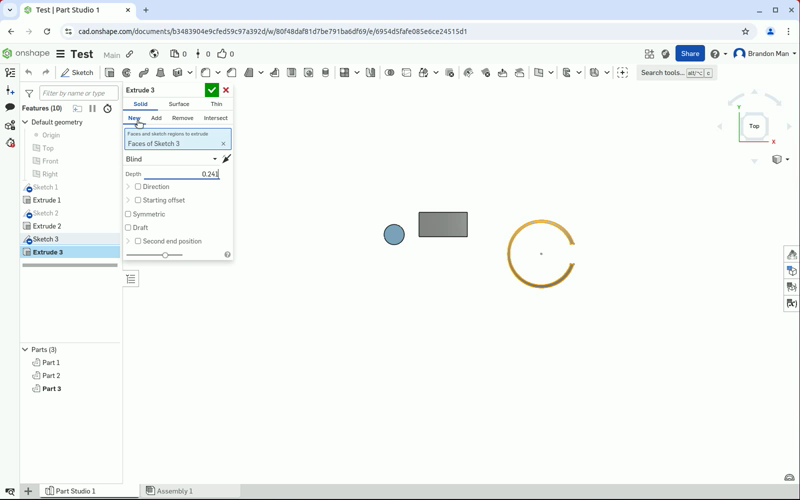
key(enter)
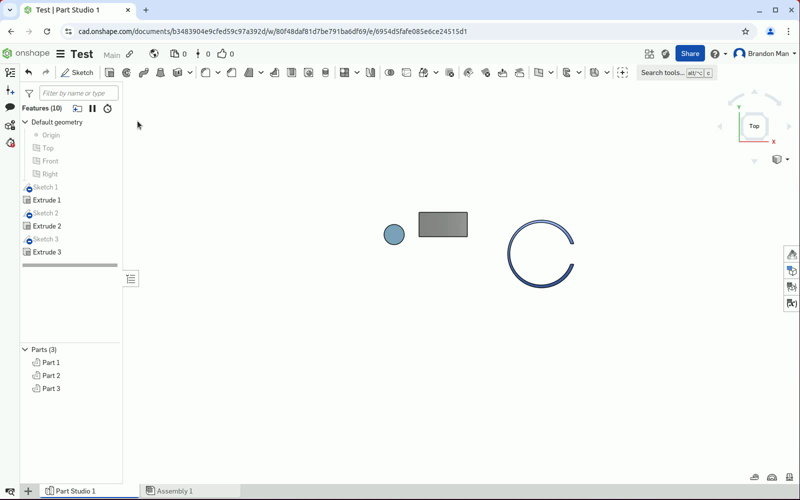
key(shift+h)
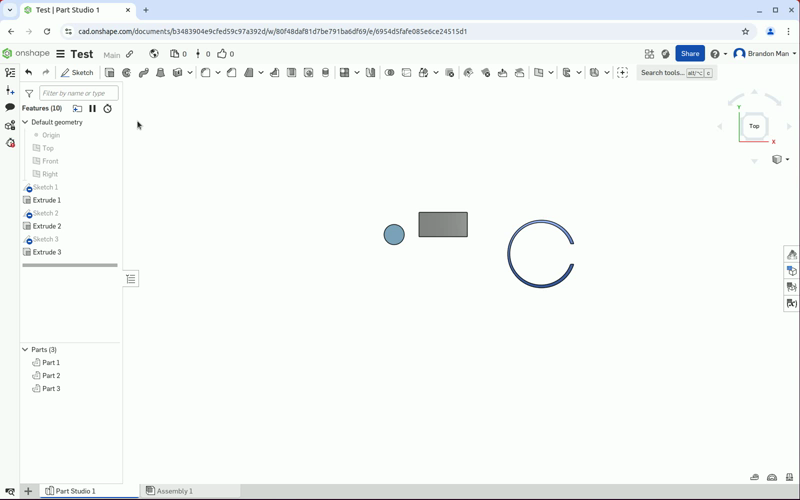
key(shift+h)
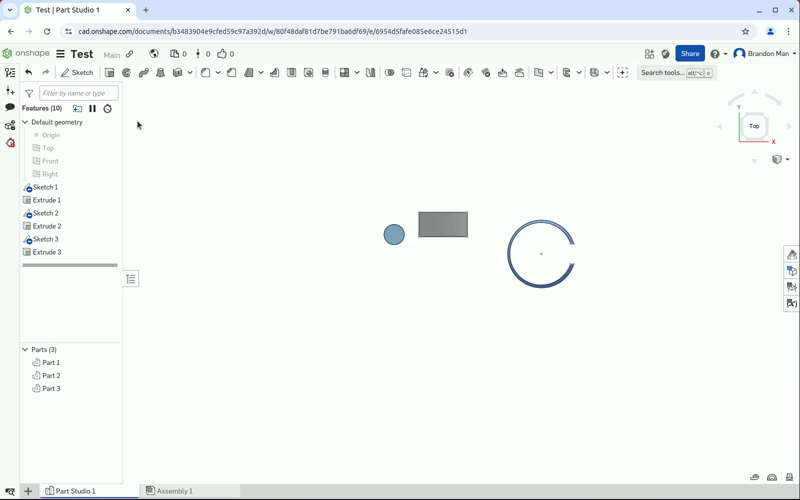
key(shift+7)
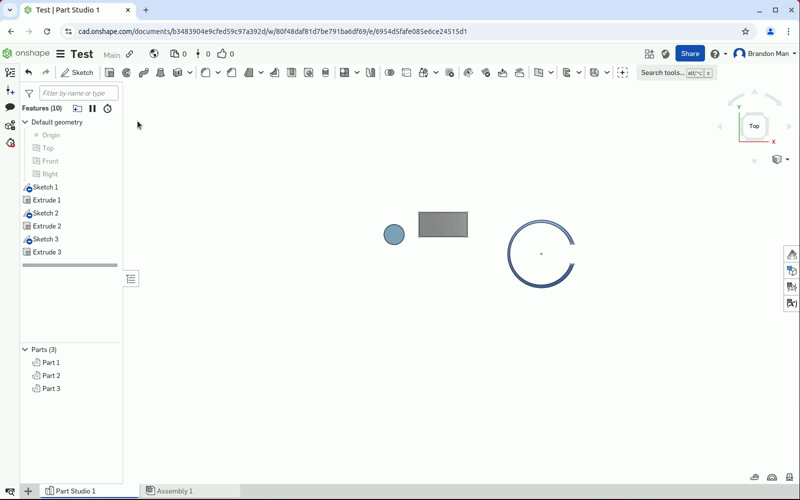
key(up, 3)
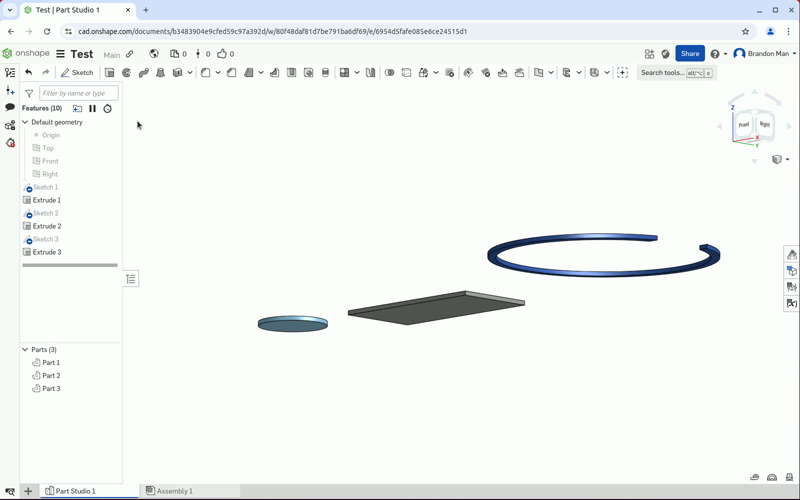
key(left, 3)
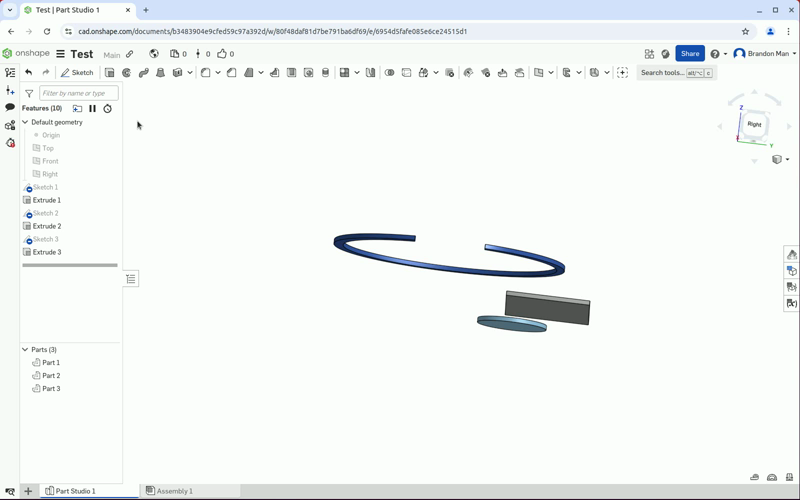
key(right, 3)
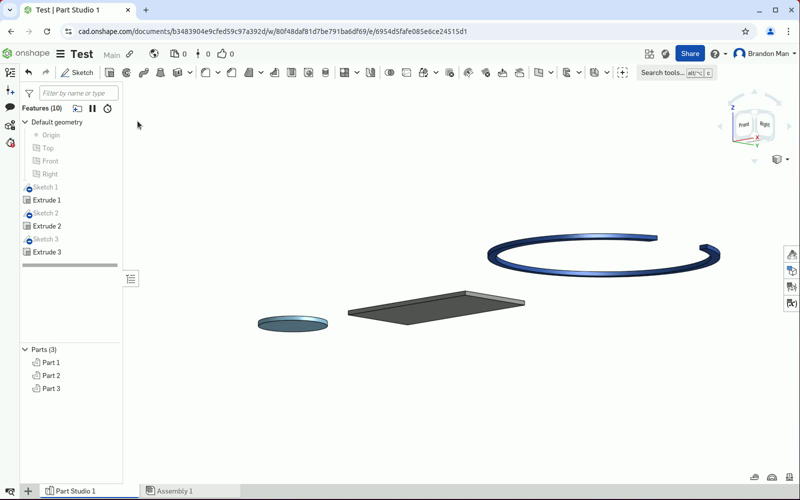
key(down, 3)
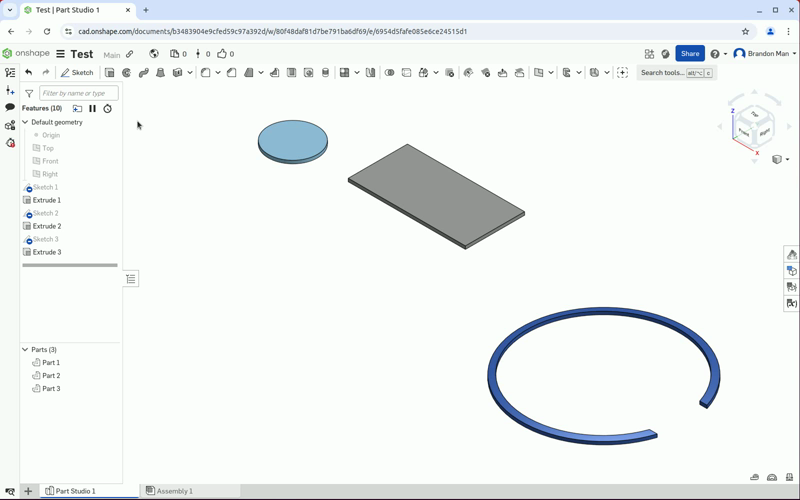
mouse_move(73, 189)
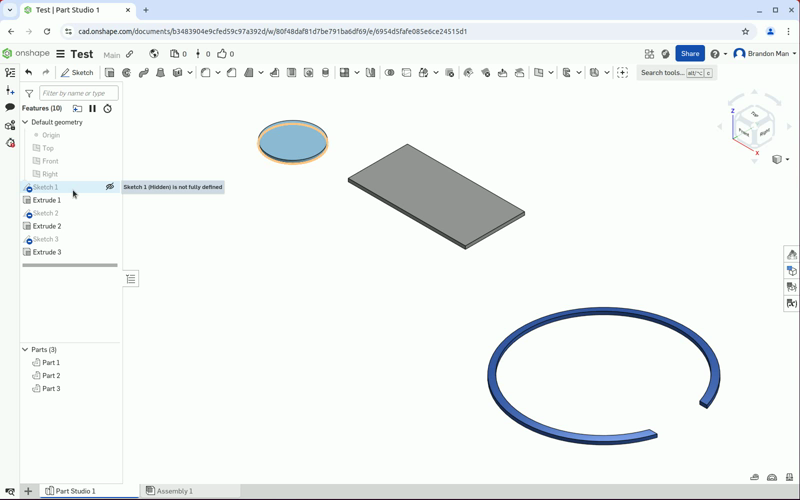
click(73, 189)